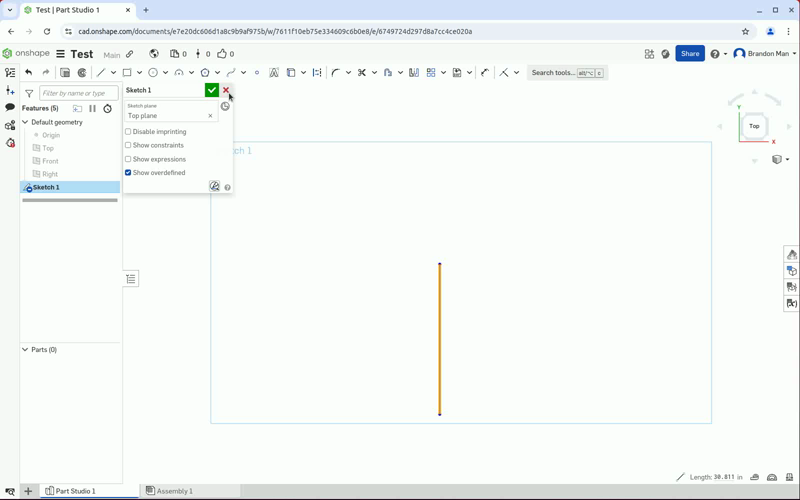
key(shift+h)
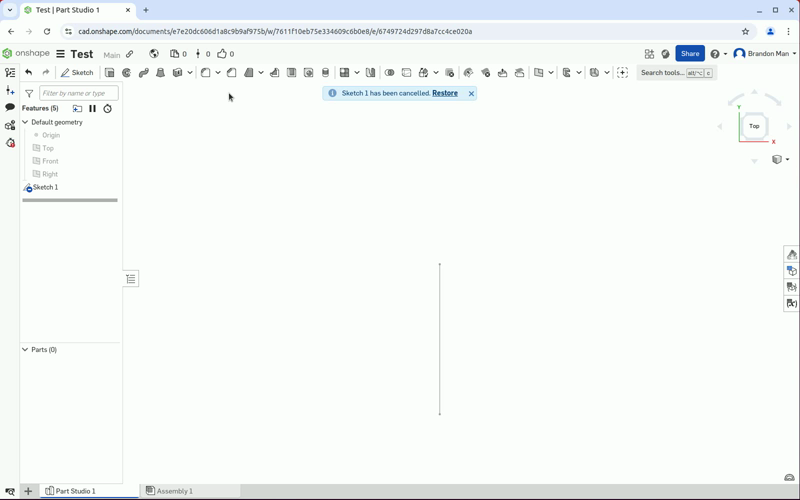
mouse_move(73, 352)
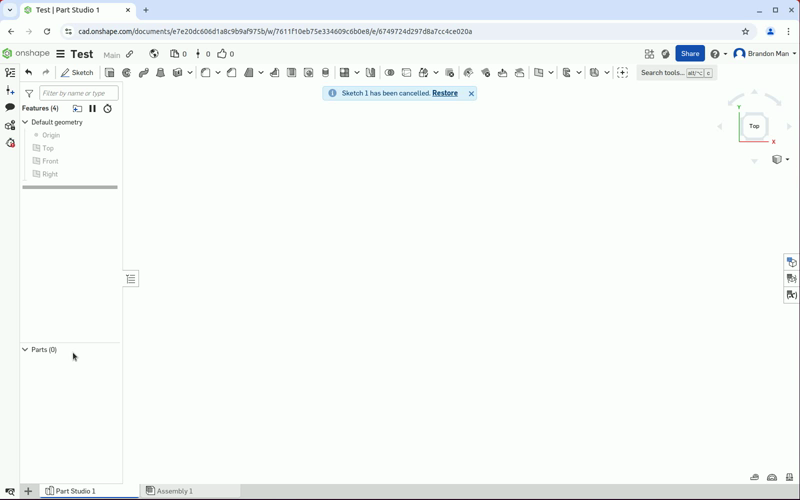
key(y)
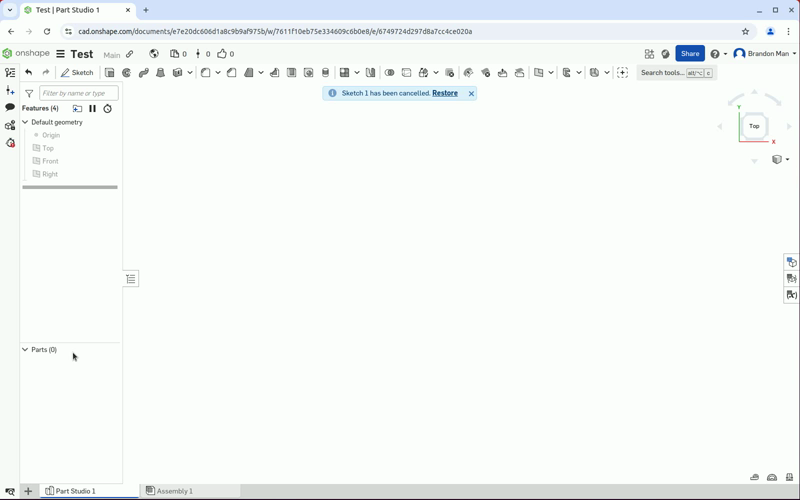
key(shift+p)
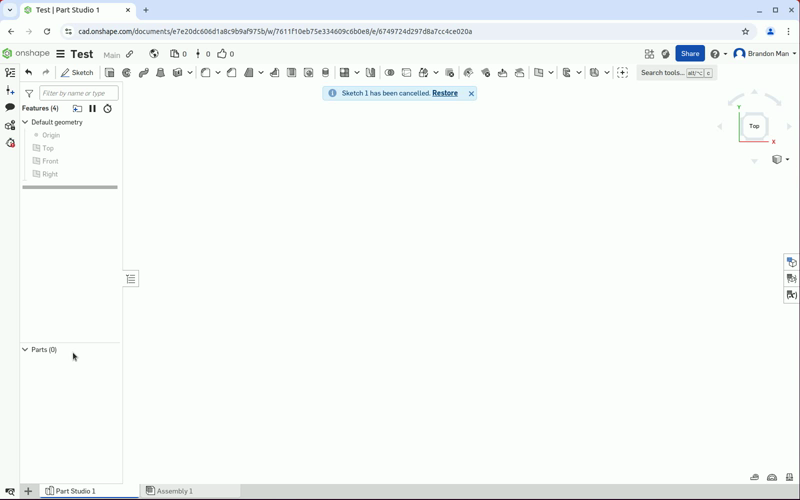
key(space)
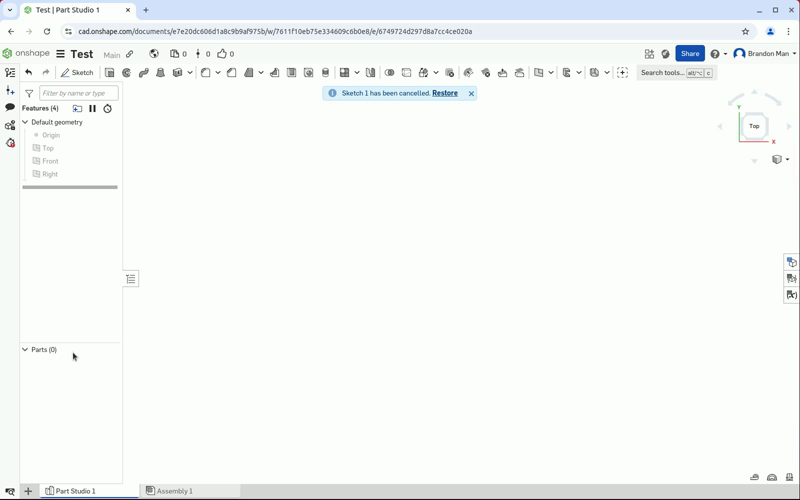
key_down(shift)
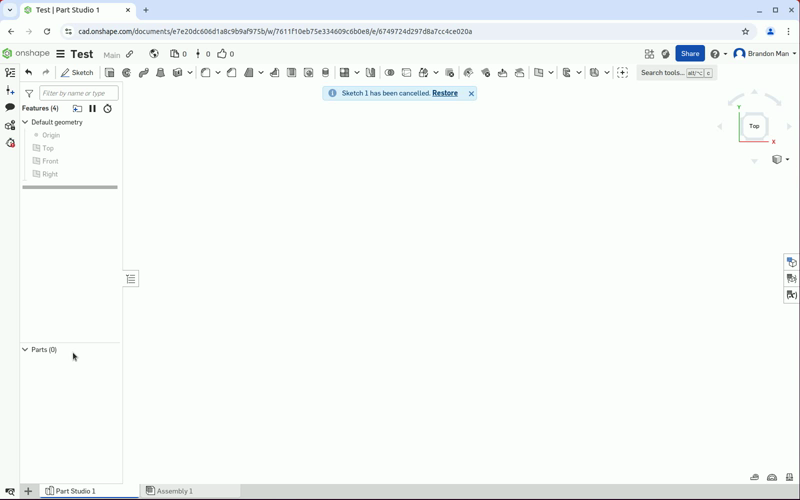
key(up)
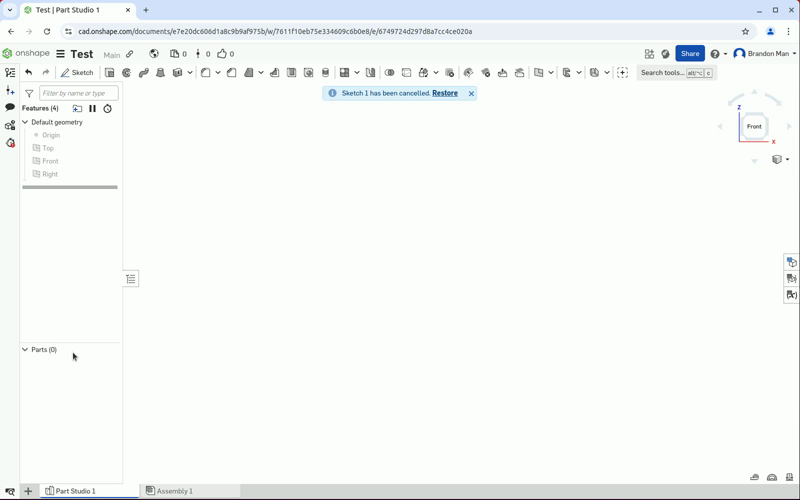
key_up(shift)
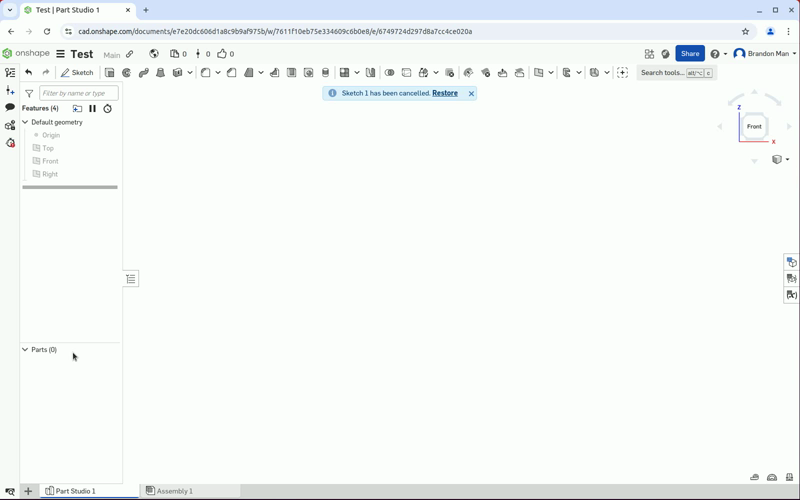
key(space)
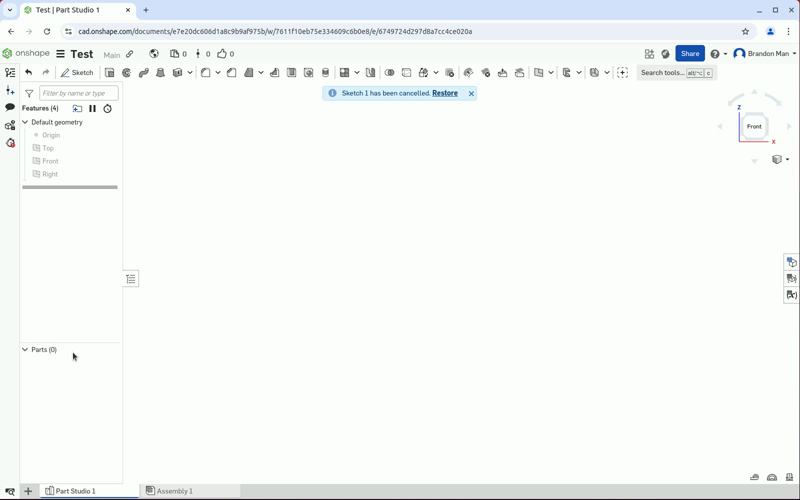
key_down(shift)
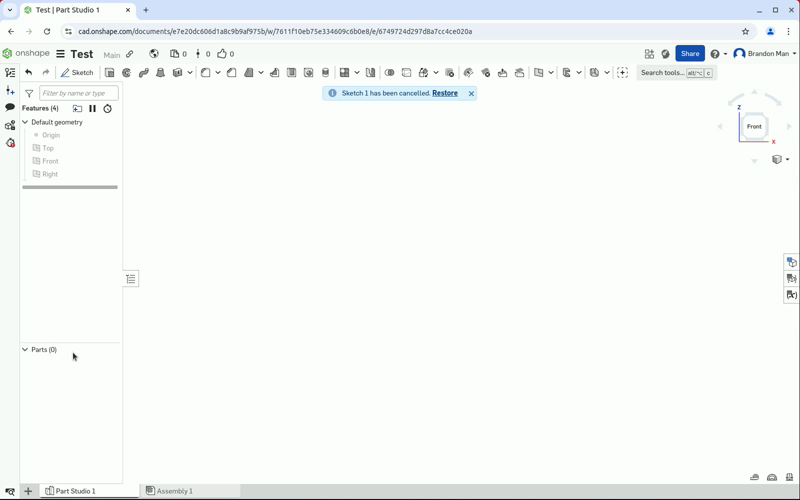
key(left)
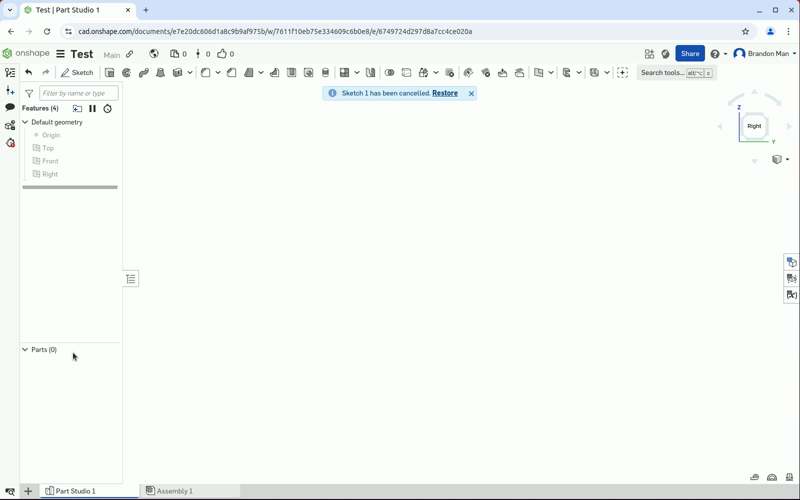
key_up(shift)
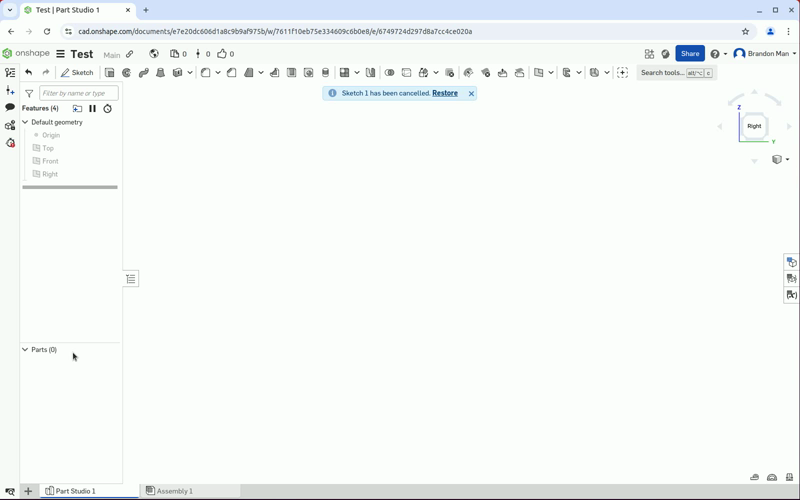
mouse_move(73, 352)
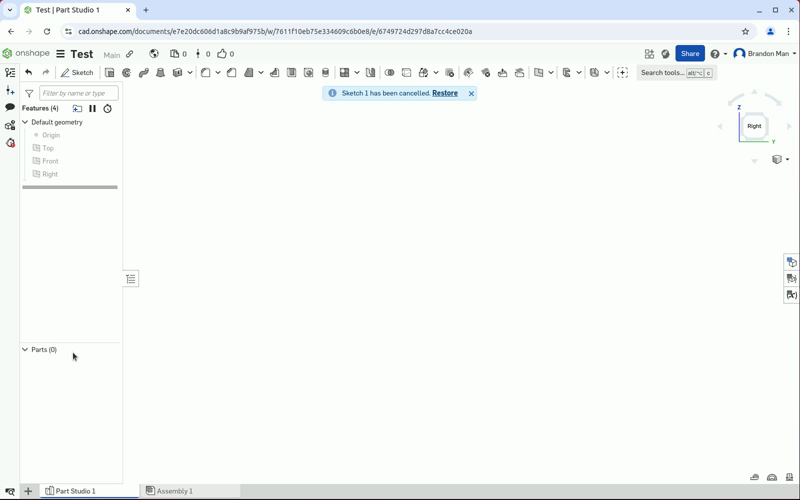
key(shift+y)
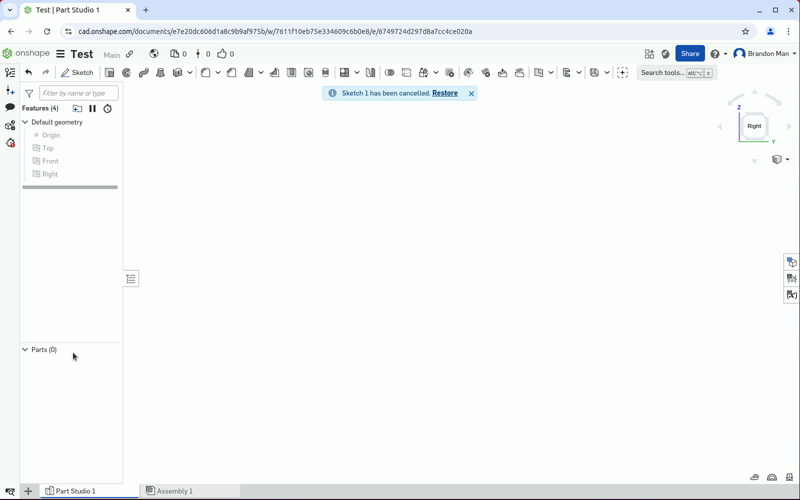
key(shift+s)
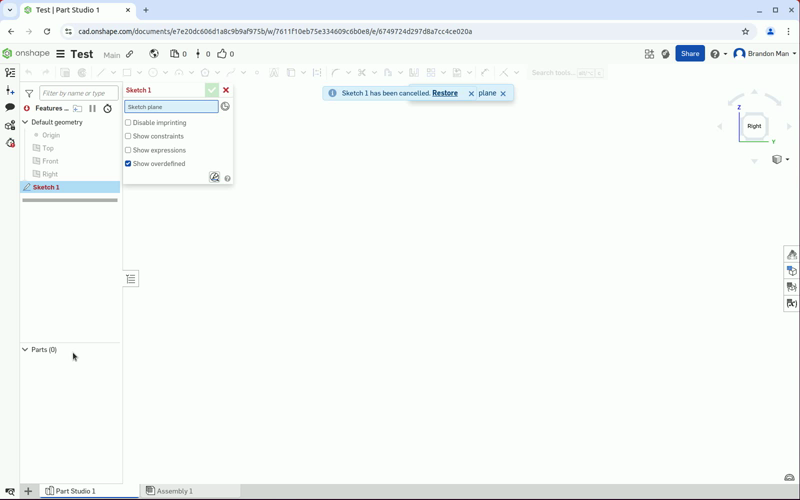
mouse_move(73, 176)
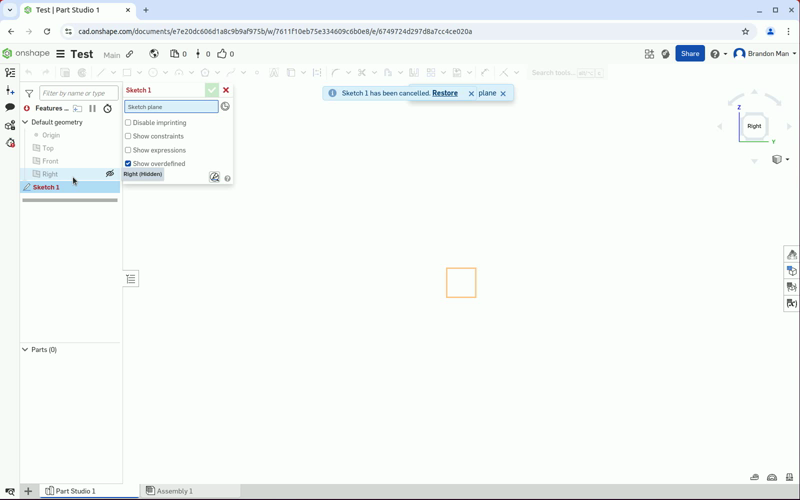
click(73, 176)
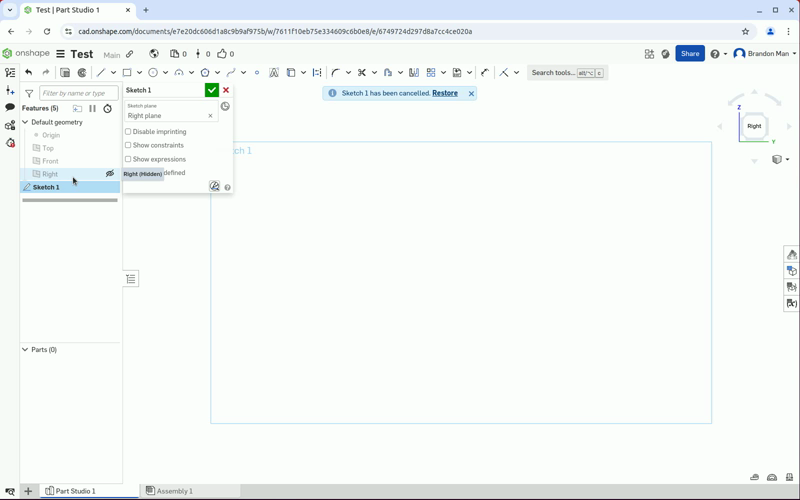
mouse_move(73, 352)
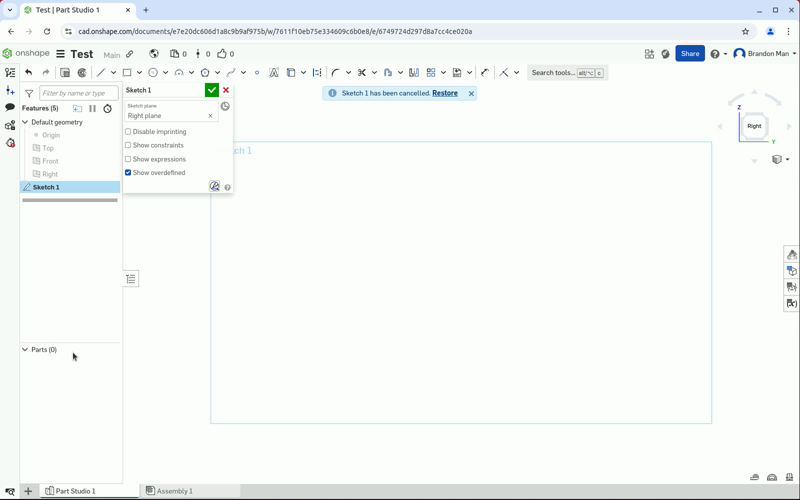
key(y)
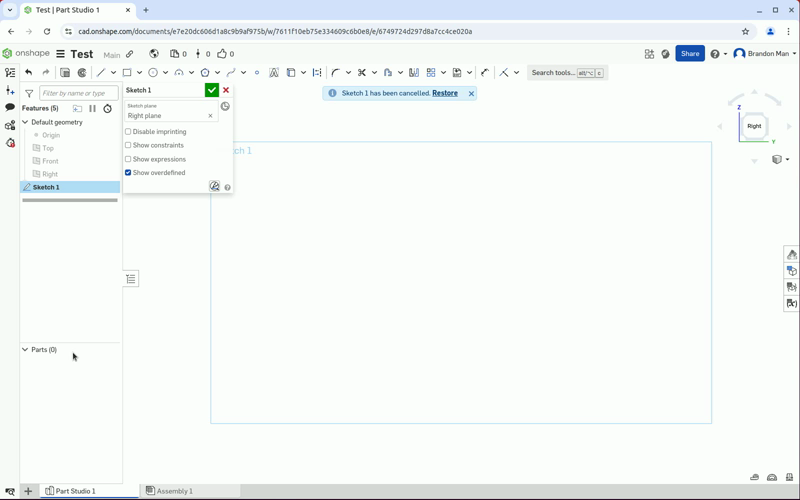
key(c)
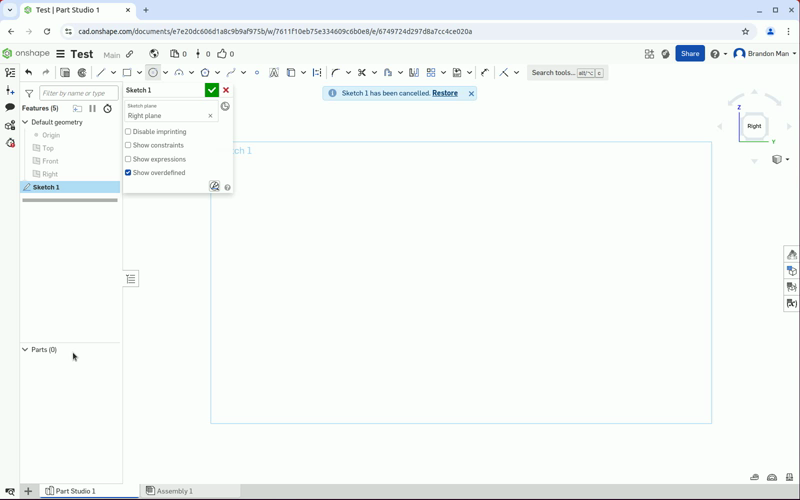
key_down(shift)
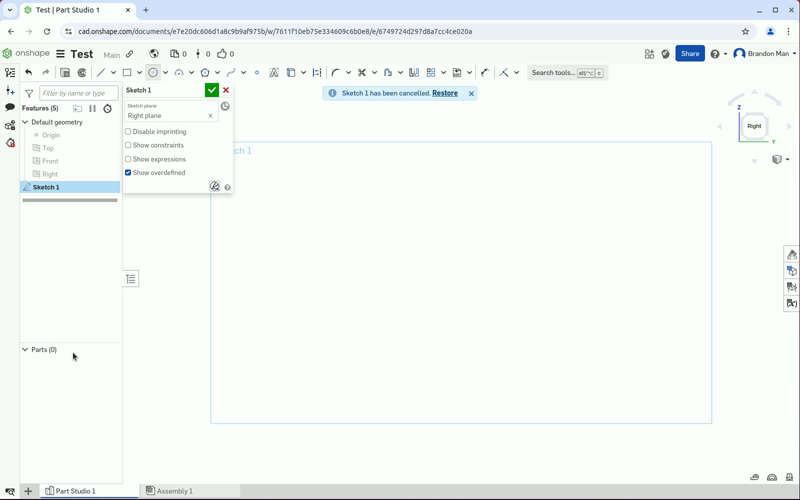
mouse_move(460, 282)
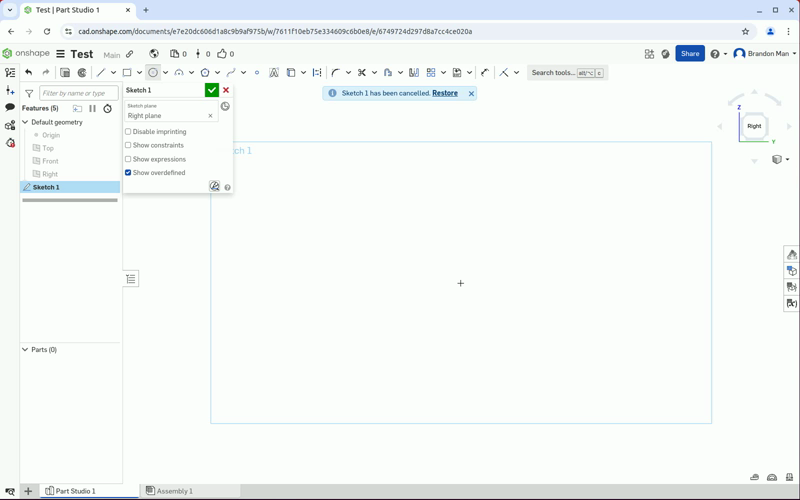
click(460, 282)
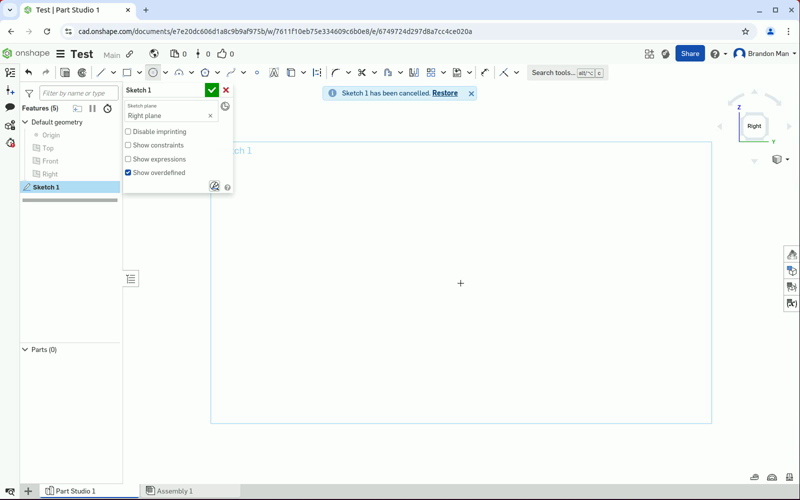
key_up(shift)
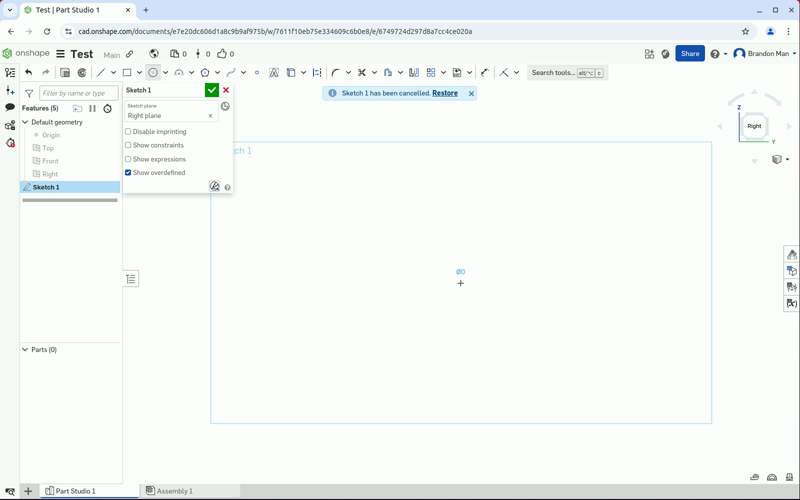
mouse_move(470, 282)
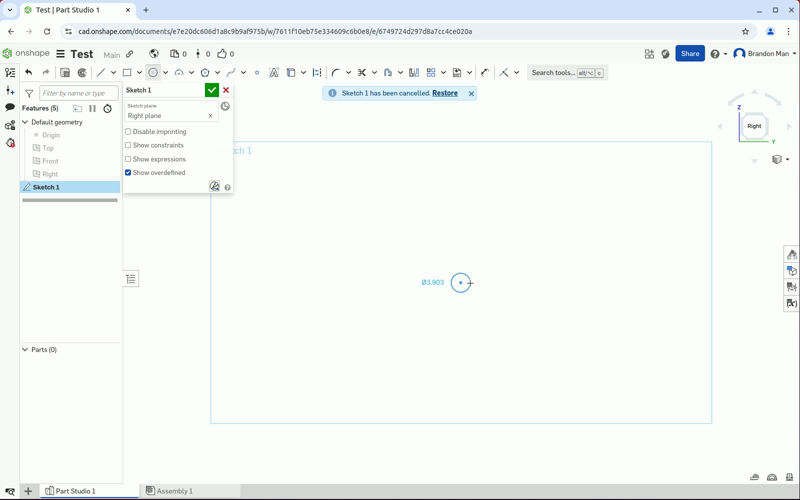
click(470, 282)
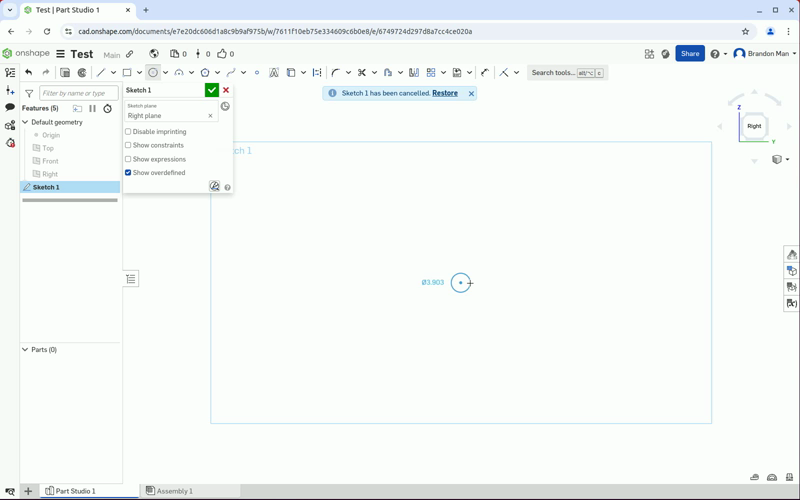
key(esc)
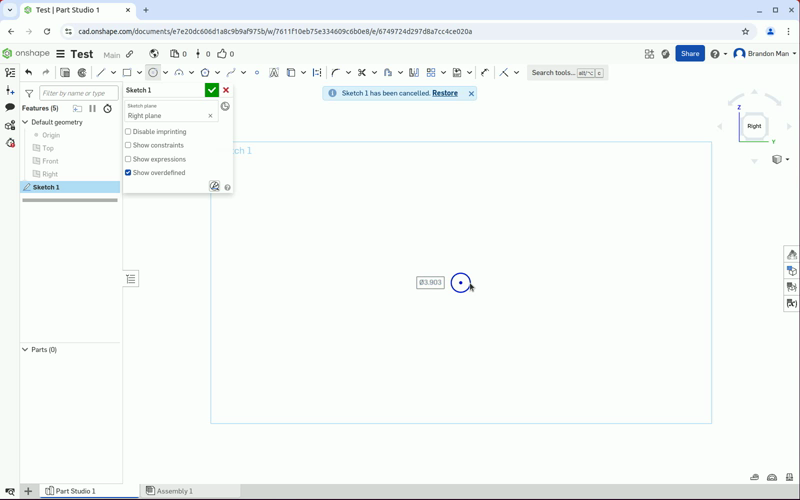
key(c)
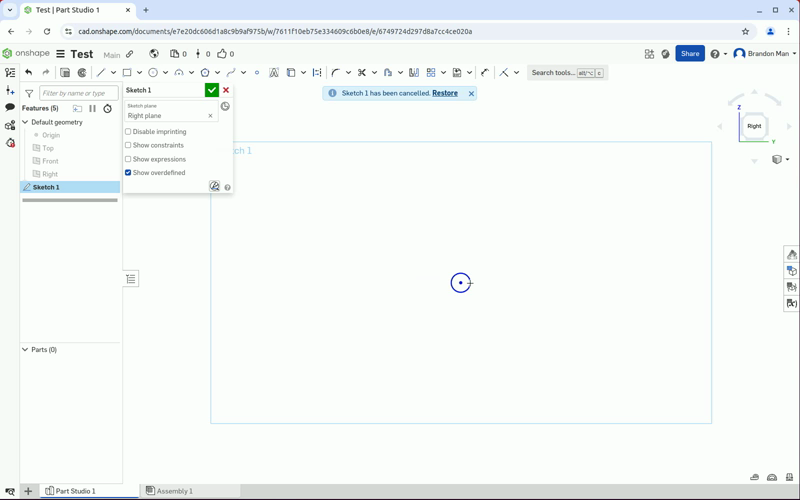
key_down(shift)
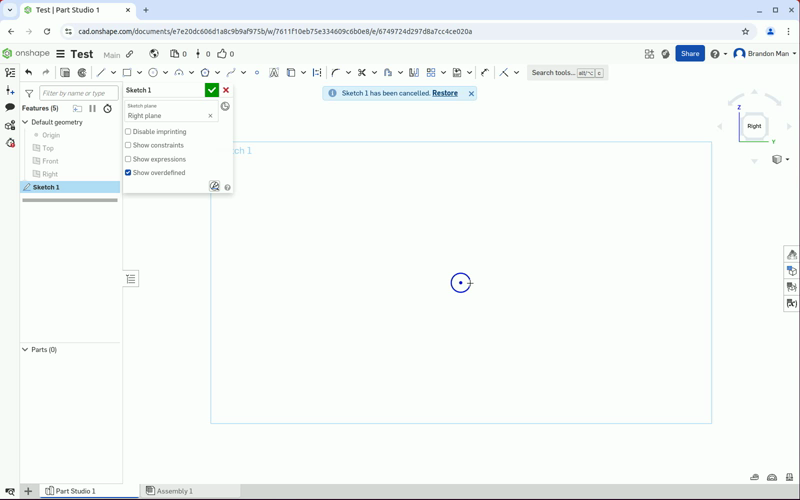
mouse_move(460, 282)
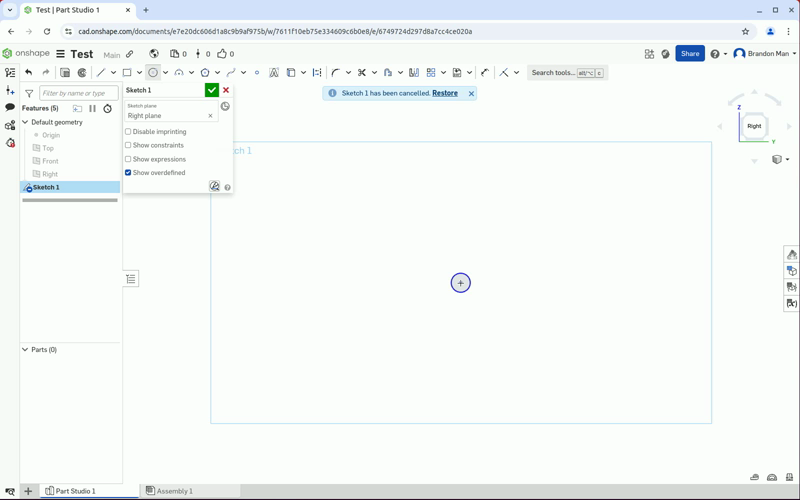
click(460, 282)
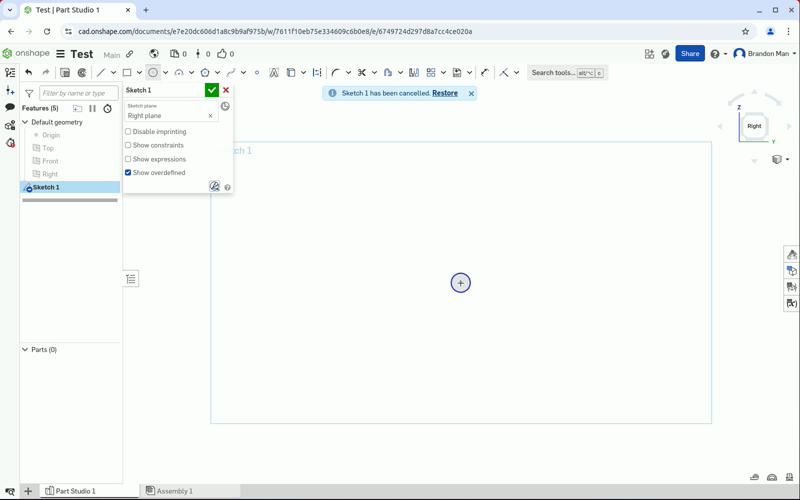
key_up(shift)
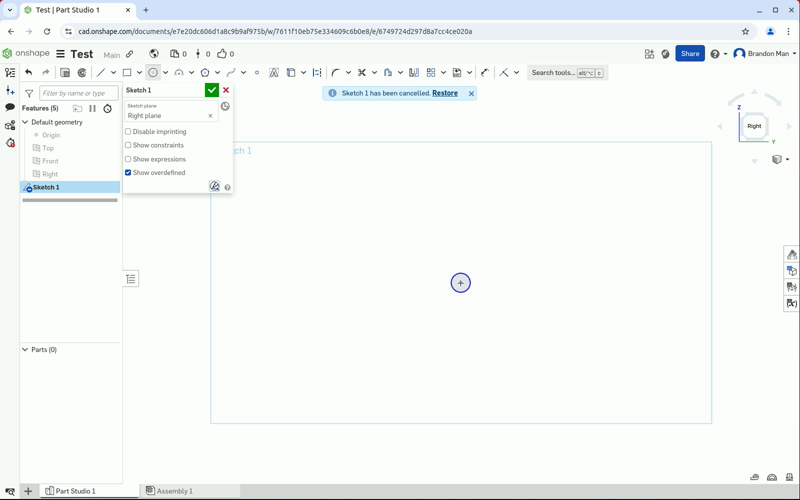
mouse_move(463, 282)
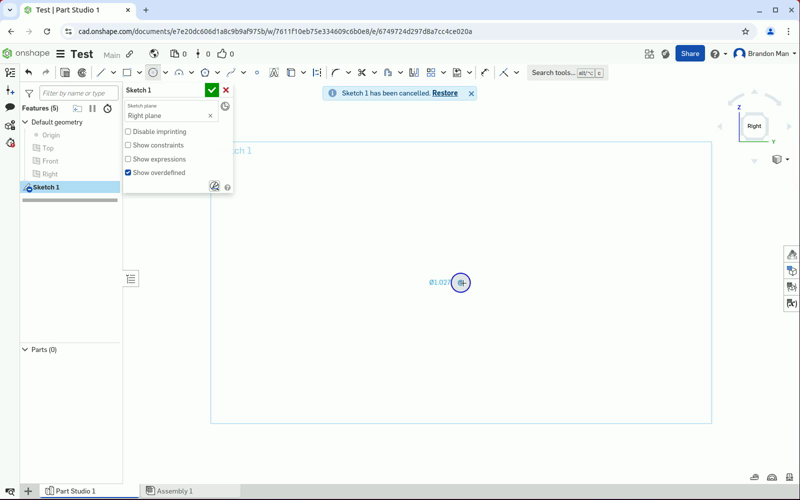
scroll(6)
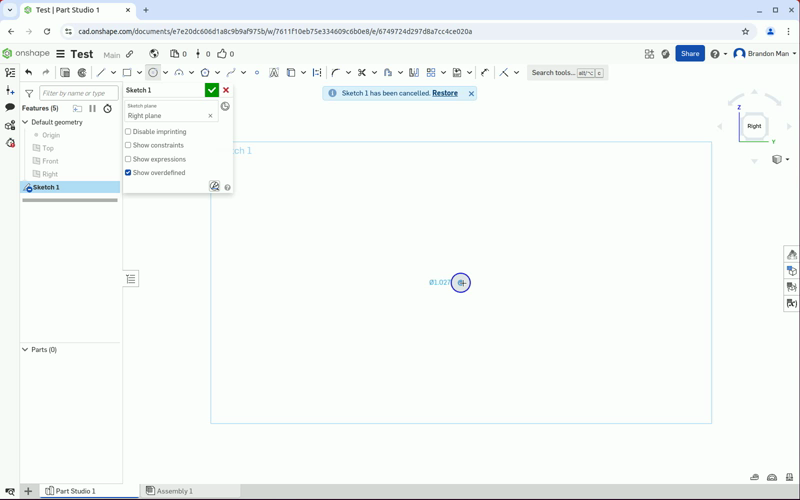
scroll(6)
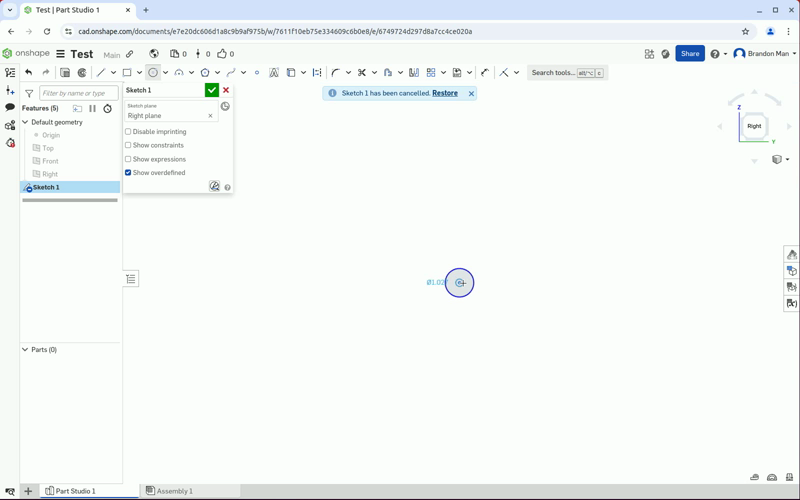
scroll(6)
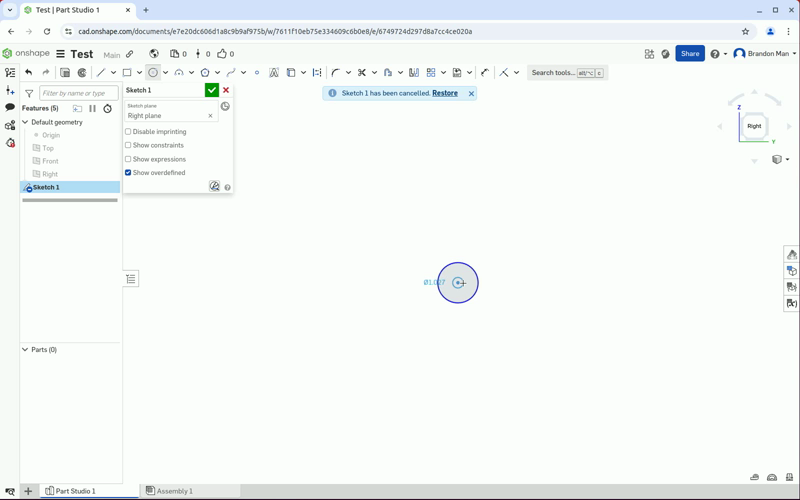
scroll(6)
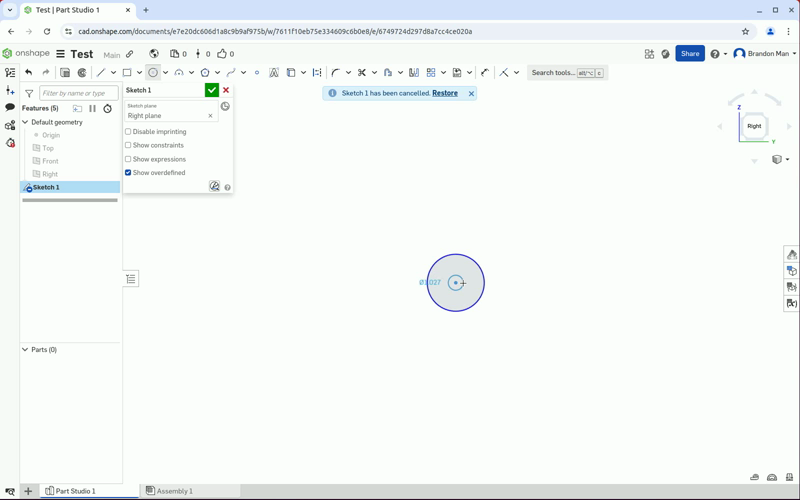
scroll(6)
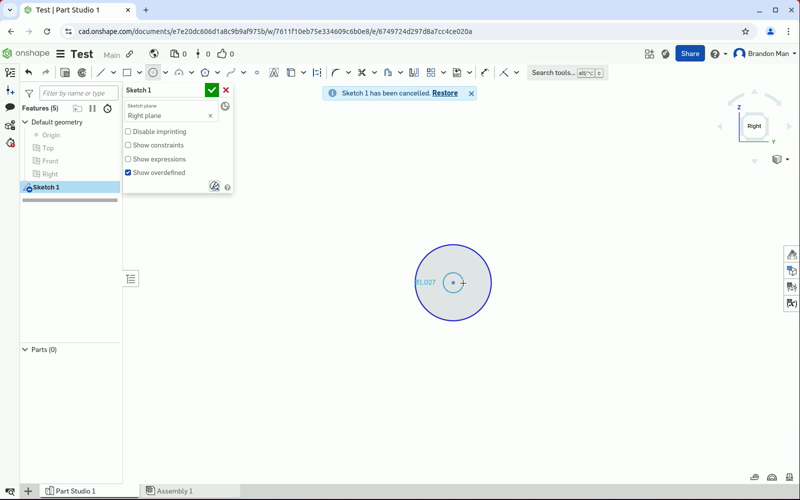
scroll(6)
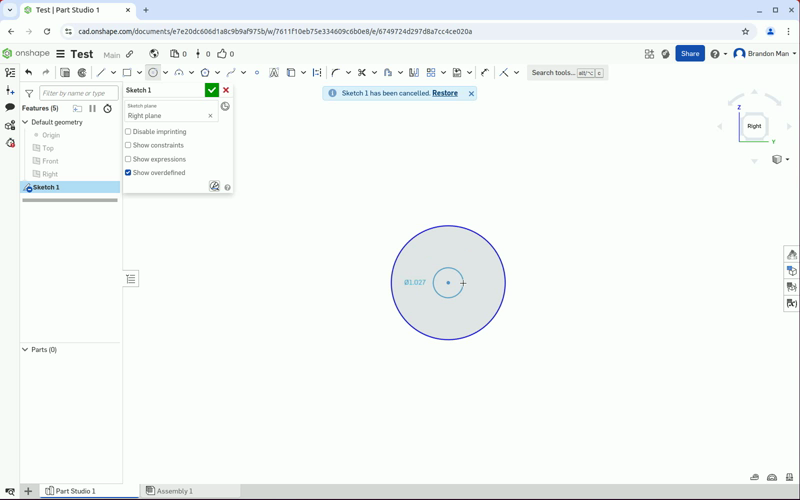
scroll(6)
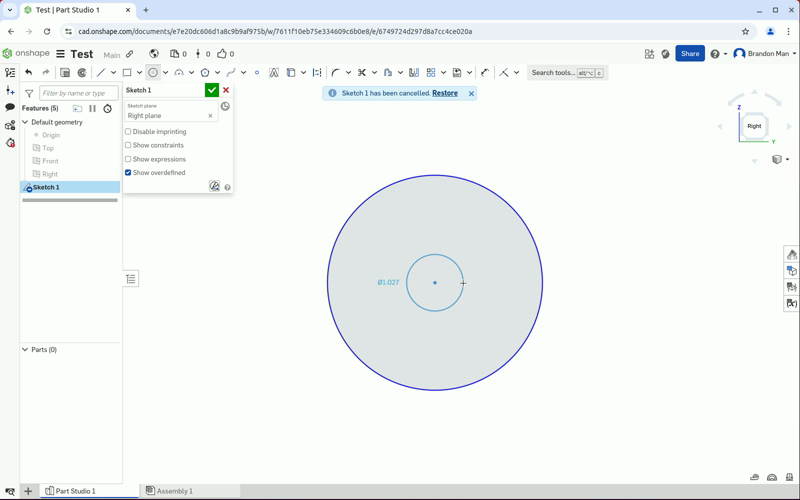
click(463, 282)
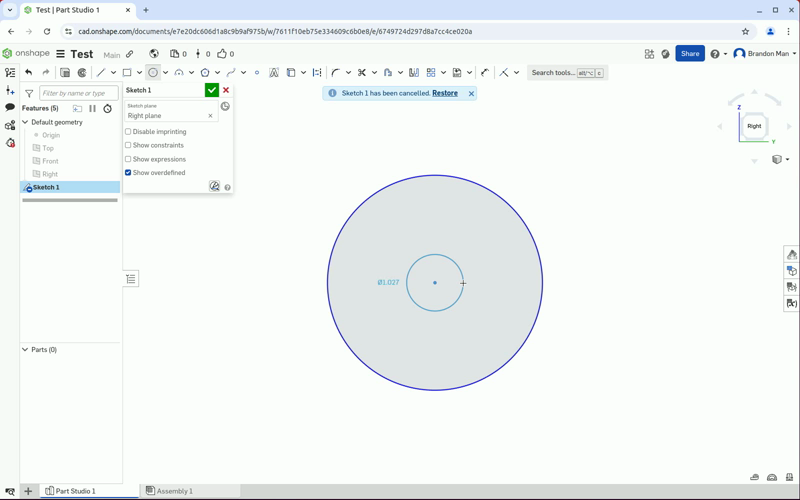
scroll(-6)
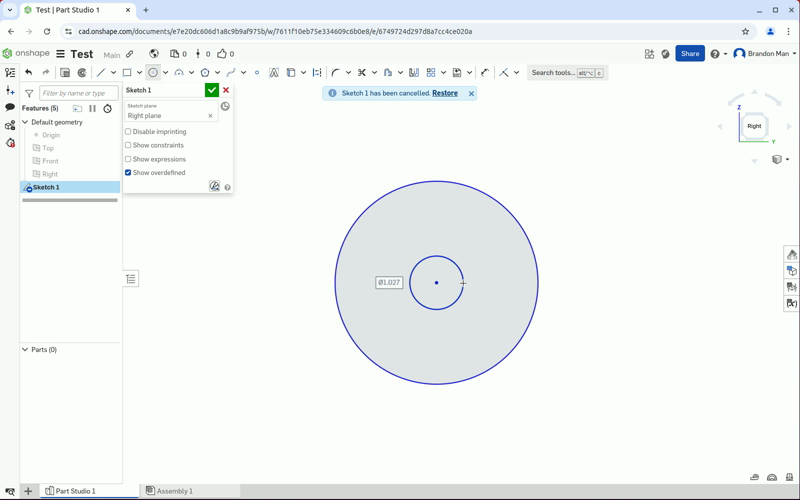
scroll(-6)
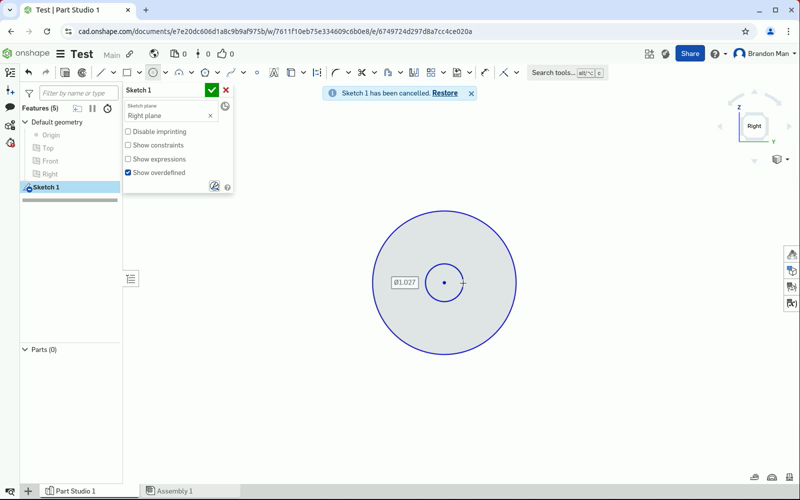
scroll(-6)
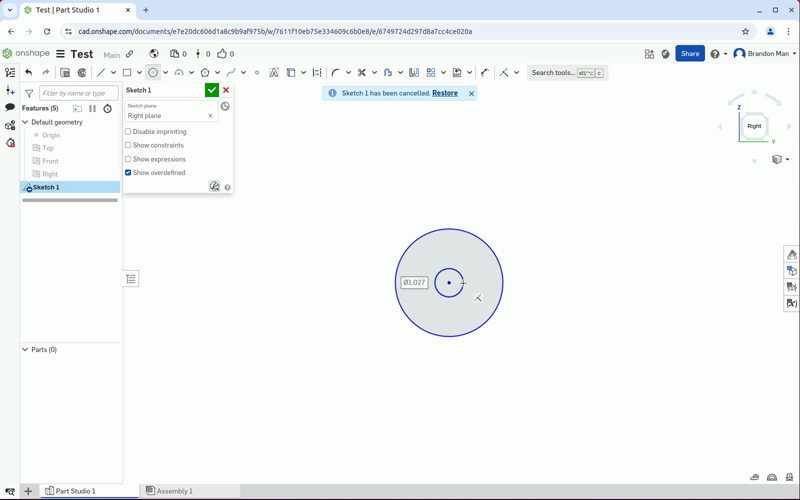
scroll(-6)
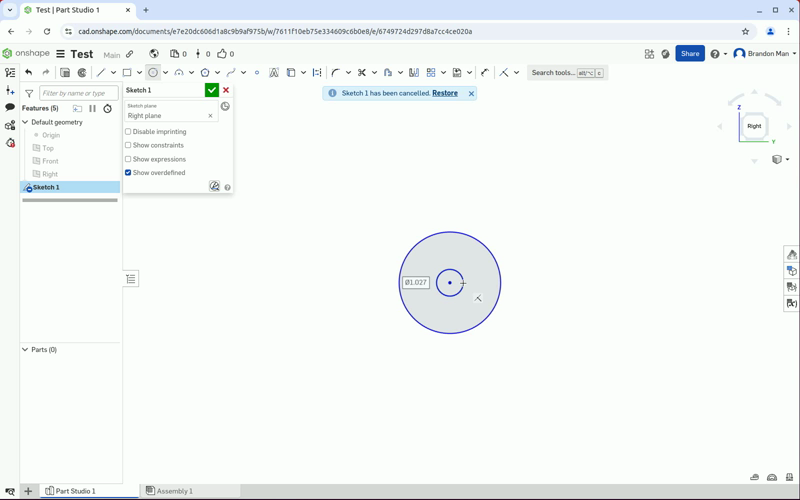
scroll(-6)
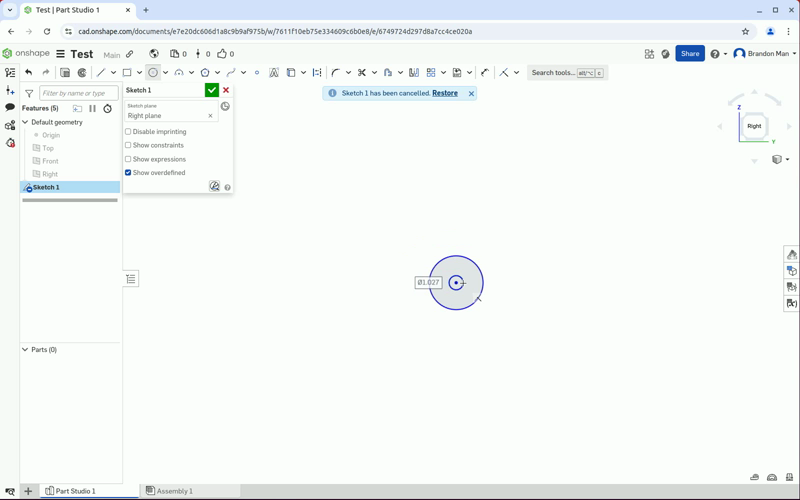
scroll(-6)
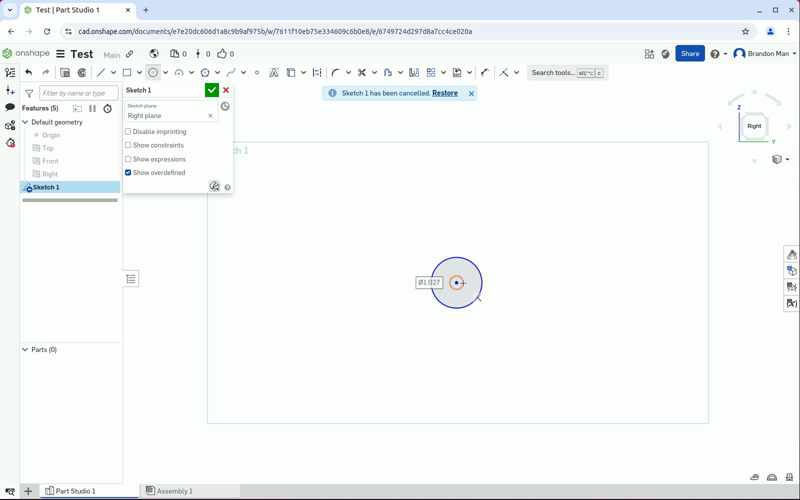
scroll(-6)
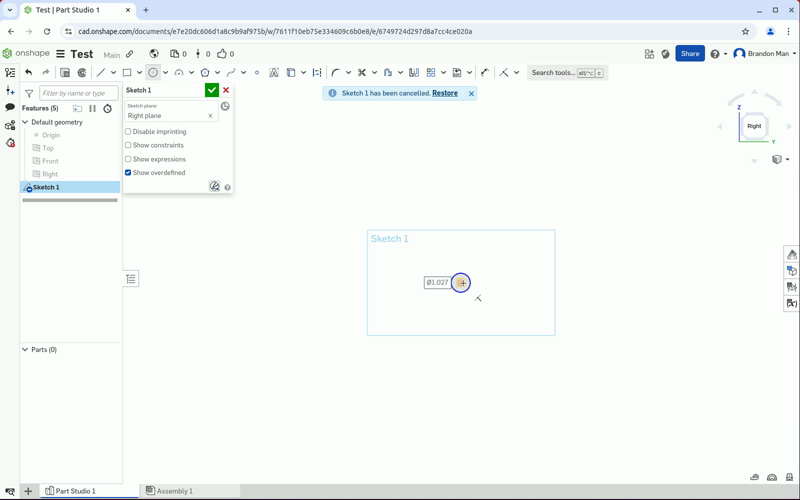
key(esc)
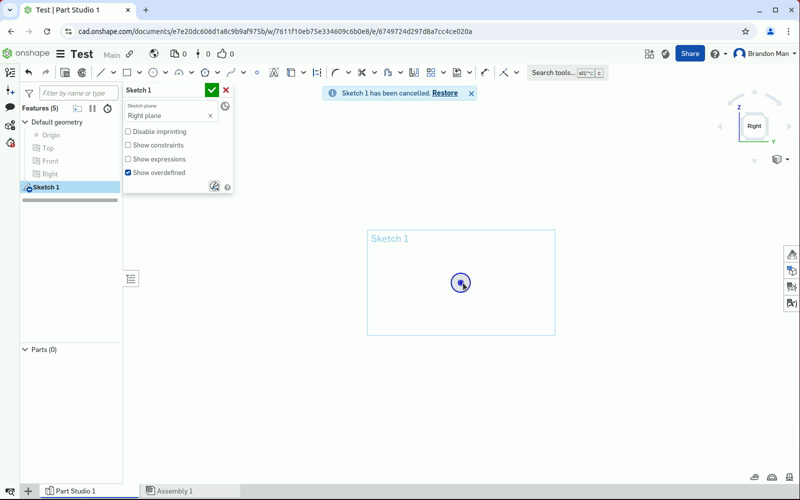
mouse_move(468, 285)
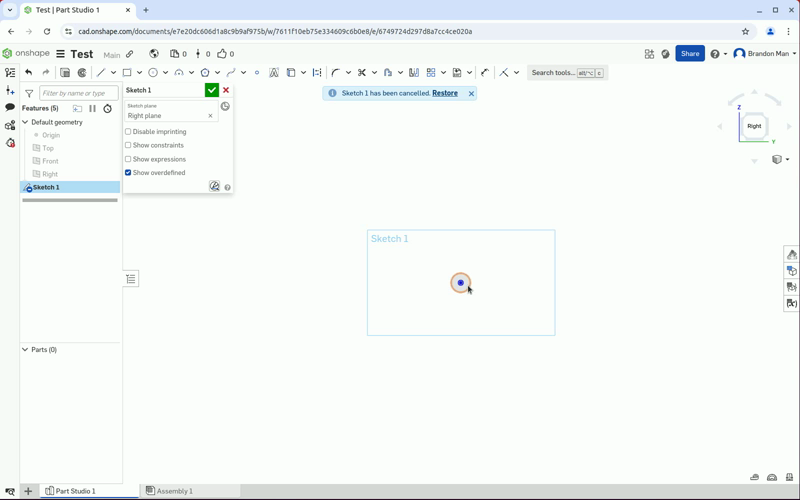
scroll(6)
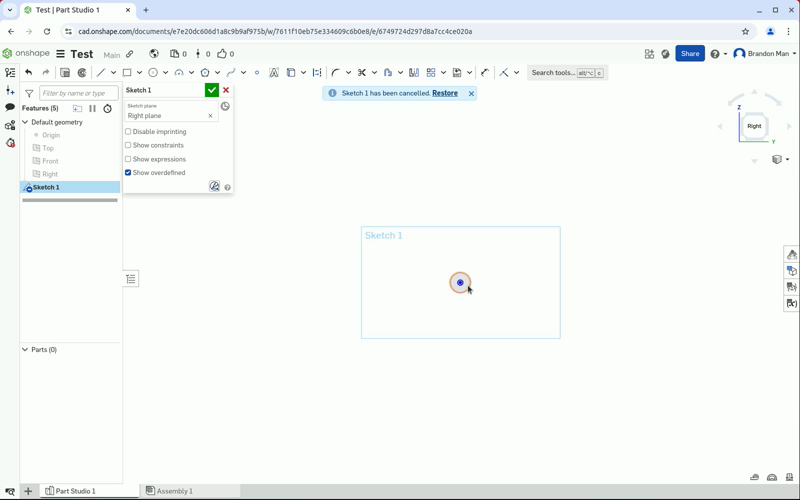
scroll(6)
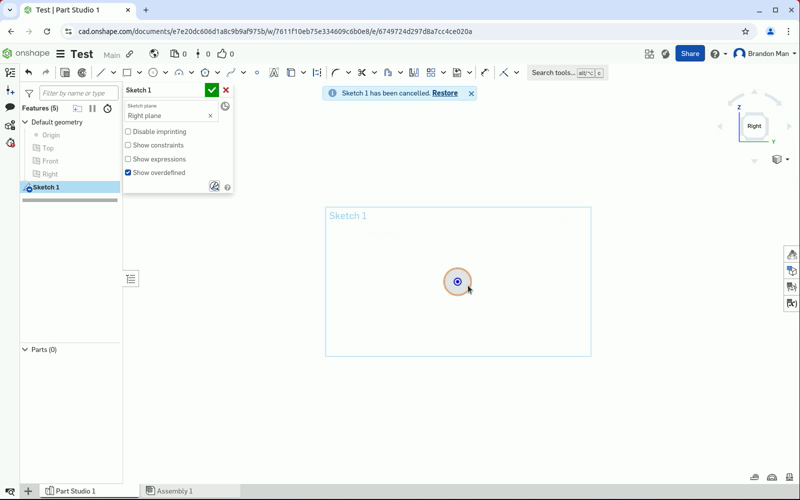
scroll(6)
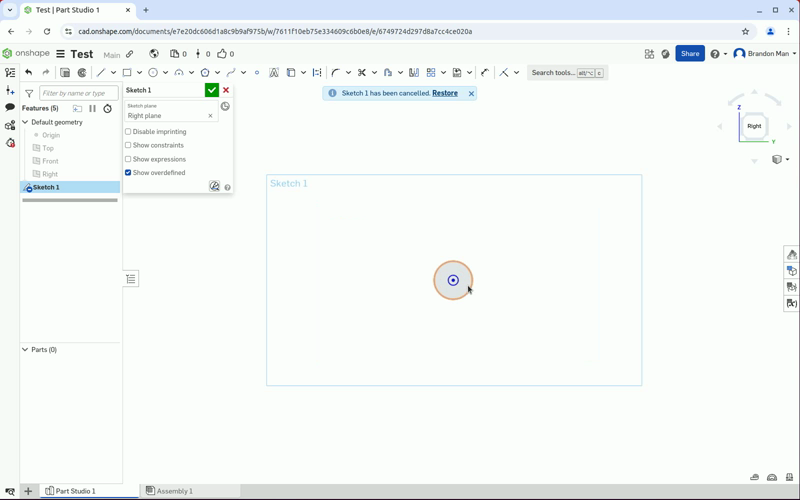
scroll(6)
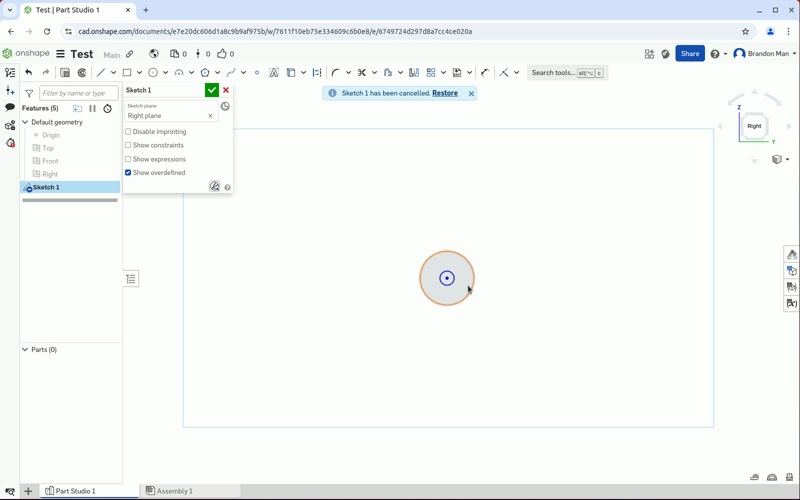
scroll(6)
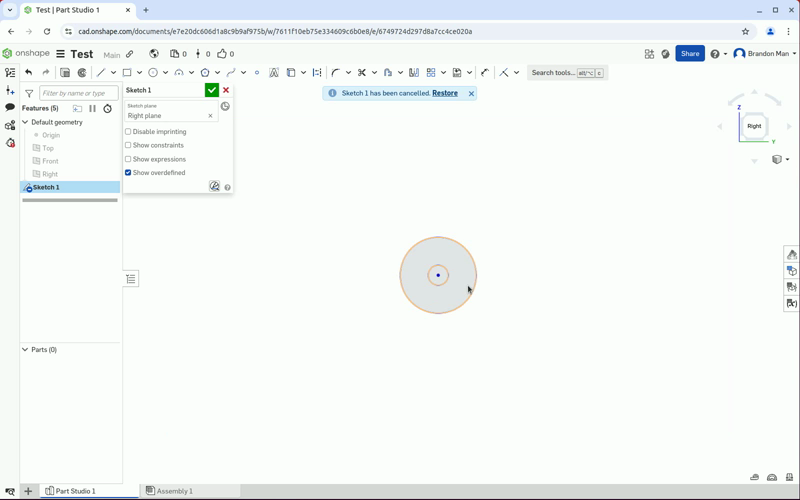
scroll(6)
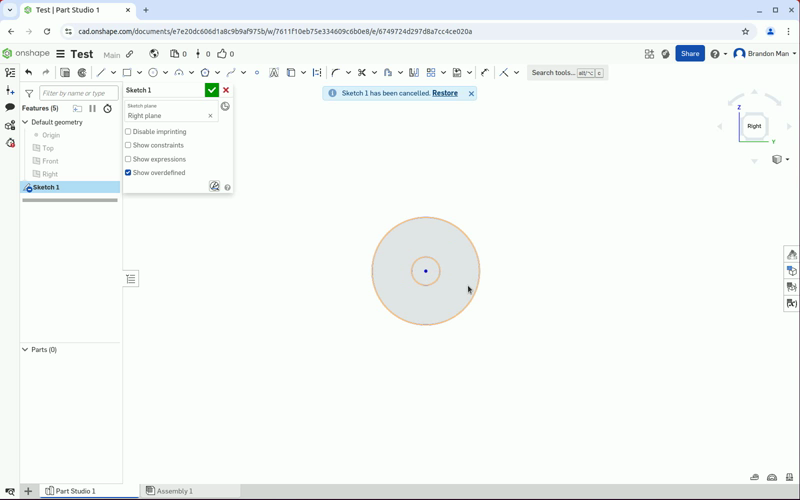
scroll(6)
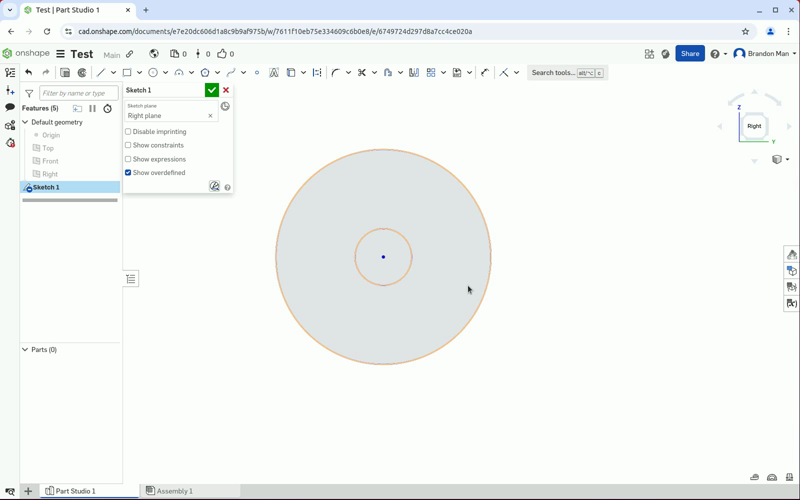
click(468, 285)
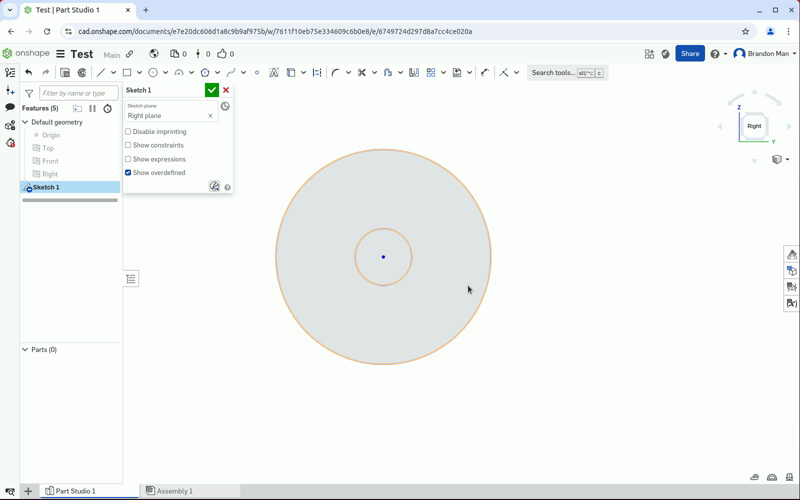
scroll(-6)
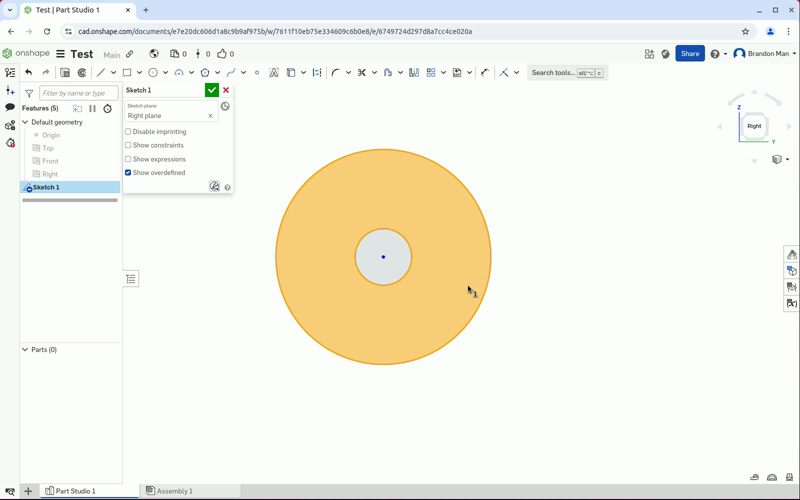
scroll(-6)
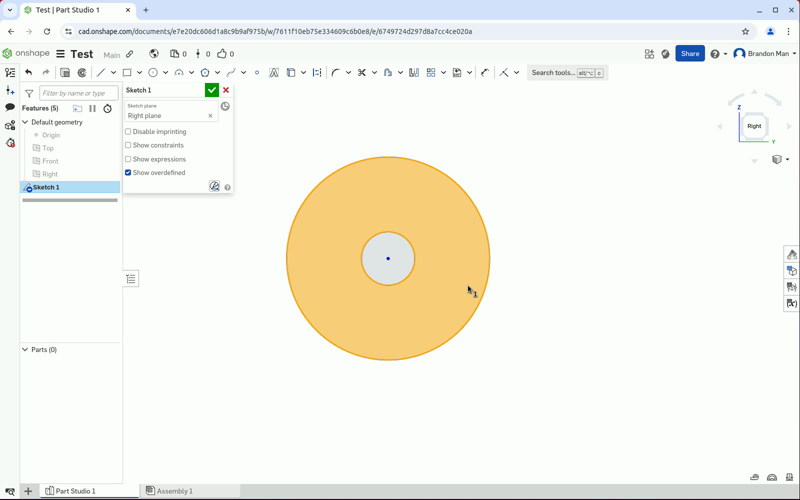
scroll(-6)
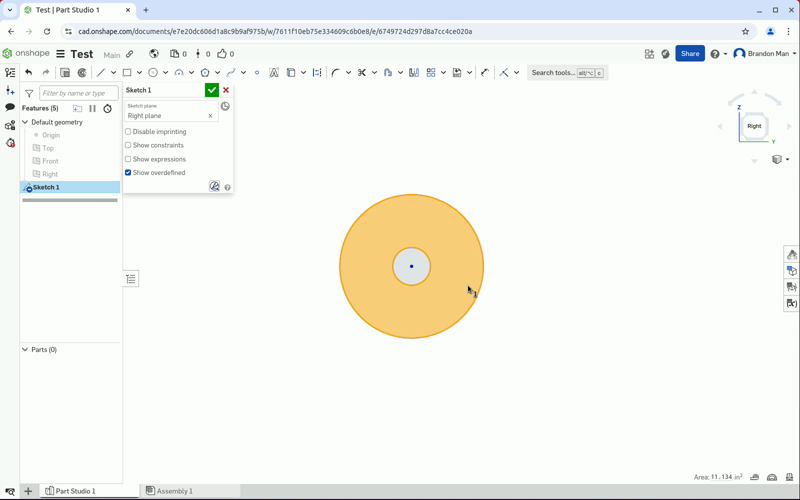
scroll(-6)
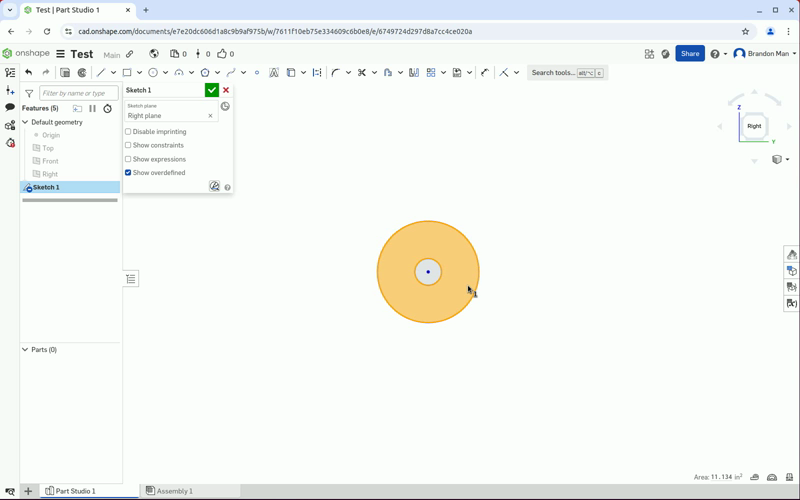
scroll(-6)
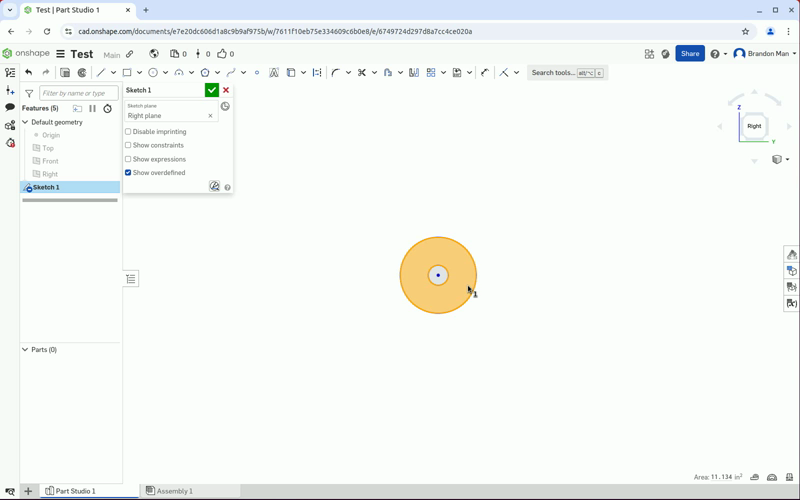
scroll(-6)
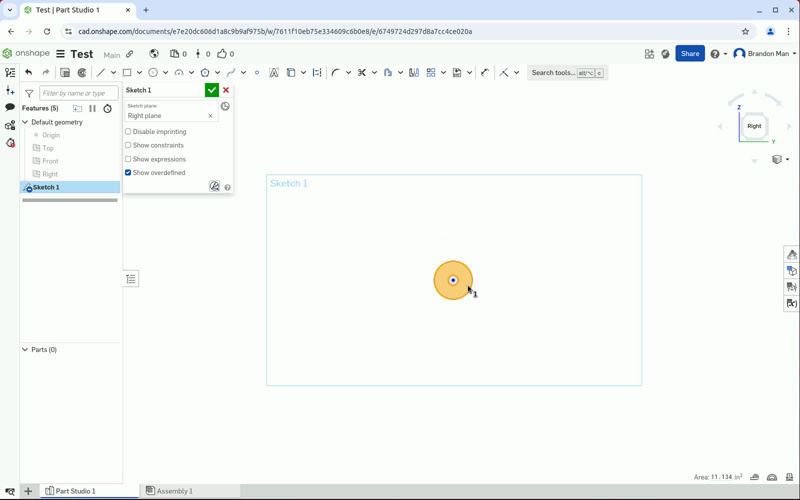
scroll(-6)
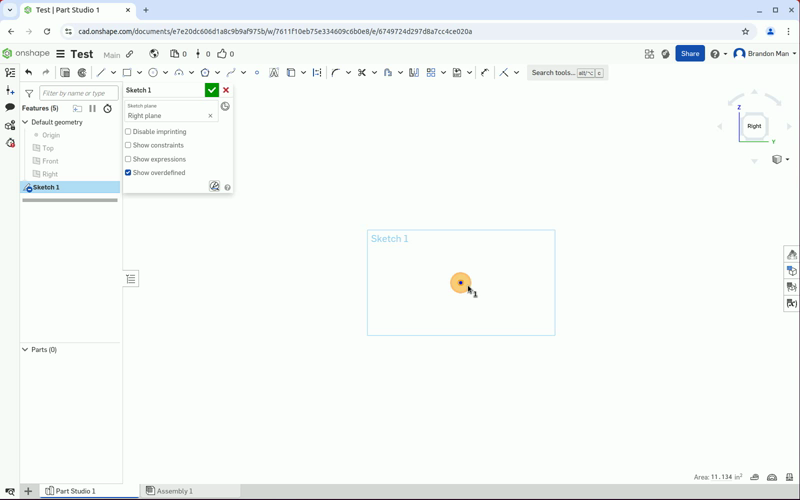
mouse_move(73, 352)
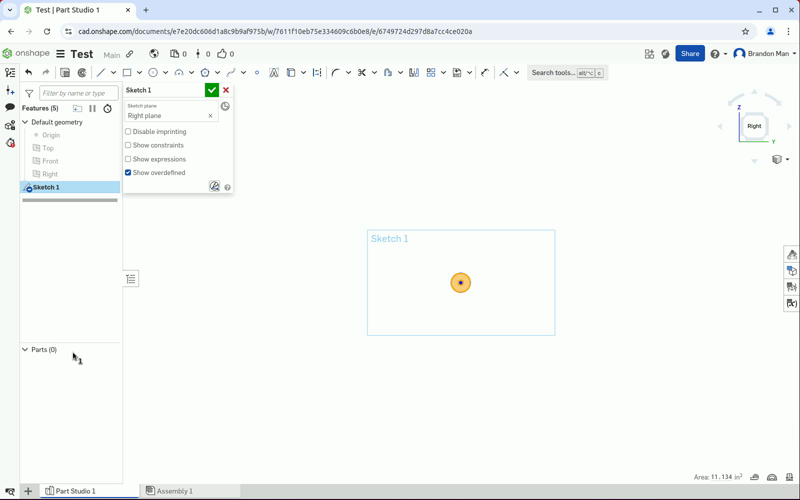
key(shift+y)
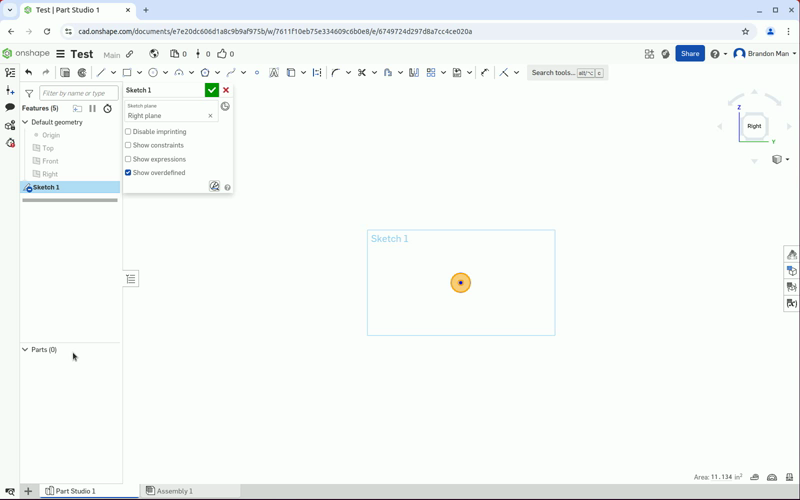
key(shift+e)
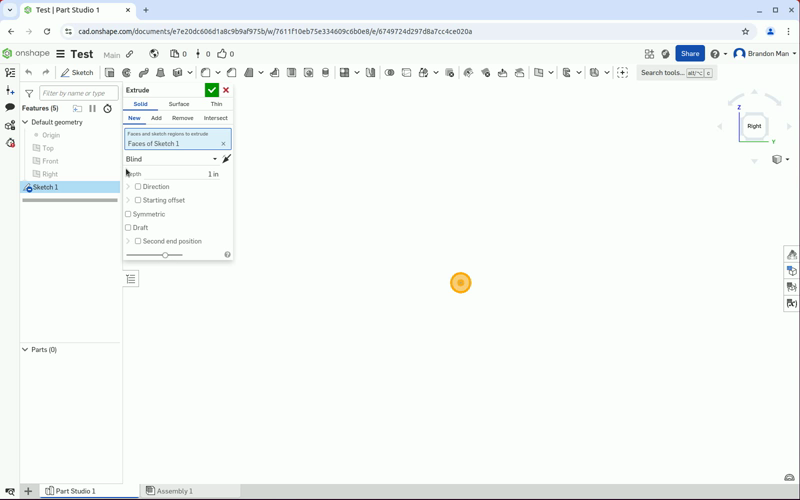
mouse_move(143, 106)
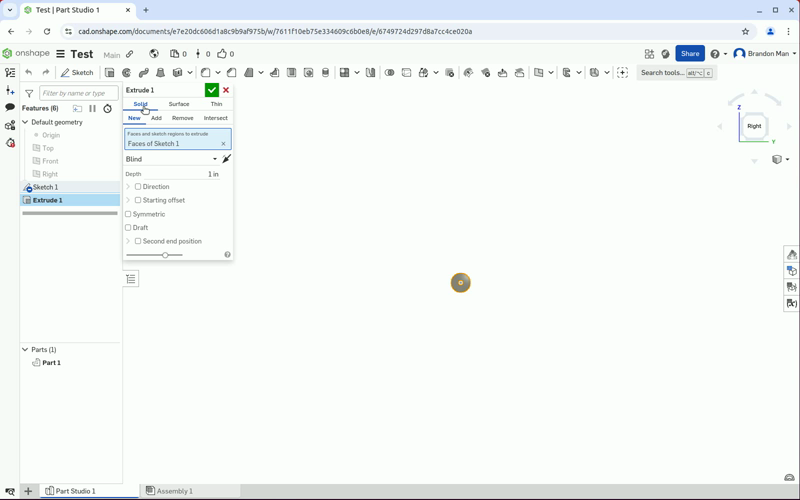
click(143, 106)
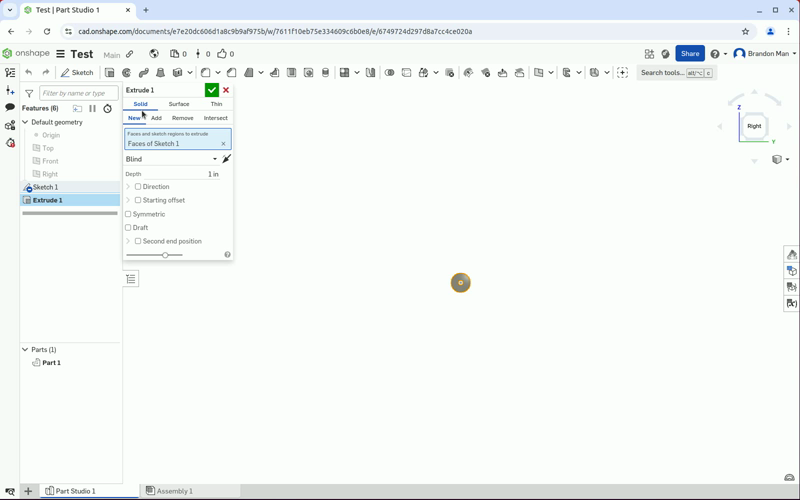
mouse_move(137, 120)
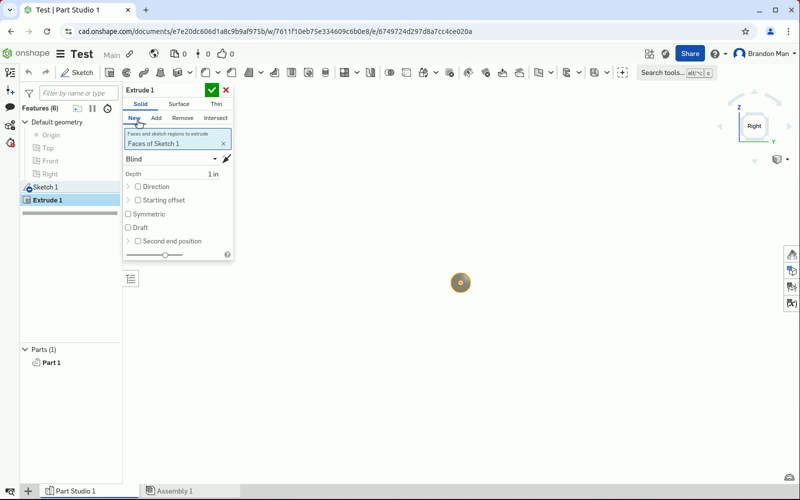
click(137, 120)
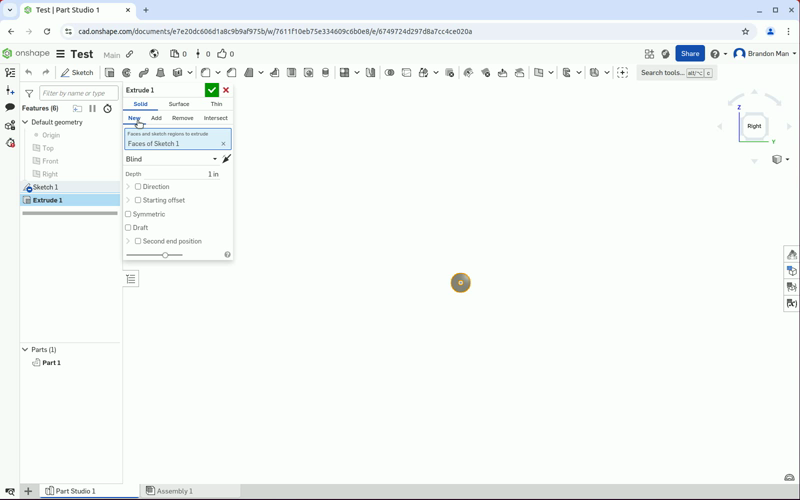
key(tab, 4)
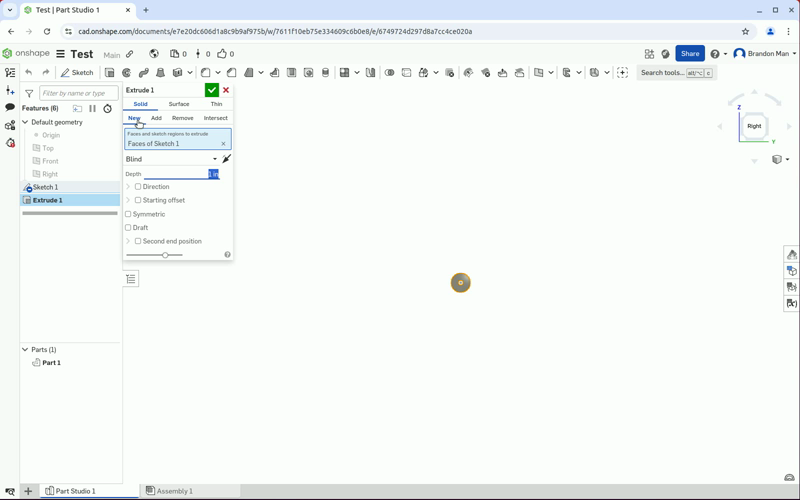
text(41.402)
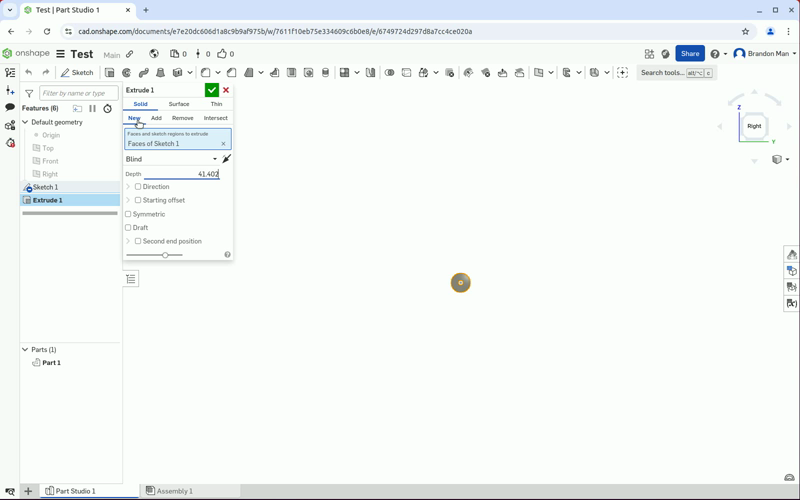
key(tab, 3)
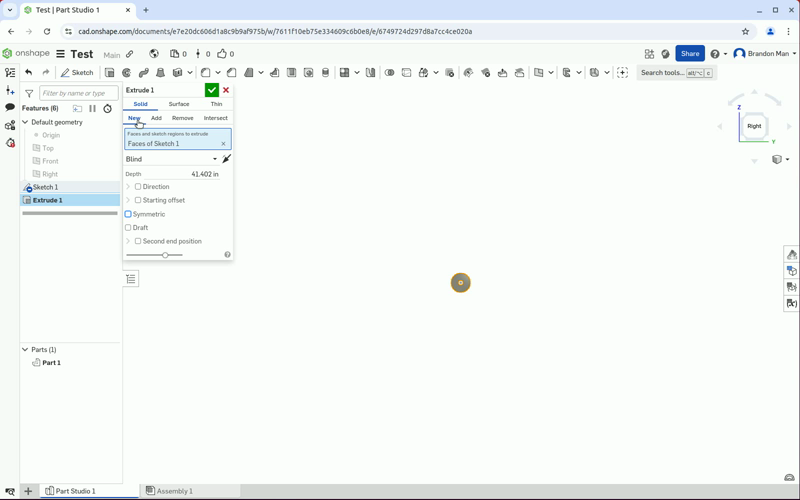
key(space)
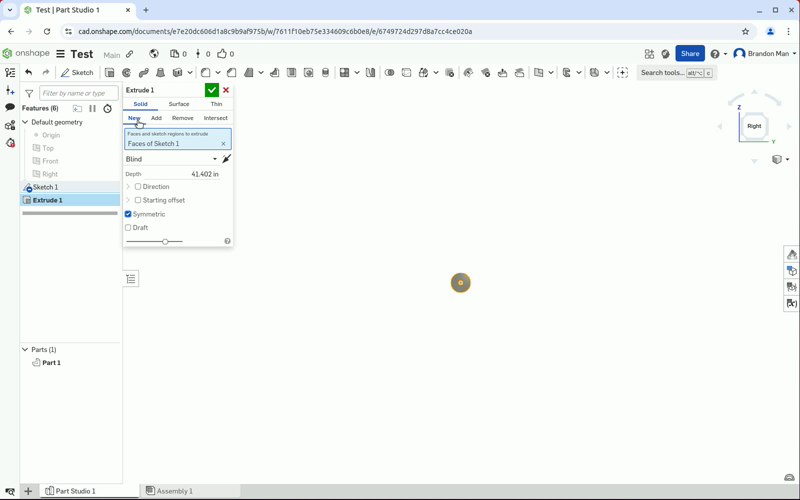
key(enter)
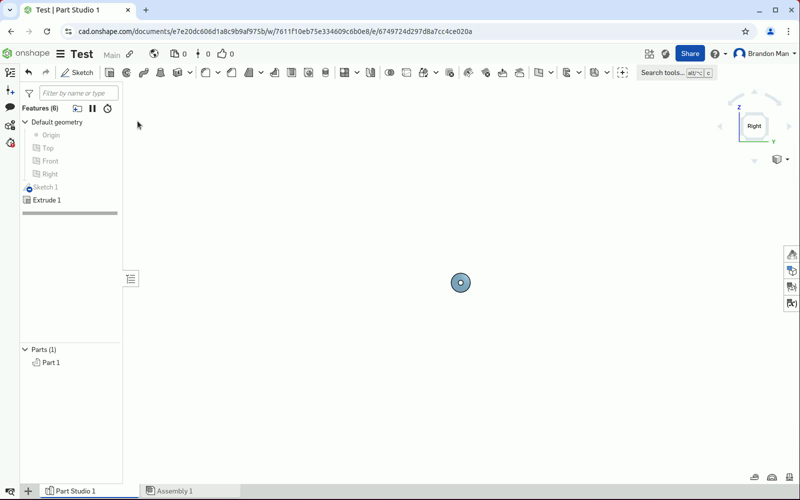
key(shift+h)
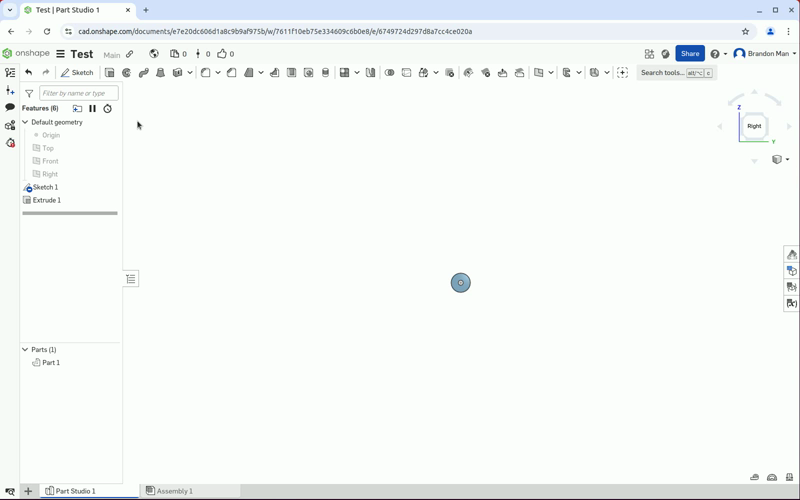
key(shift+h)
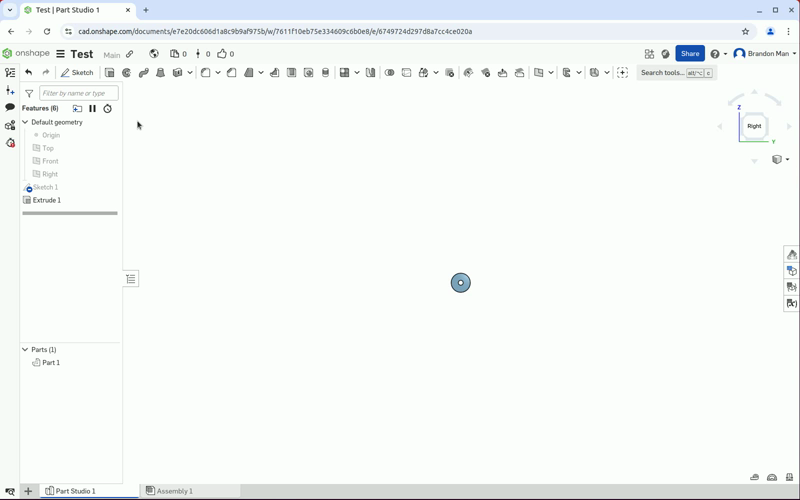
mouse_move(73, 189)
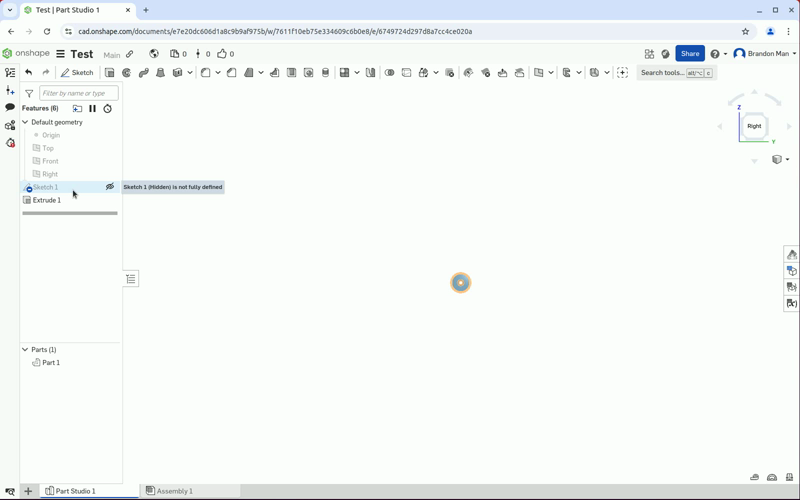
click(73, 189)
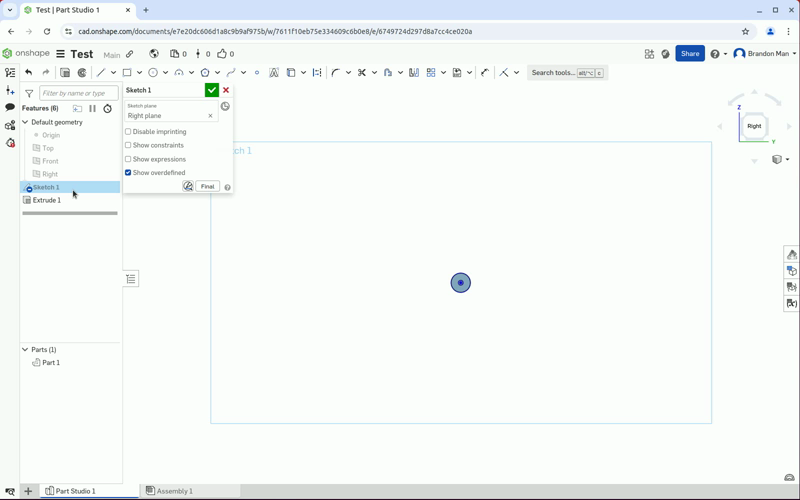
mouse_move(229, 92)
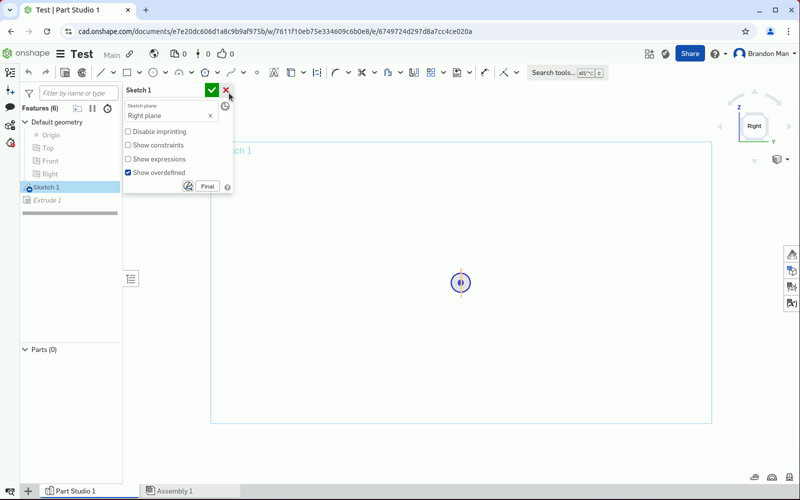
click(229, 92)
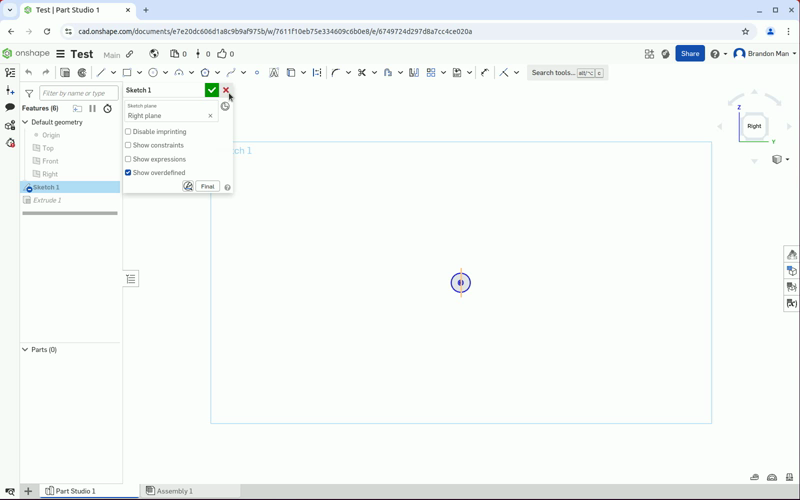
key(shift+s)
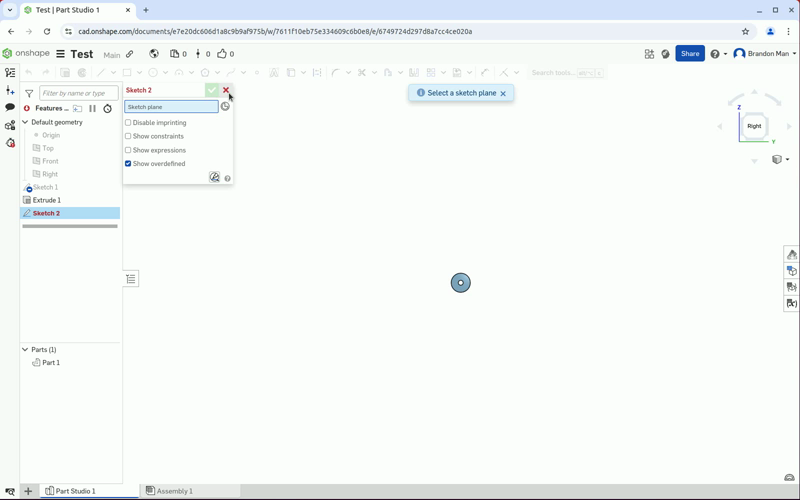
mouse_move(73, 176)
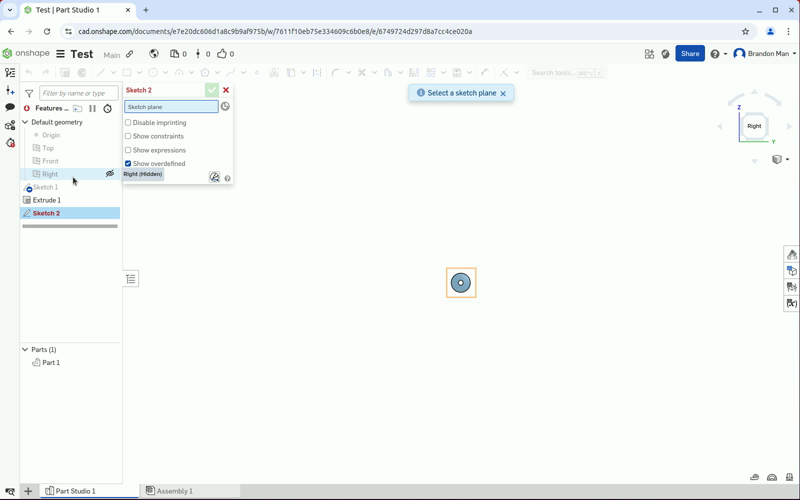
click(73, 176)
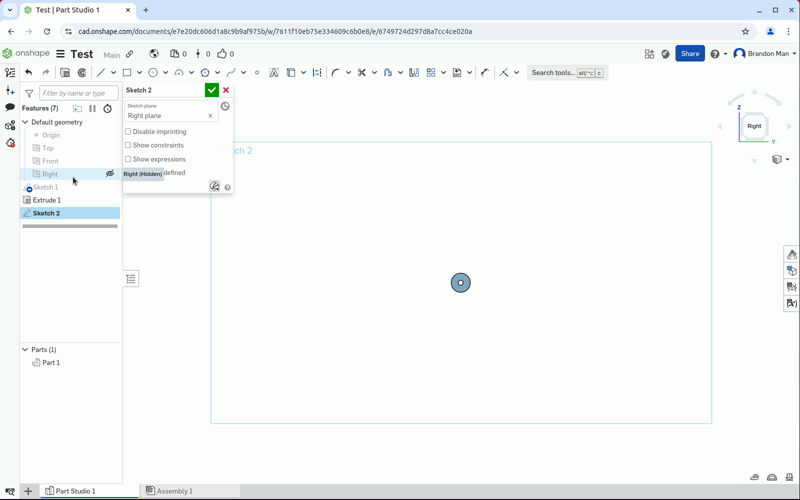
mouse_move(73, 352)
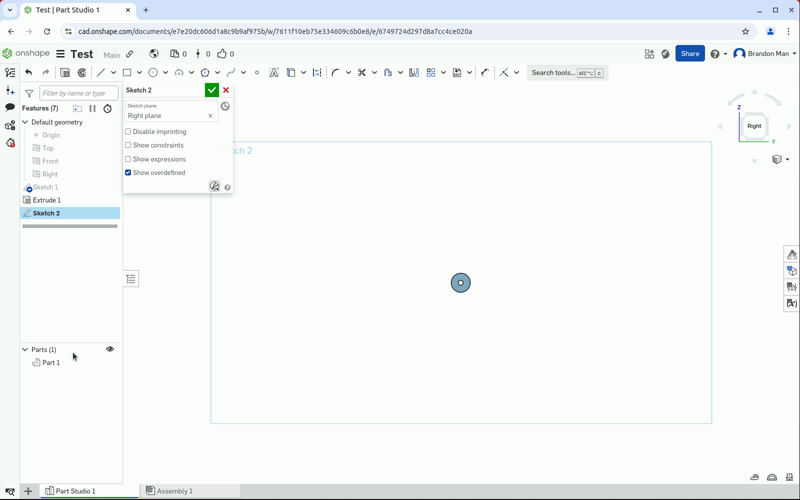
key(y)
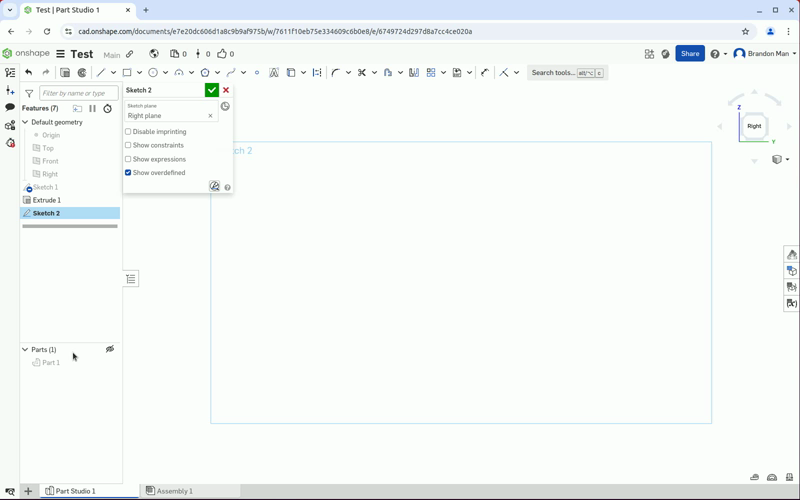
key(c)
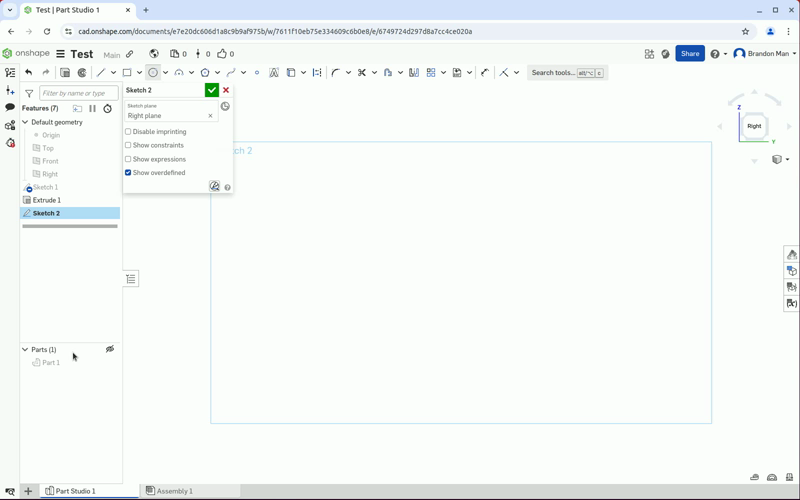
key_down(shift)
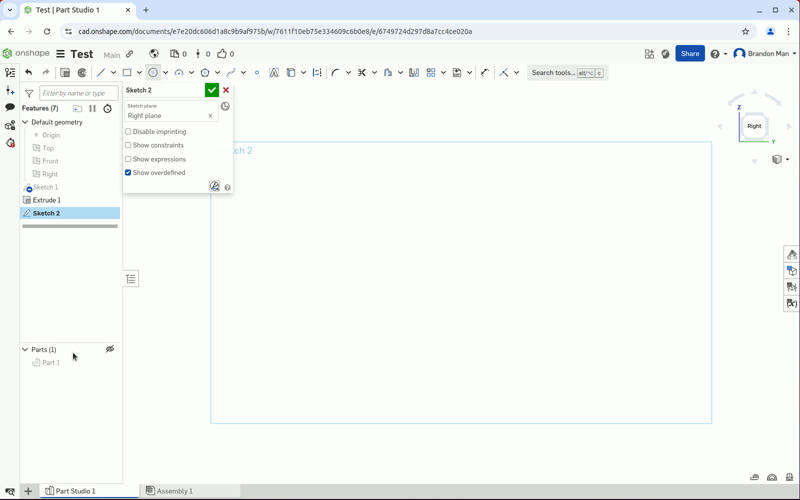
mouse_move(461, 282)
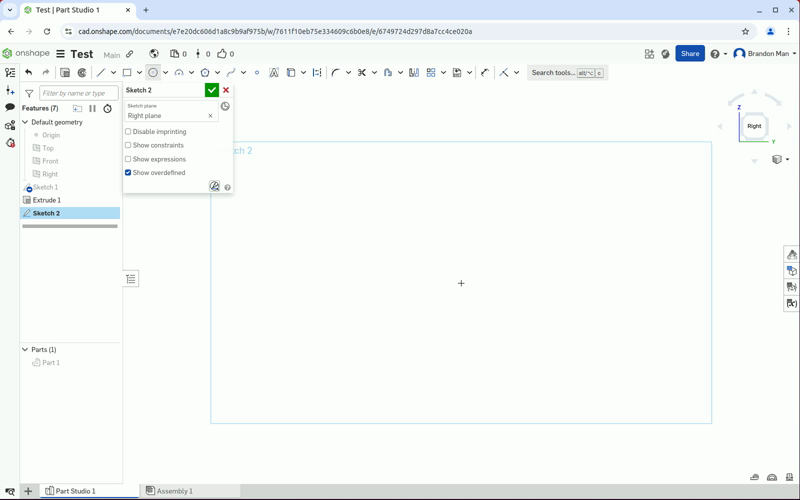
click(461, 282)
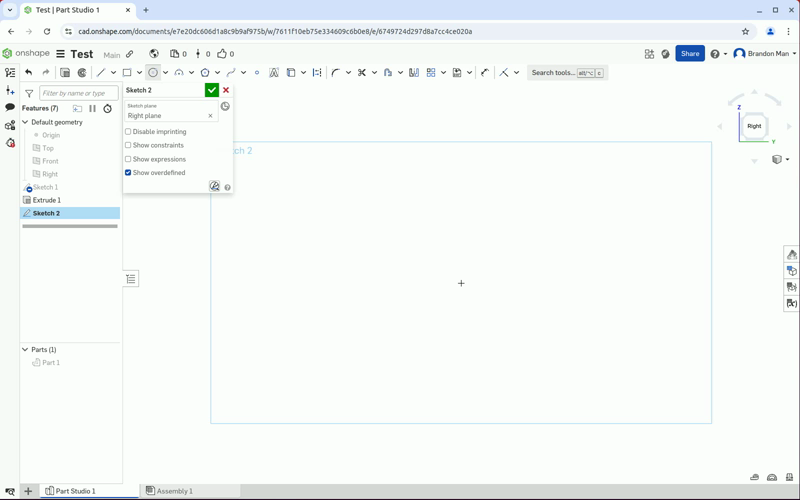
key_up(shift)
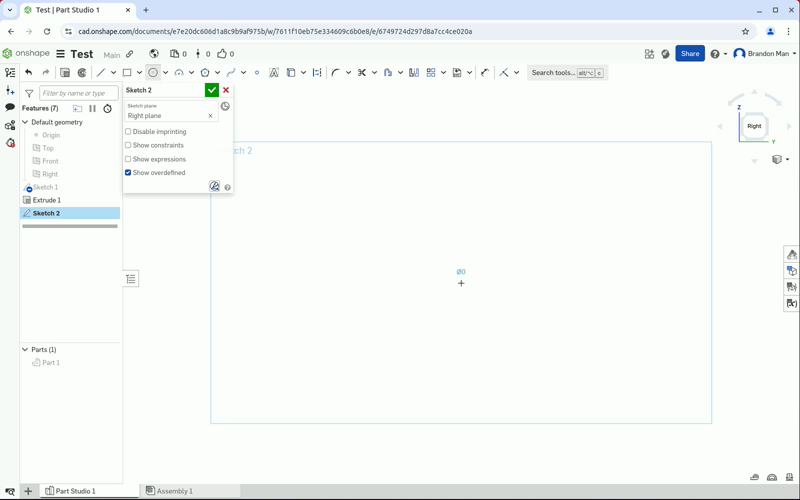
mouse_move(464, 282)
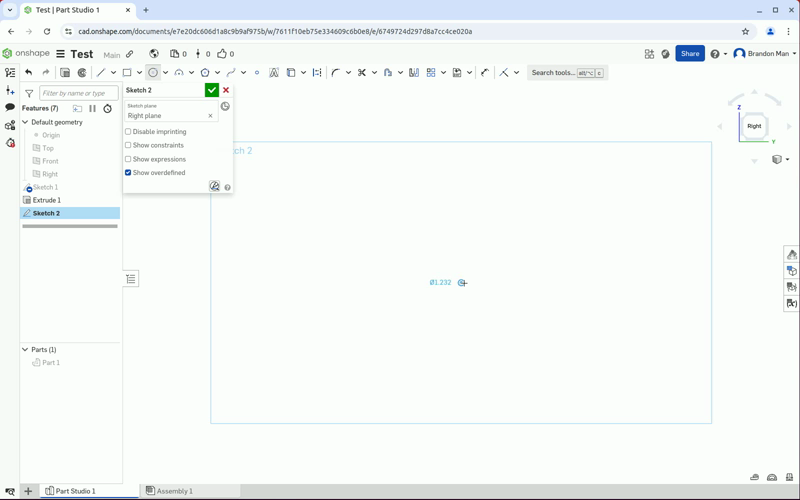
click(464, 282)
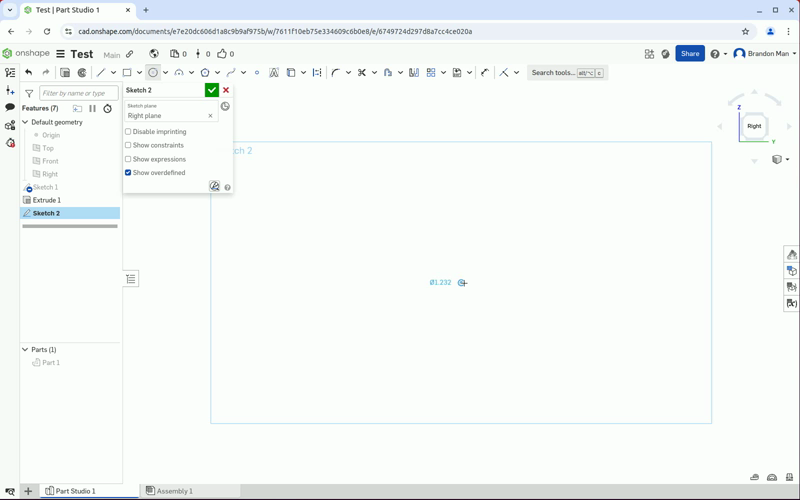
key(esc)
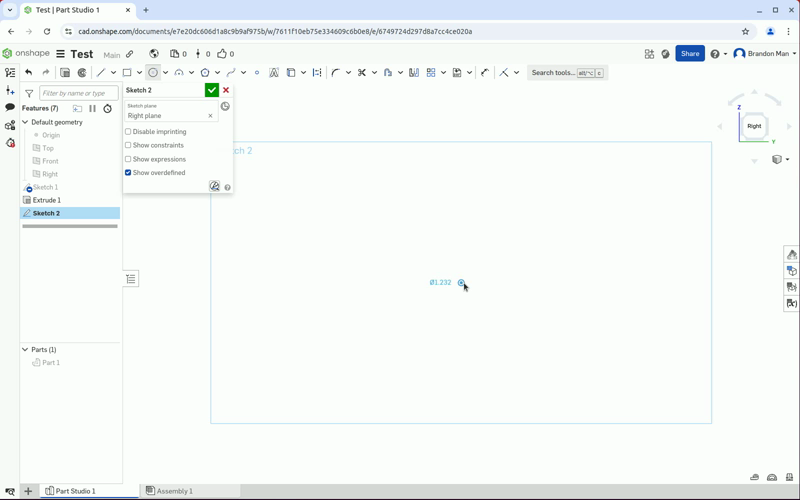
mouse_move(463, 283)
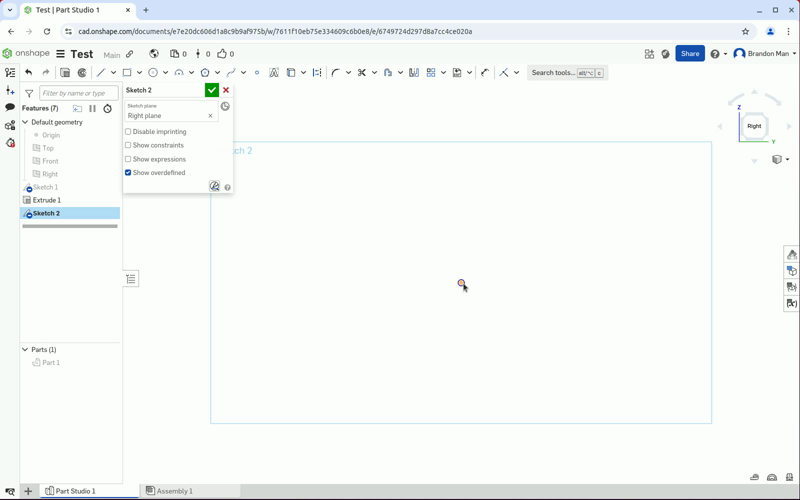
scroll(6)
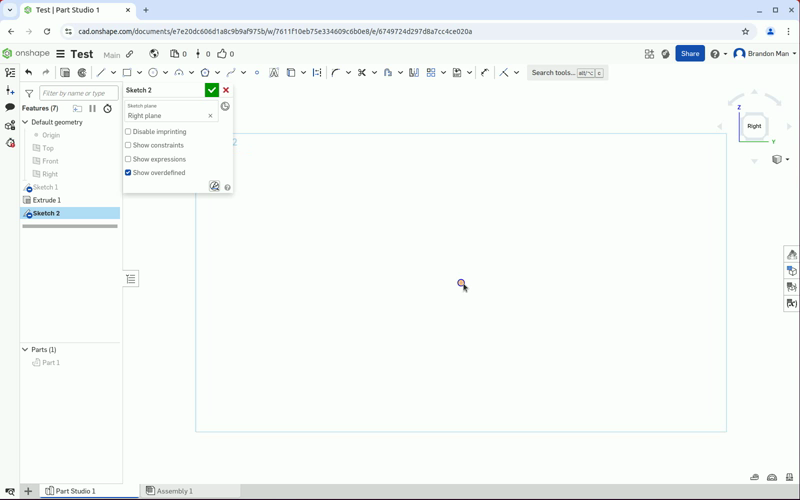
scroll(6)
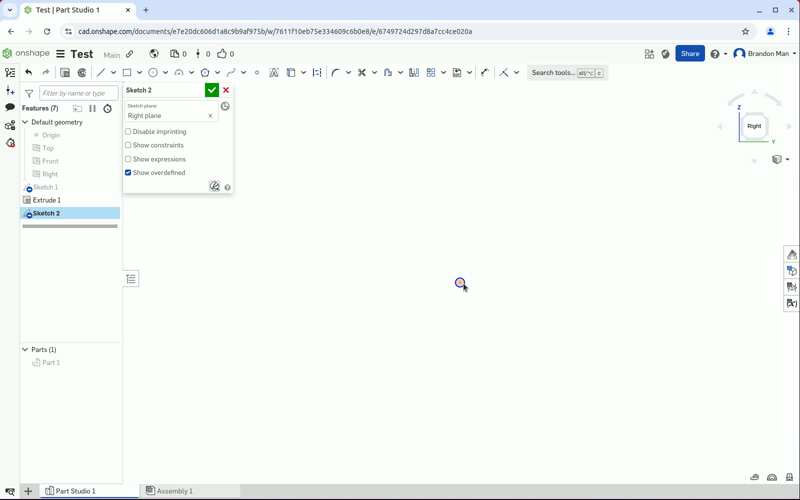
scroll(6)
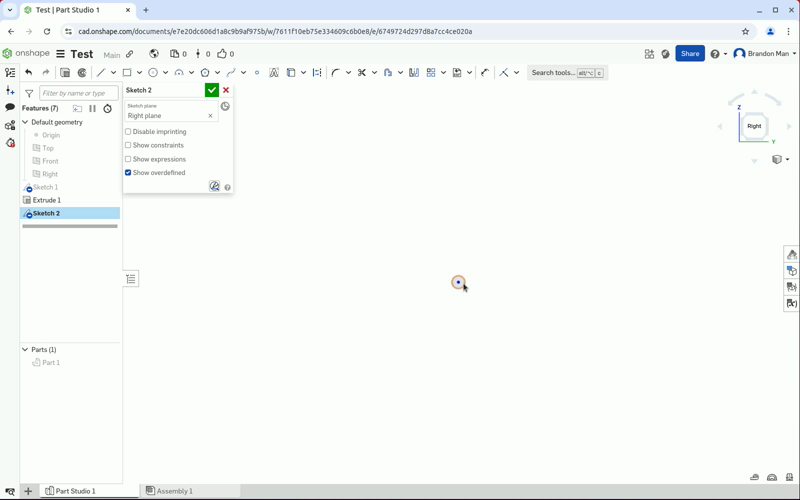
scroll(6)
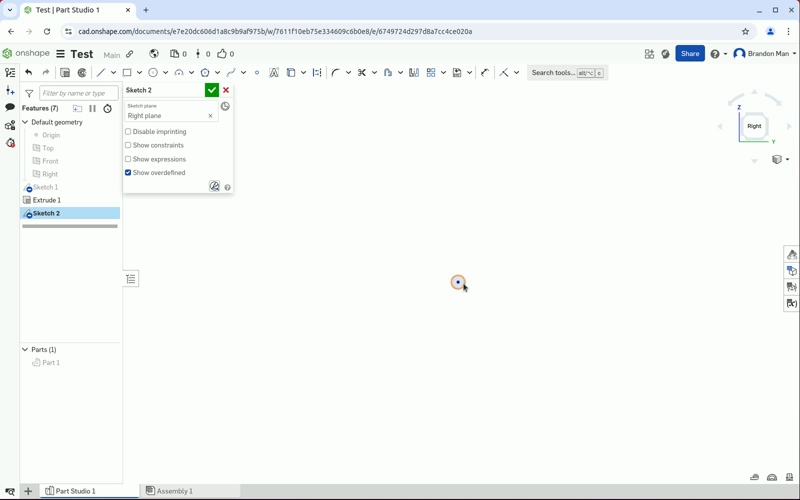
scroll(6)
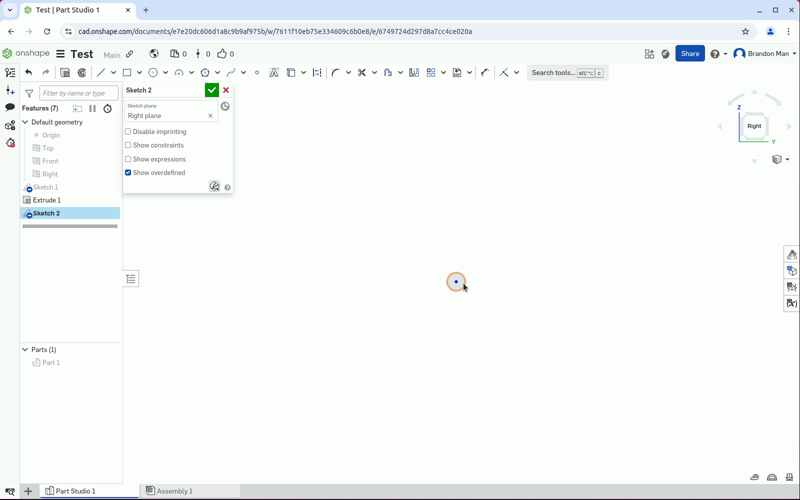
scroll(6)
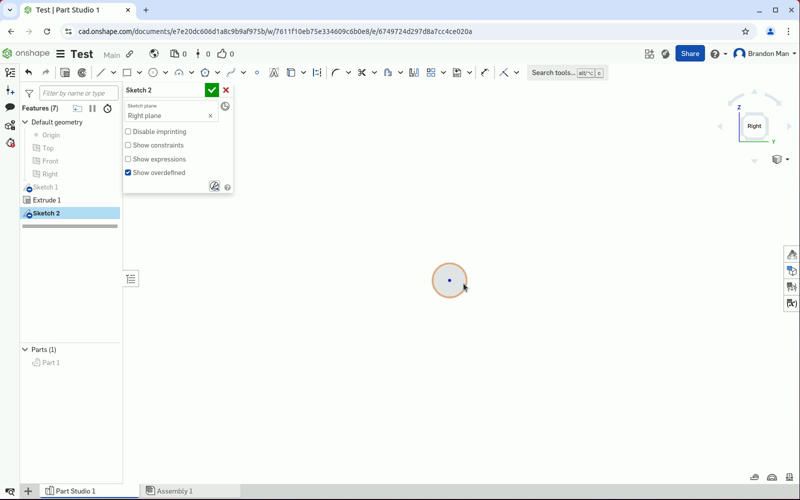
scroll(6)
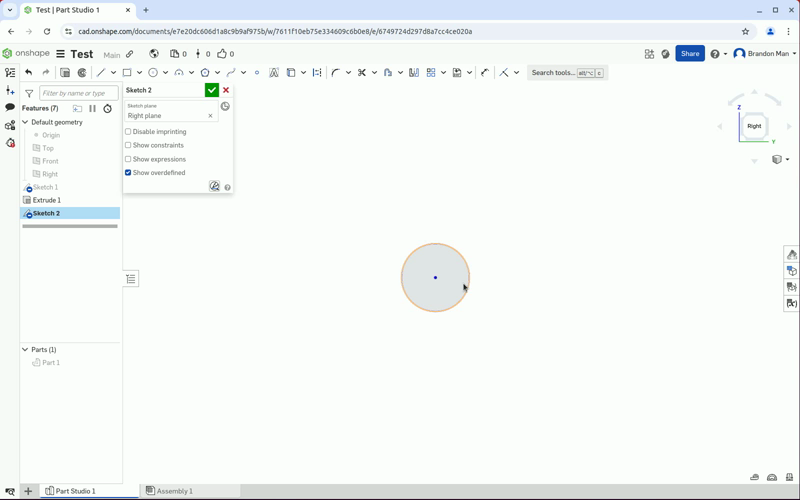
click(463, 283)
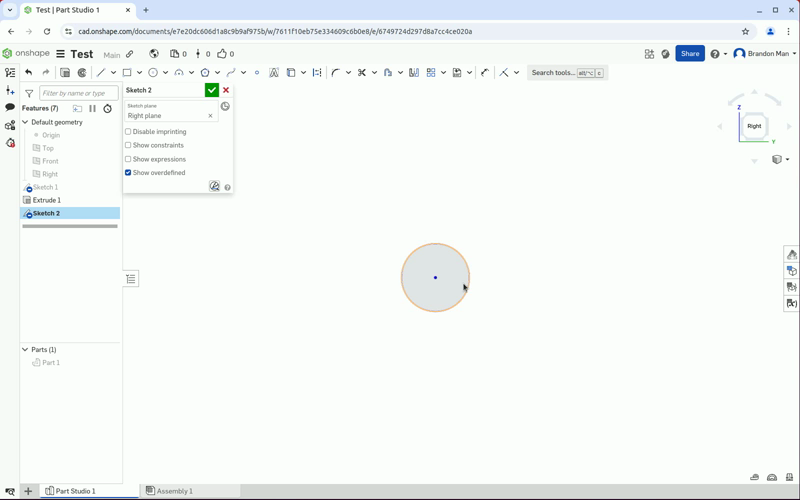
scroll(-6)
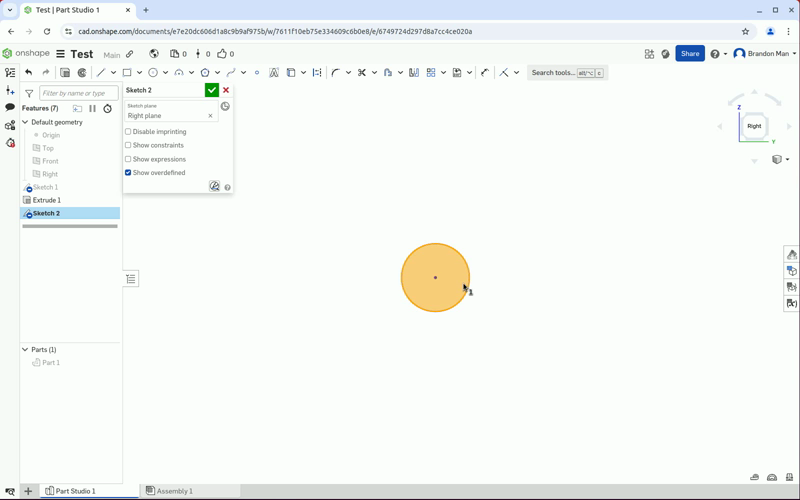
scroll(-6)
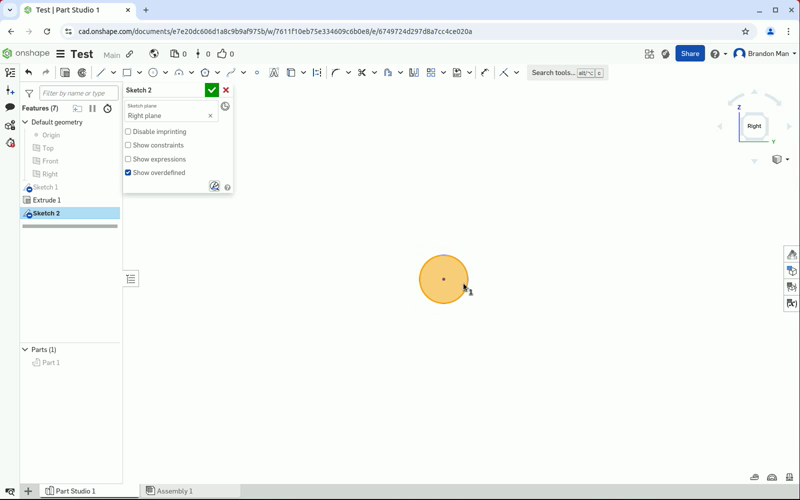
scroll(-6)
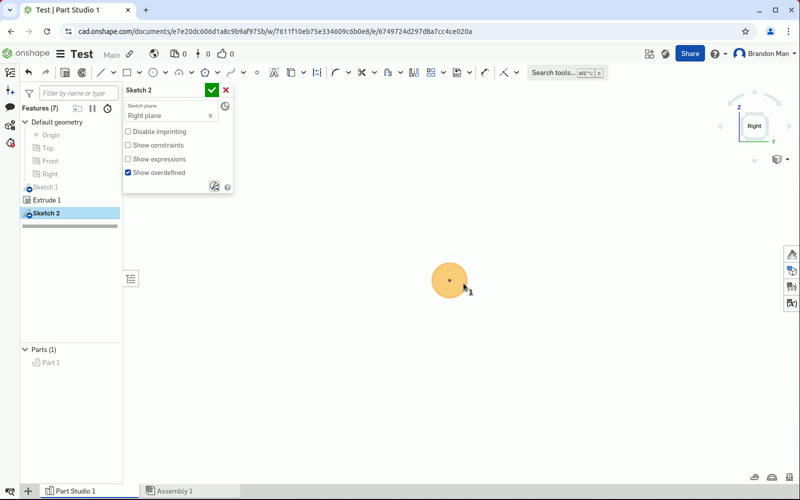
scroll(-6)
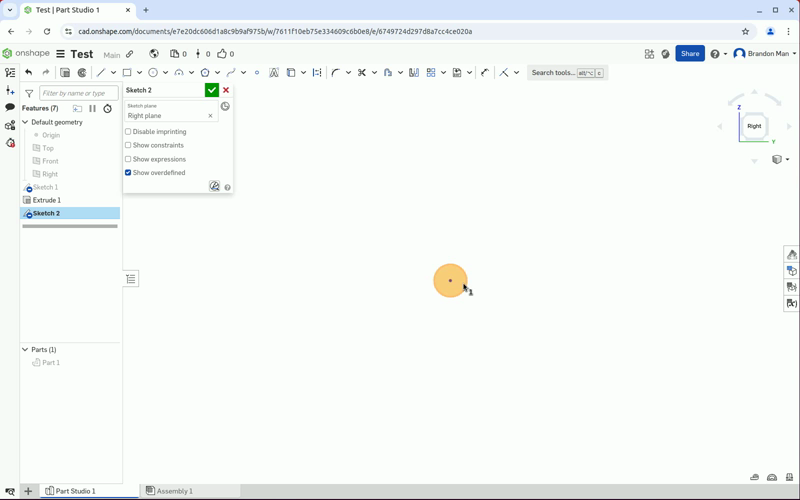
scroll(-6)
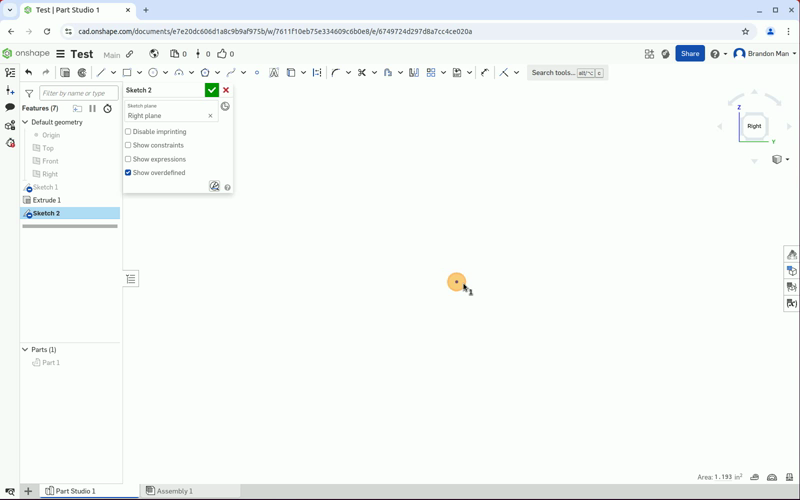
scroll(-6)
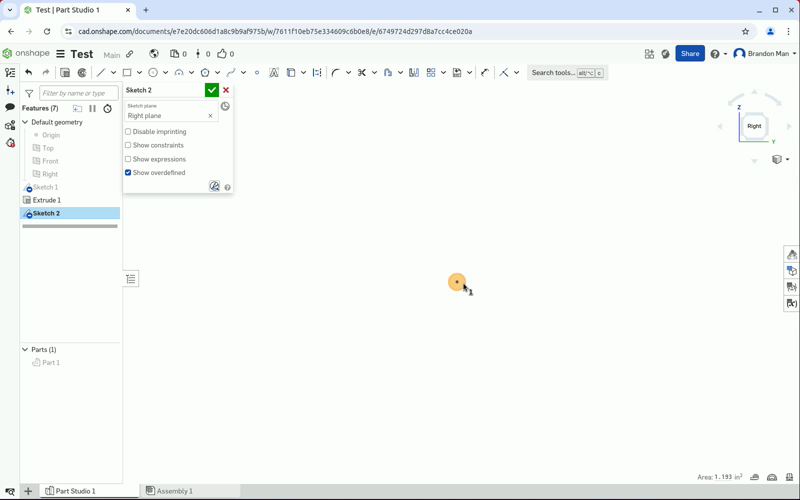
scroll(-6)
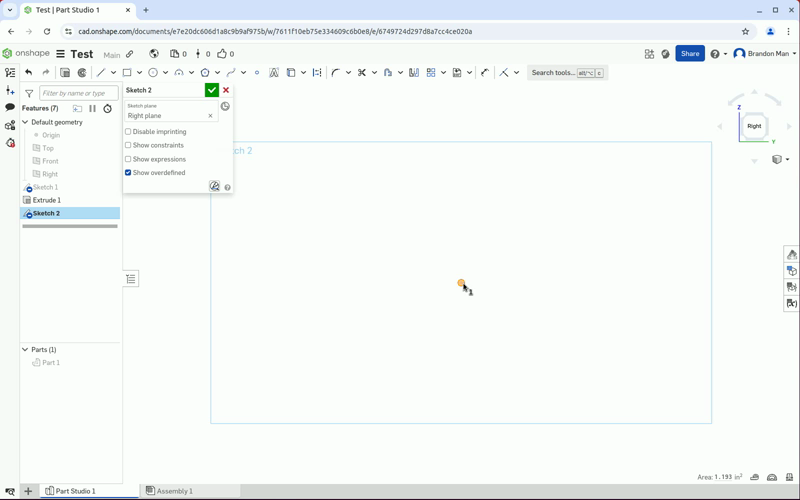
mouse_move(73, 352)
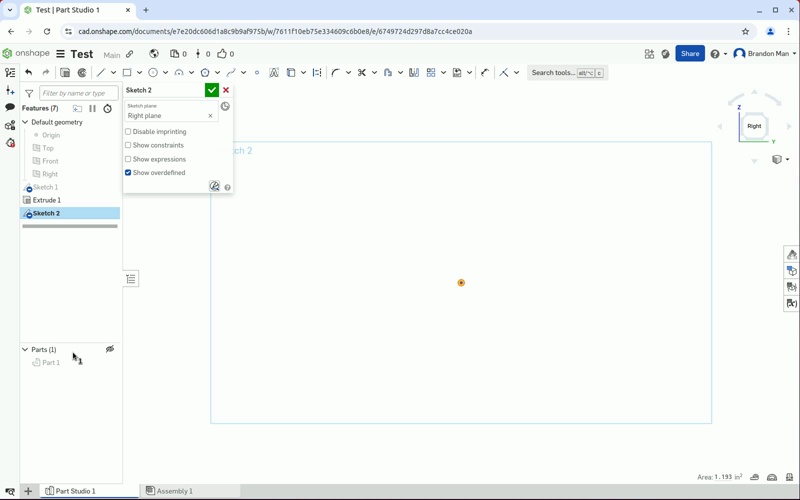
key(shift+y)
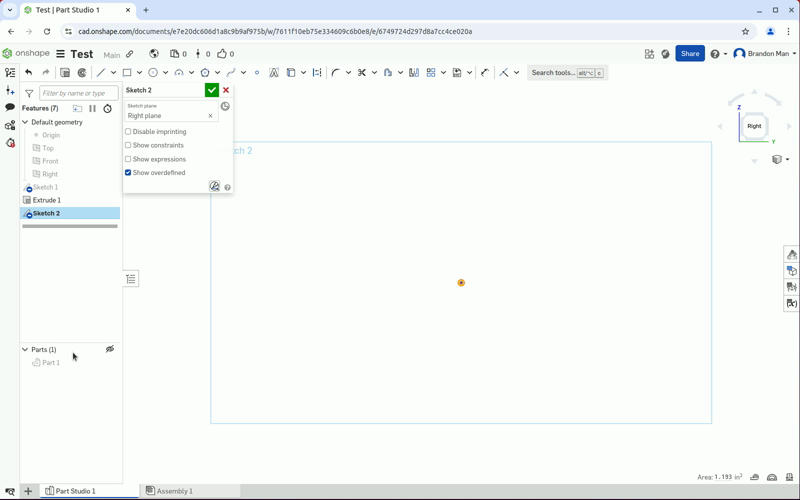
key(shift+e)
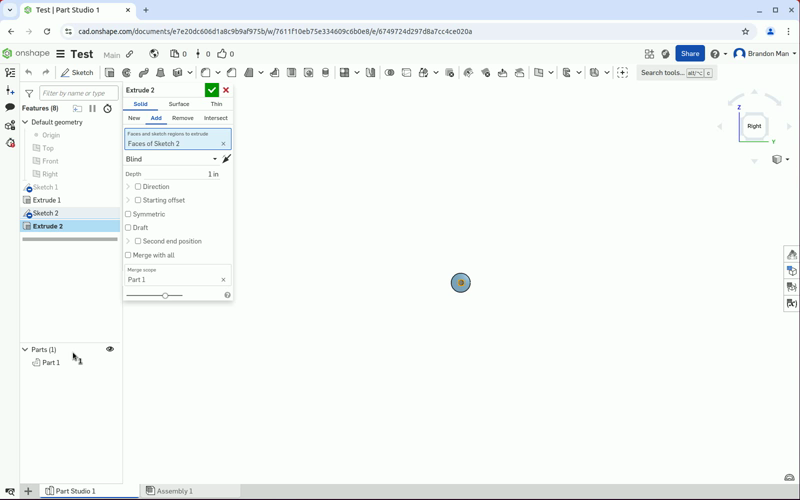
mouse_move(143, 106)
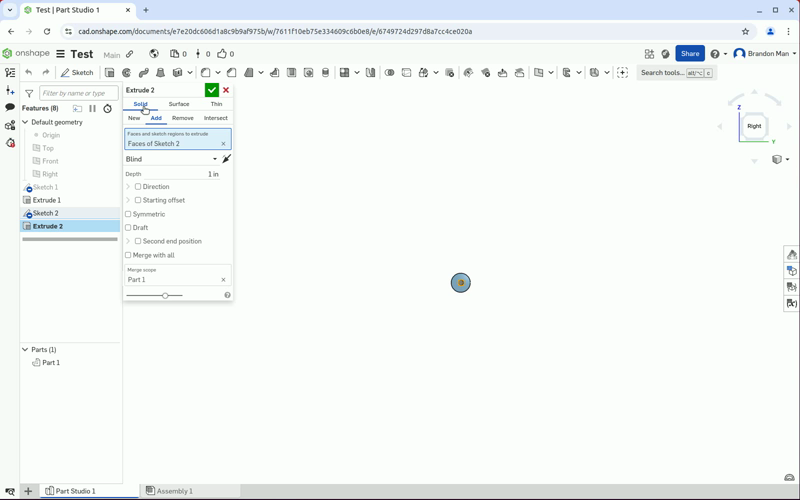
click(143, 106)
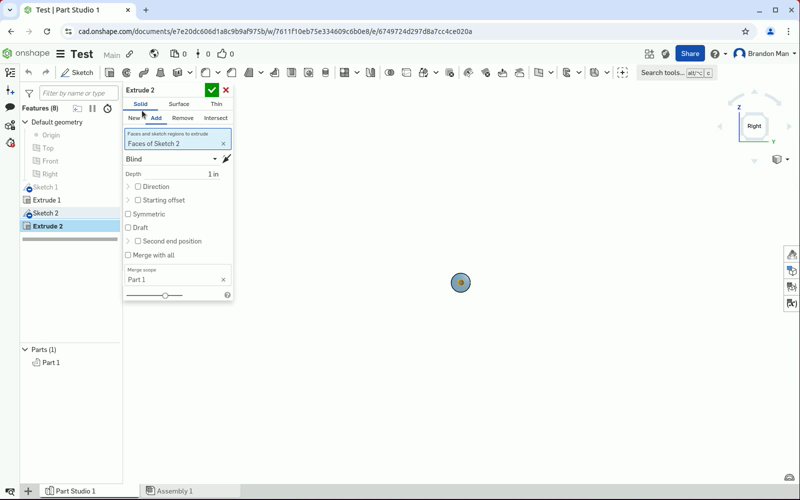
mouse_move(137, 120)
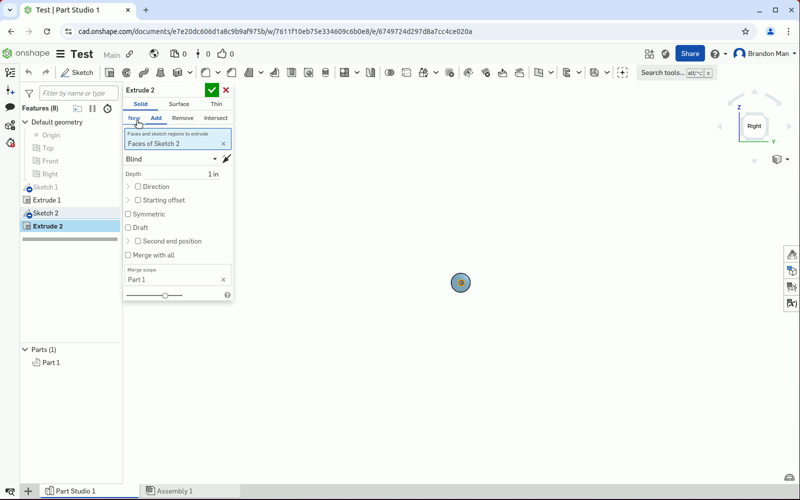
click(137, 120)
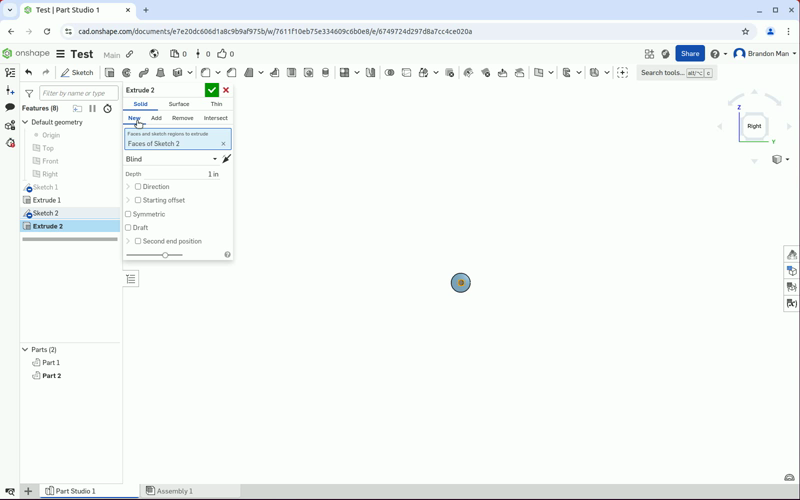
key(tab, 4)
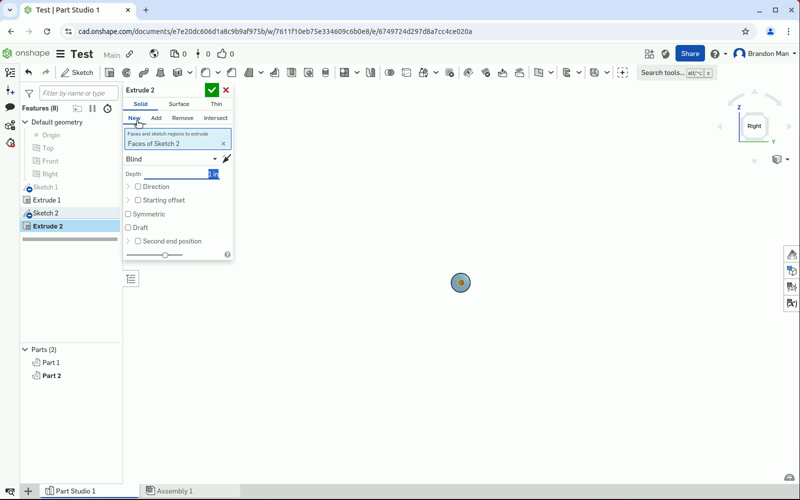
text(46.216)
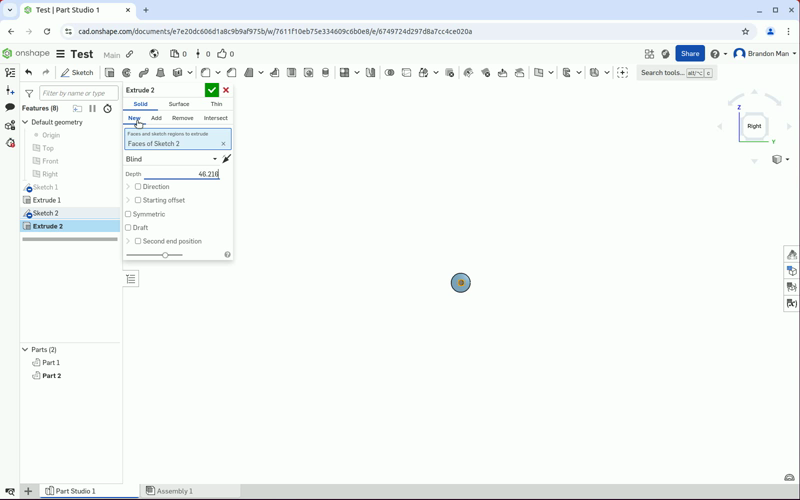
key(tab, 3)
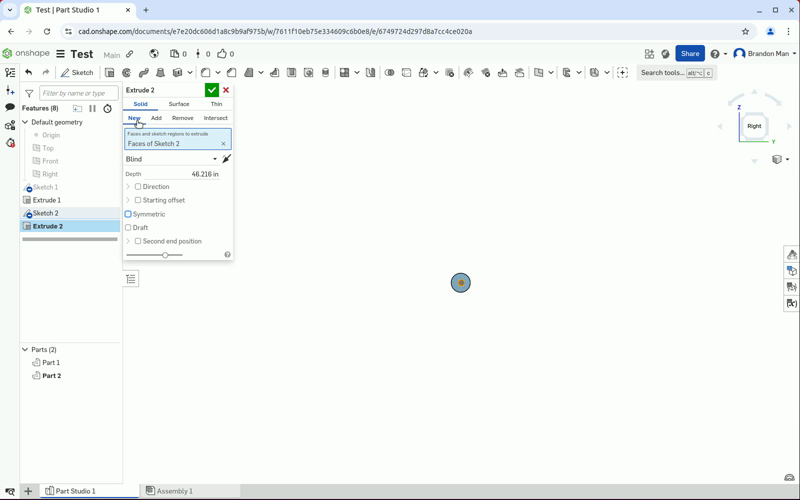
key(space)
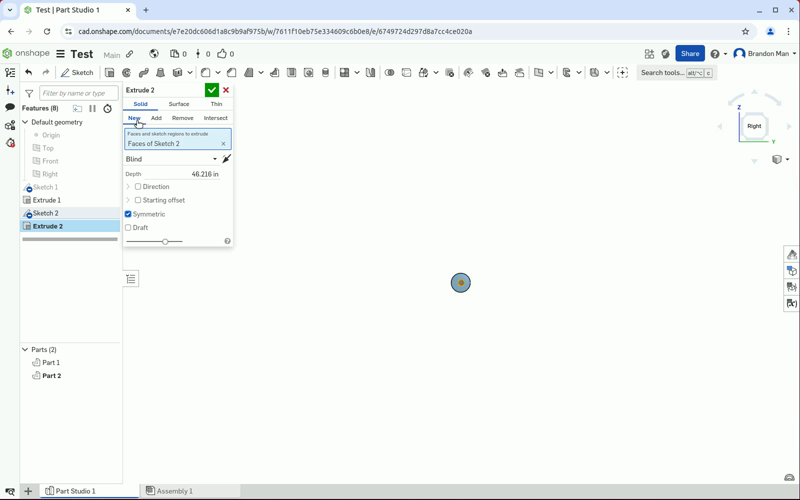
key(enter)
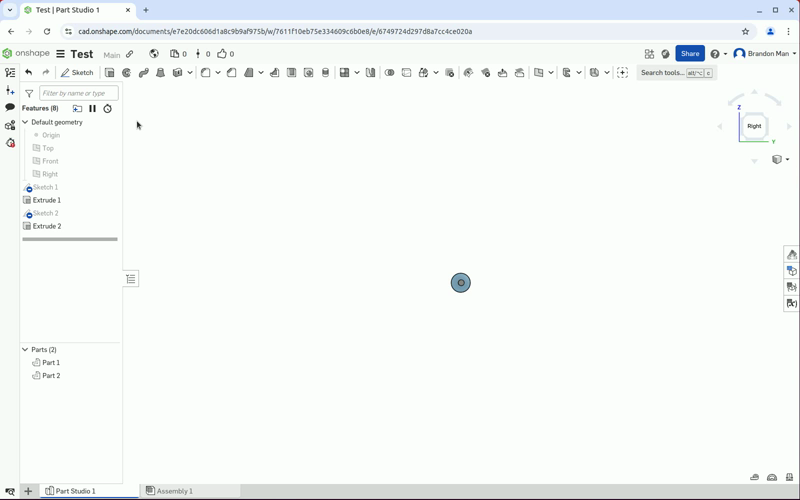
key(shift+h)
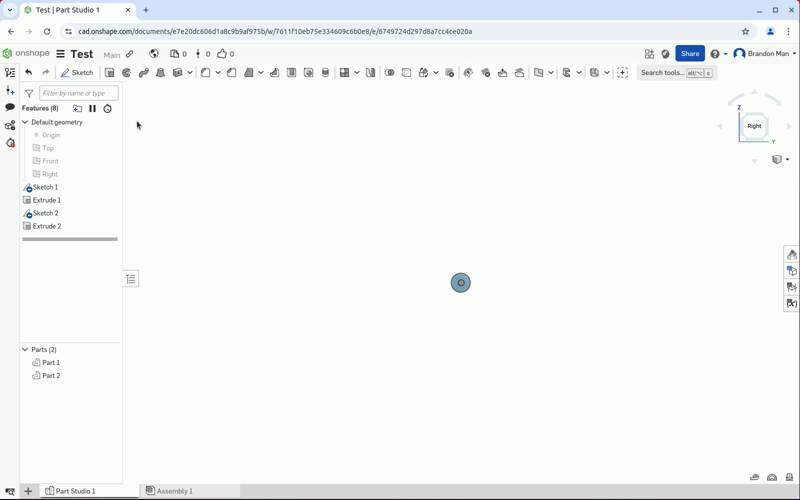
key(shift+h)
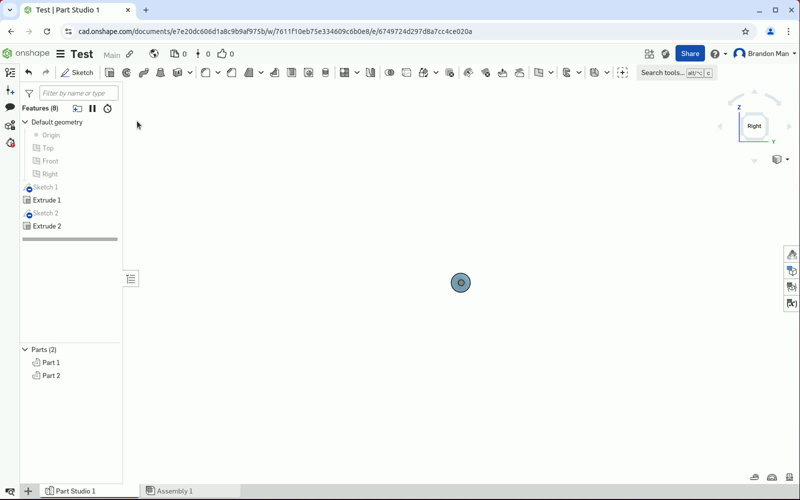
mouse_move(73, 189)
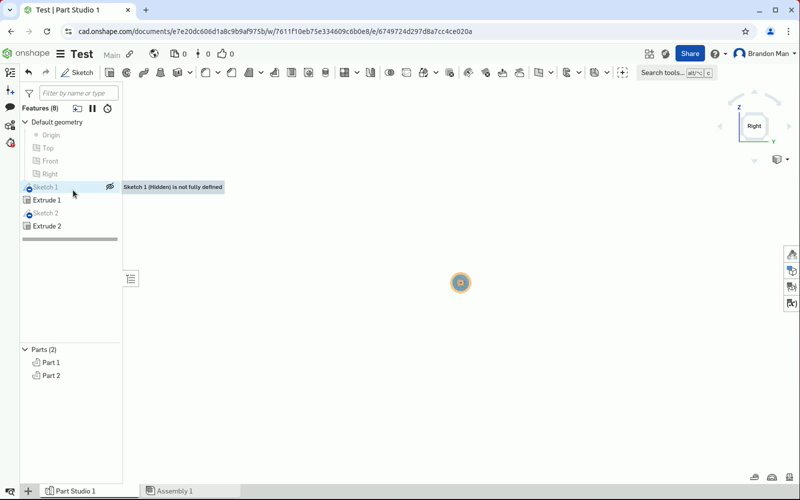
click(73, 189)
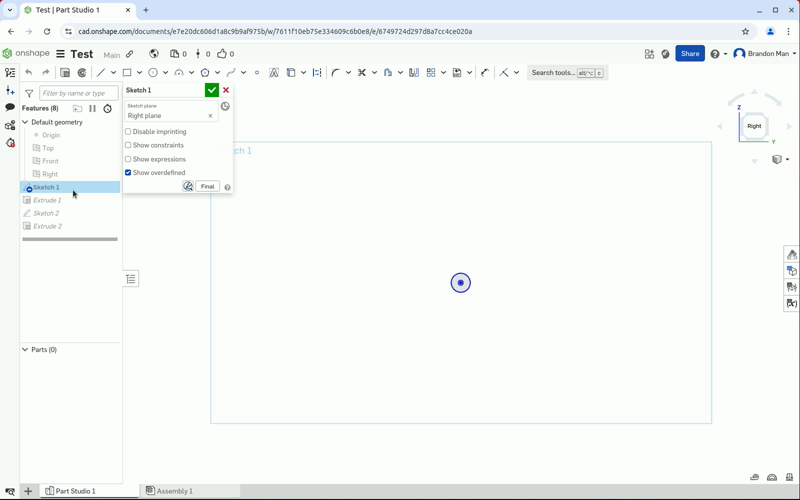
mouse_move(229, 92)
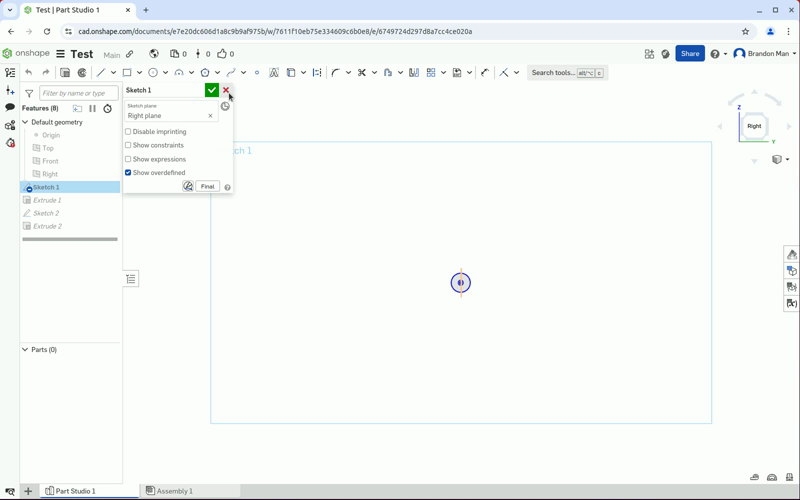
click(229, 92)
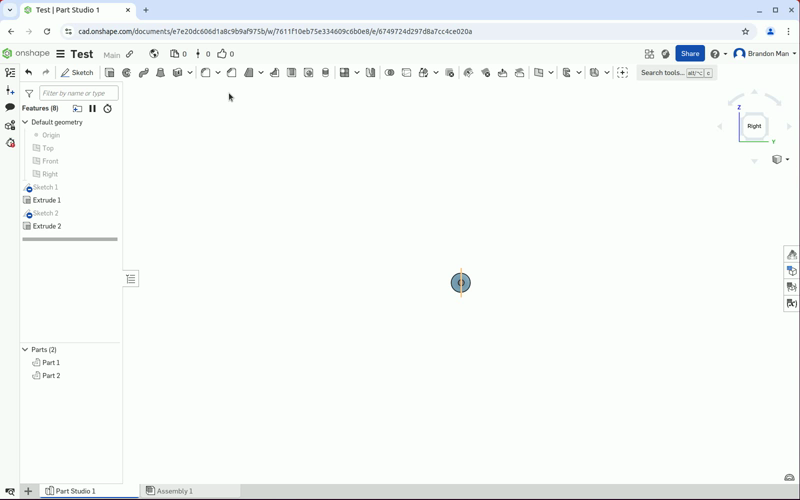
mouse_move(73, 352)
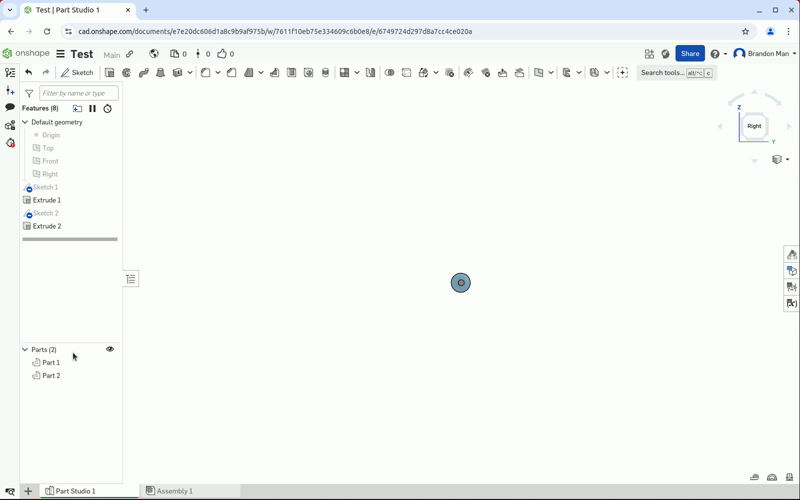
key(y)
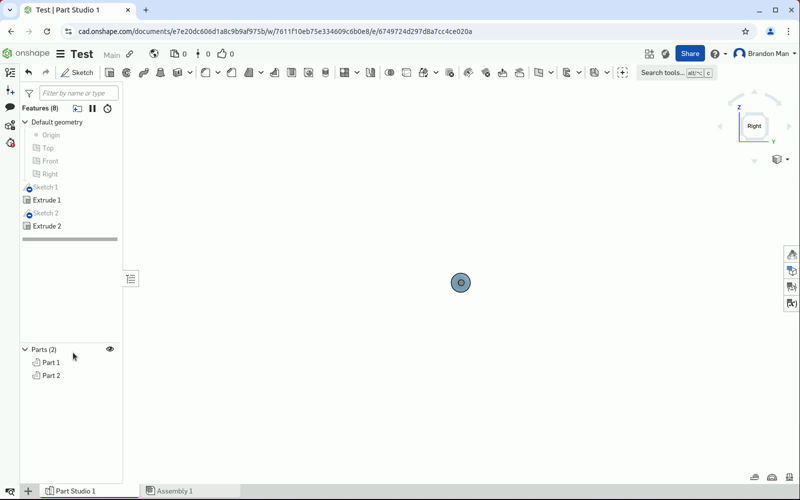
key(shift+p)
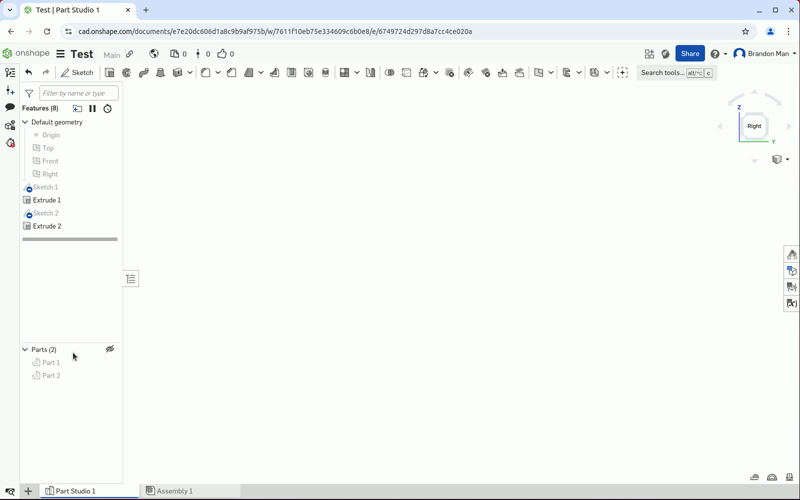
key(space)
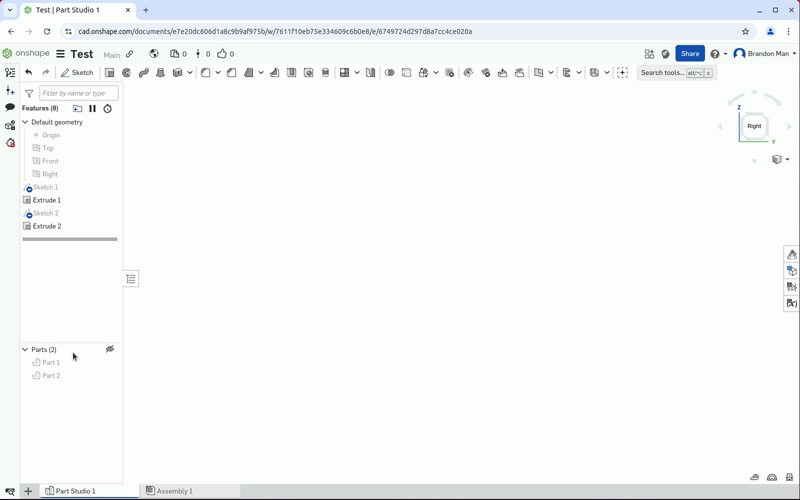
key_down(shift)
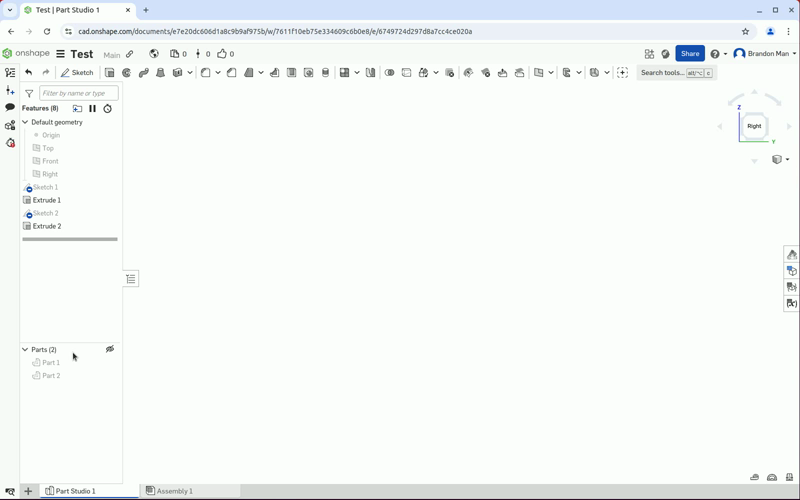
key(right)
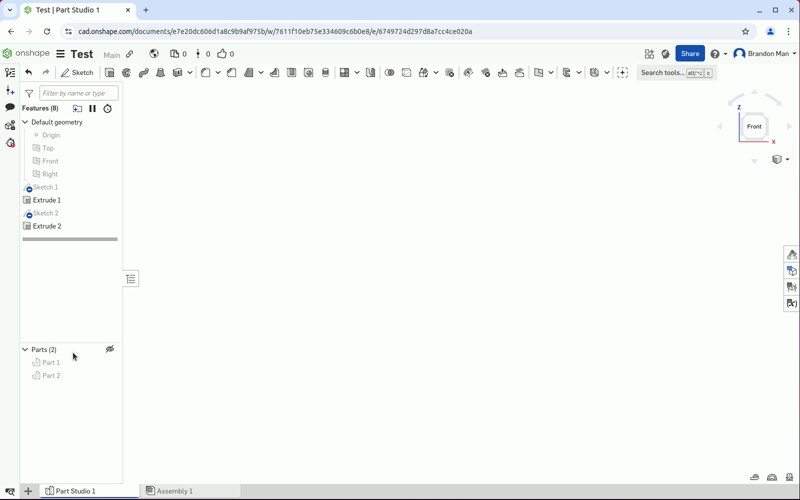
key_up(shift)
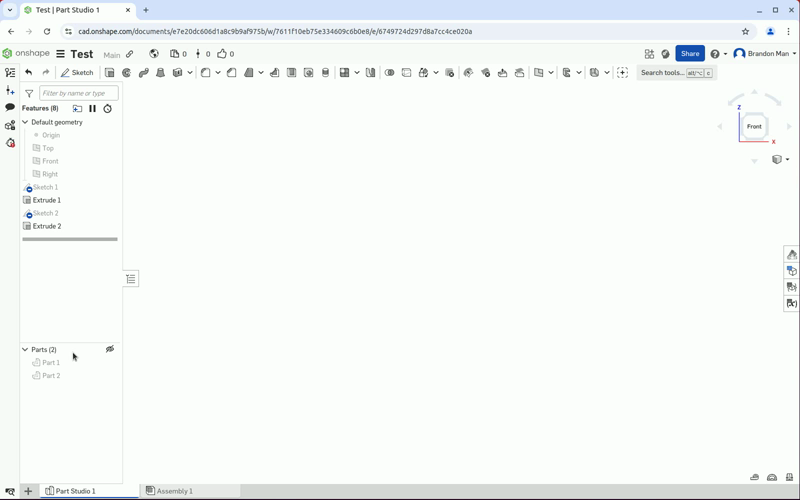
key(space)
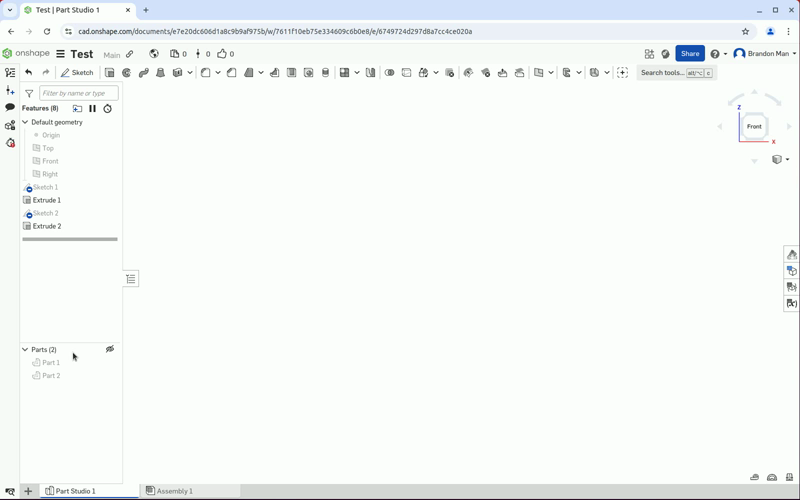
key_down(shift)
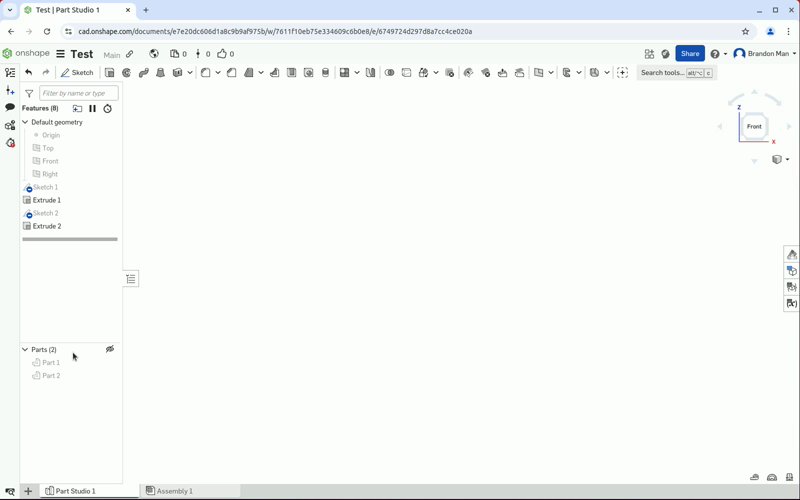
key(down)
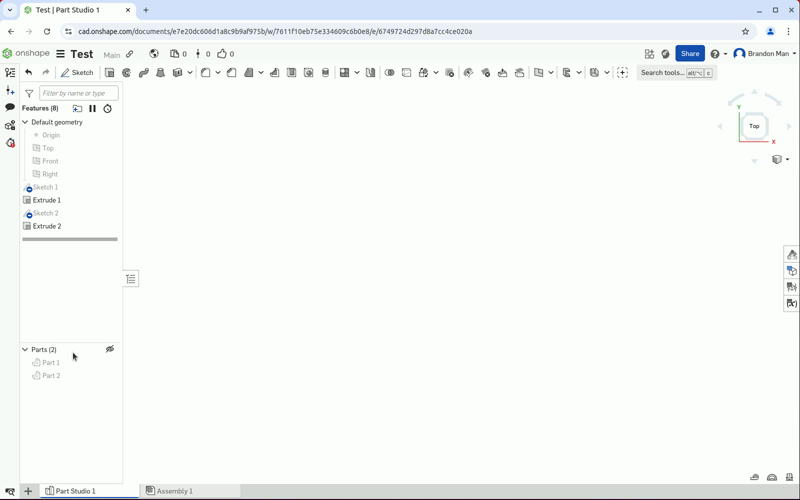
key_up(shift)
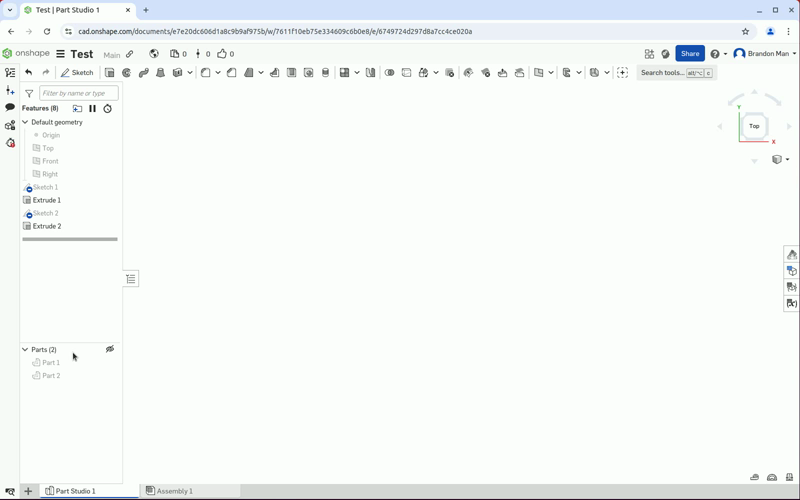
mouse_move(73, 352)
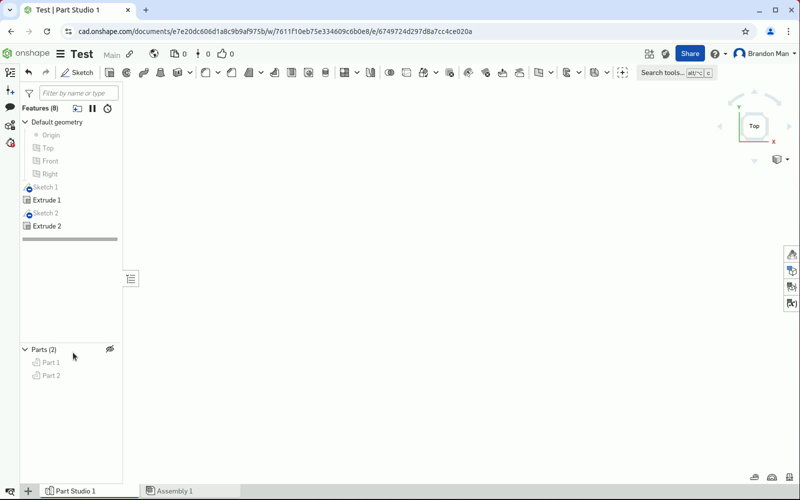
key(shift+y)
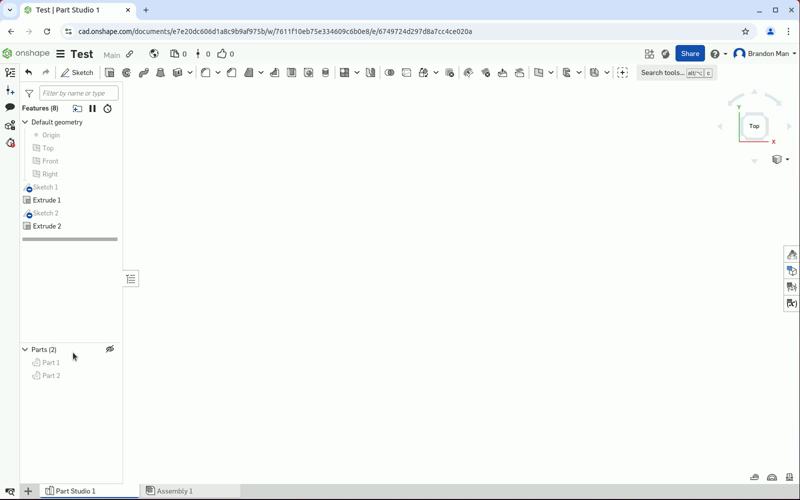
key(shift+s)
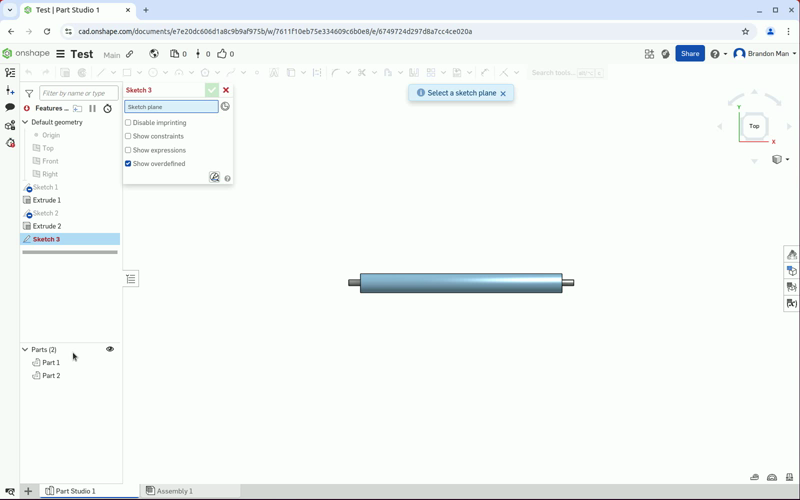
mouse_move(73, 150)
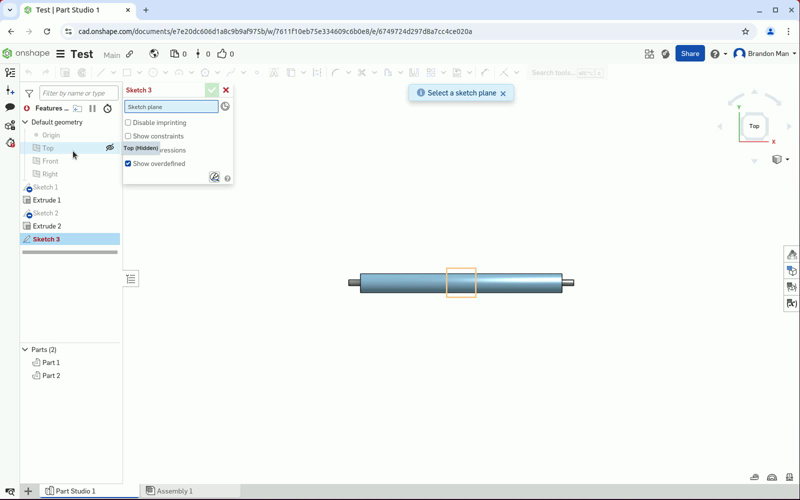
click(73, 150)
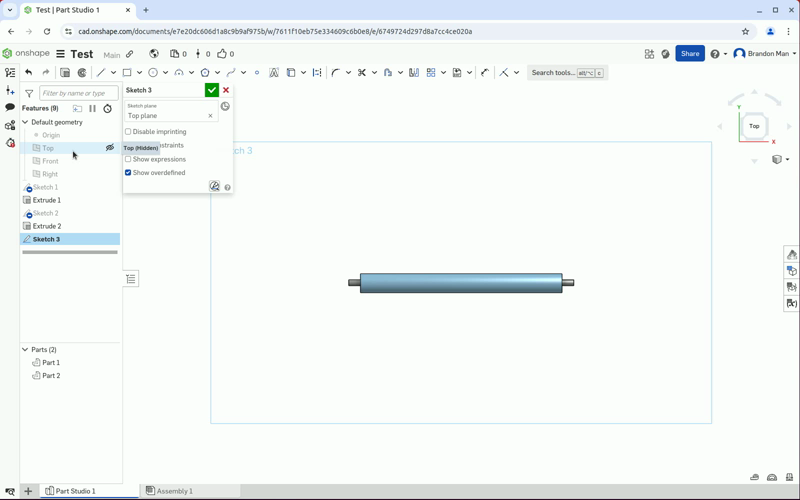
mouse_move(73, 352)
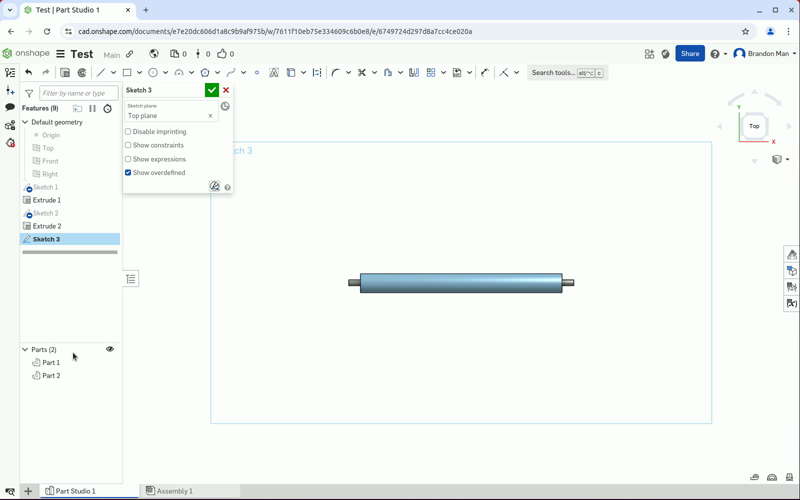
key(y)
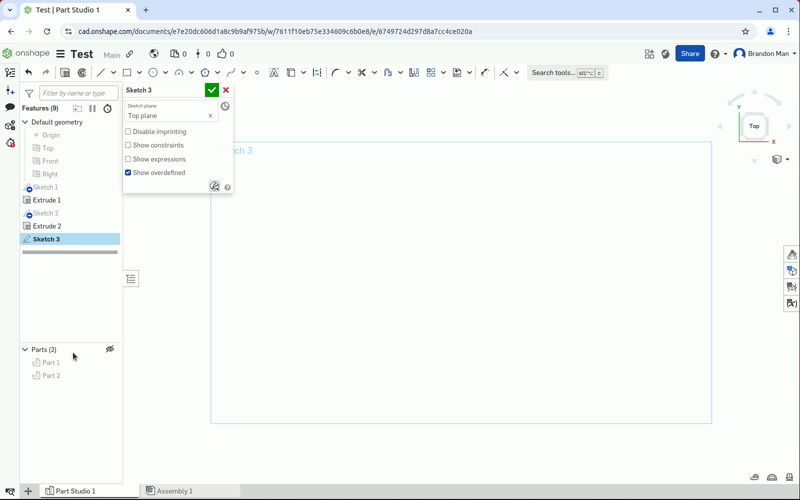
key(c)
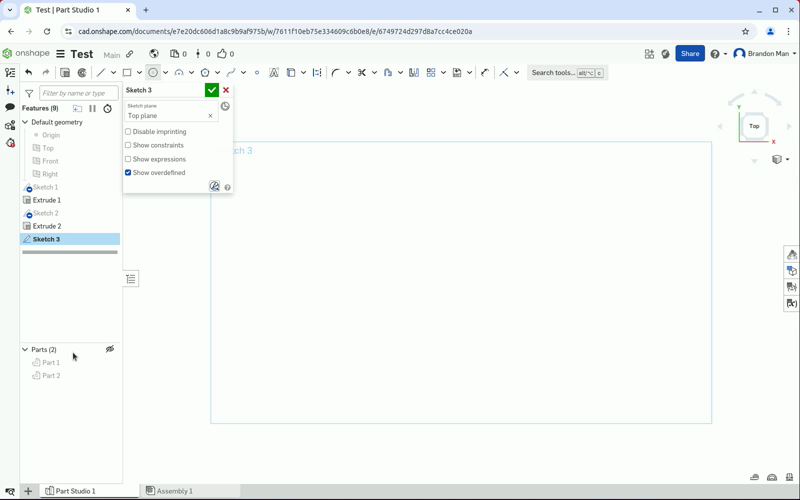
key_down(shift)
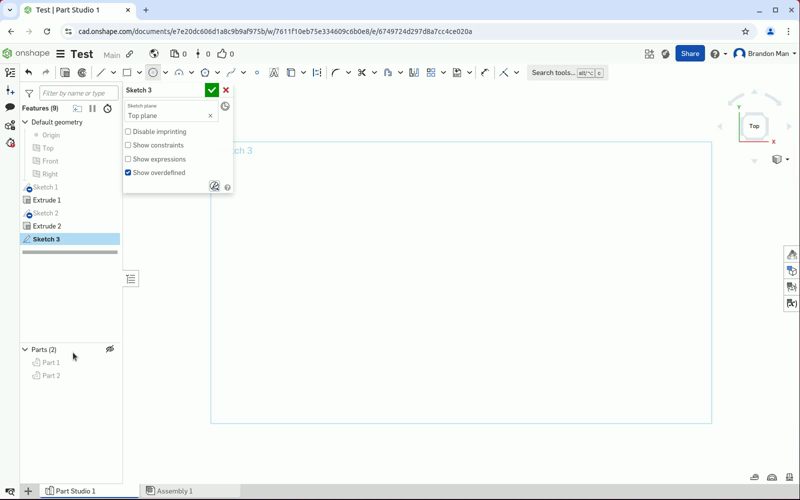
mouse_move(570, 282)
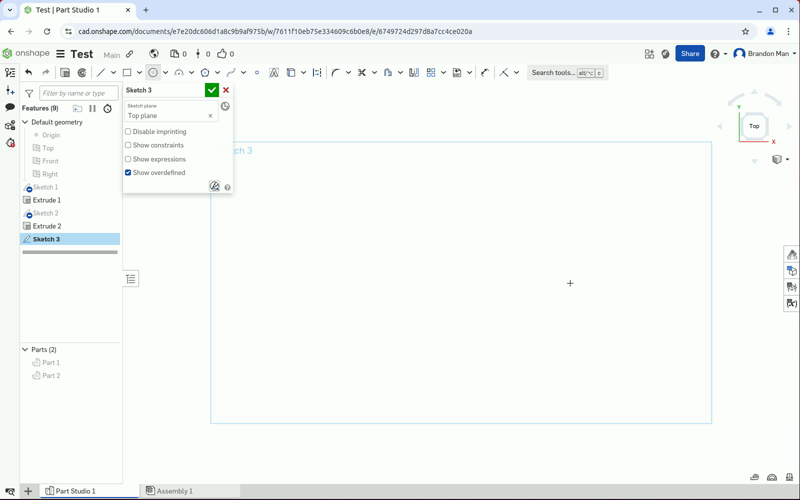
click(570, 282)
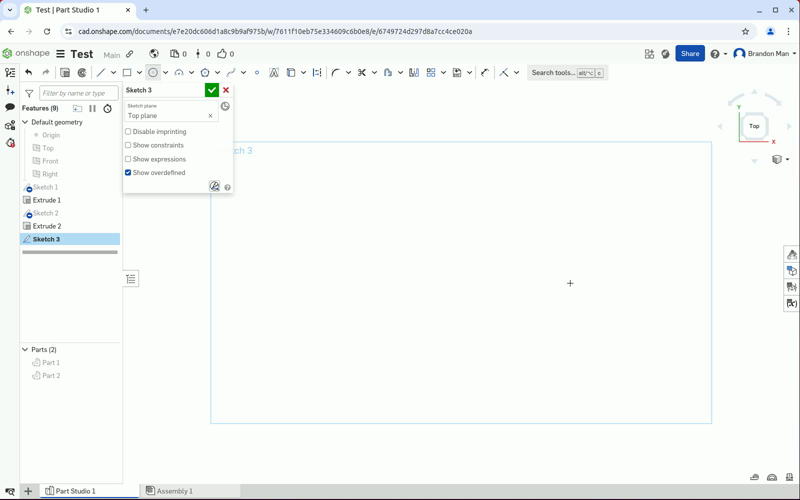
key_up(shift)
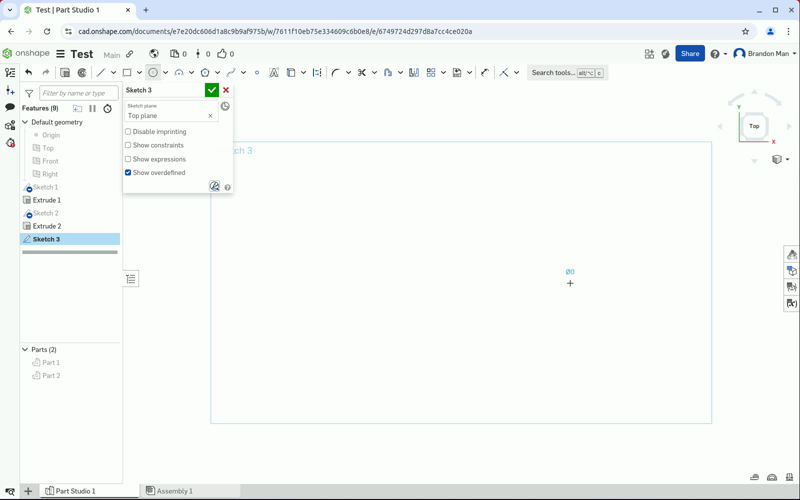
mouse_move(572, 282)
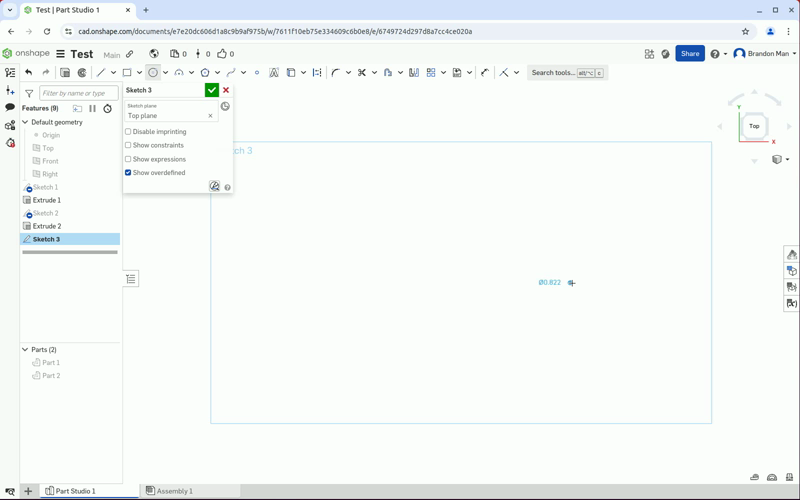
scroll(6)
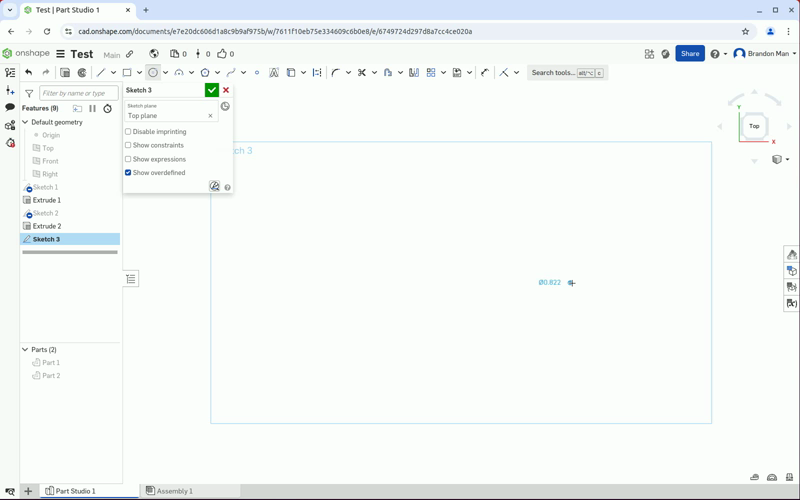
scroll(6)
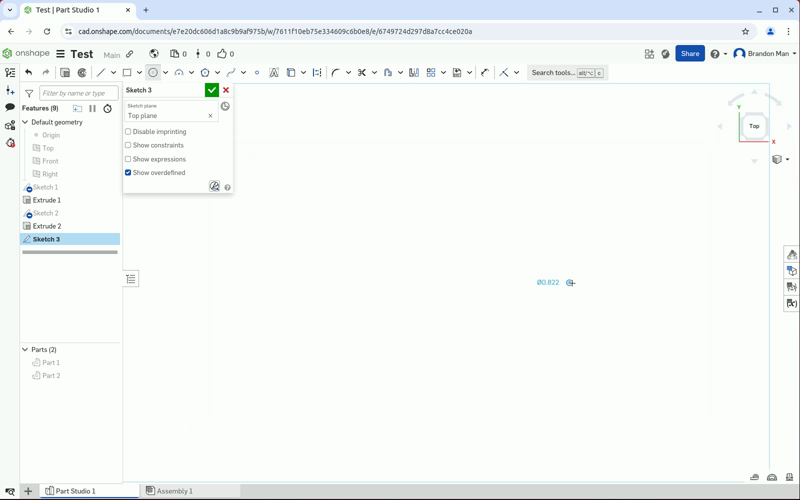
scroll(6)
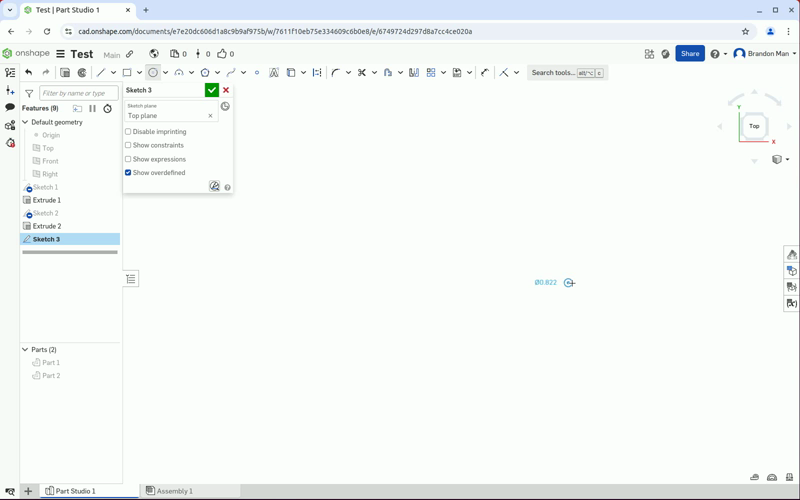
scroll(6)
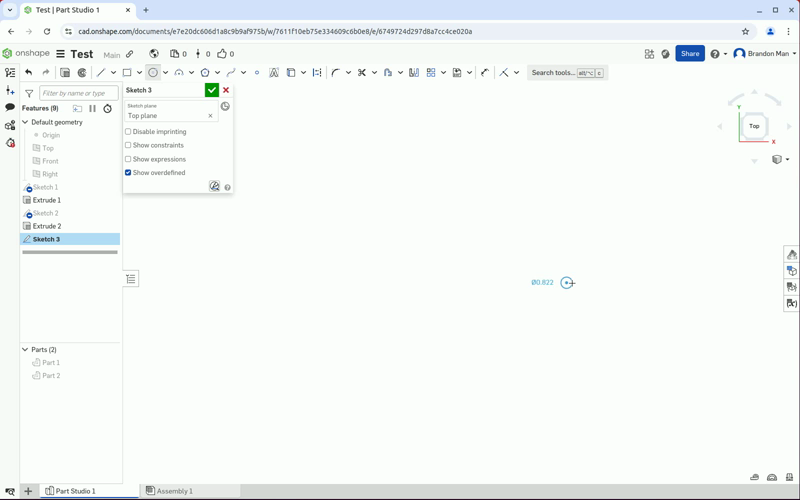
scroll(6)
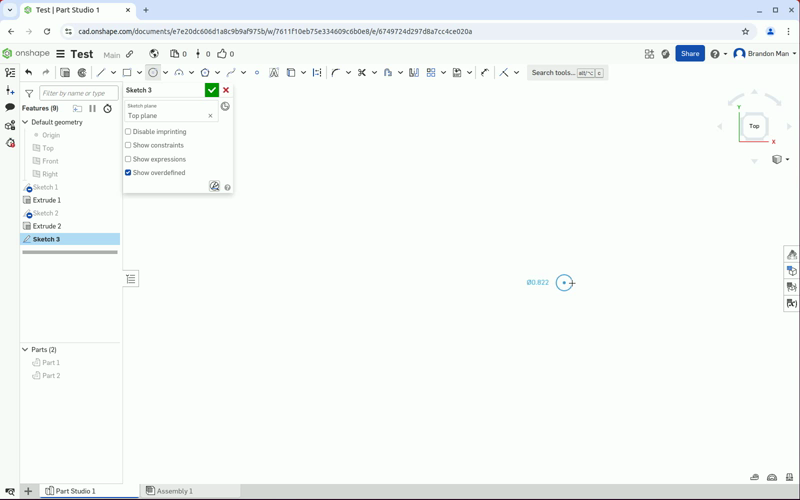
scroll(6)
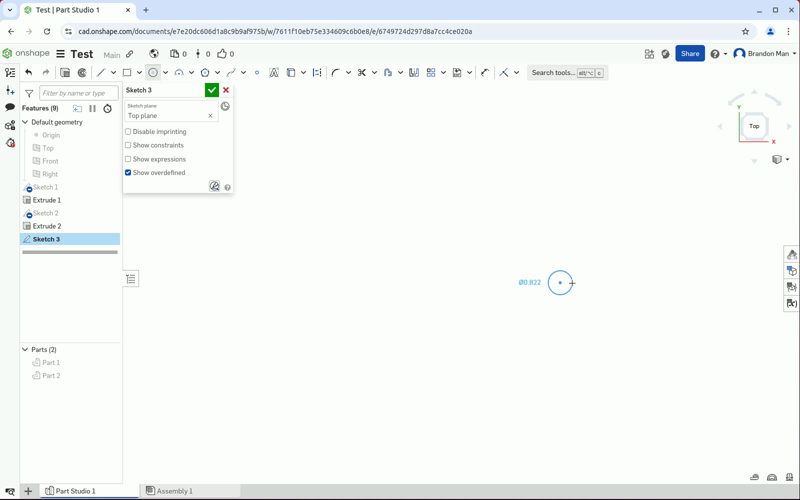
scroll(6)
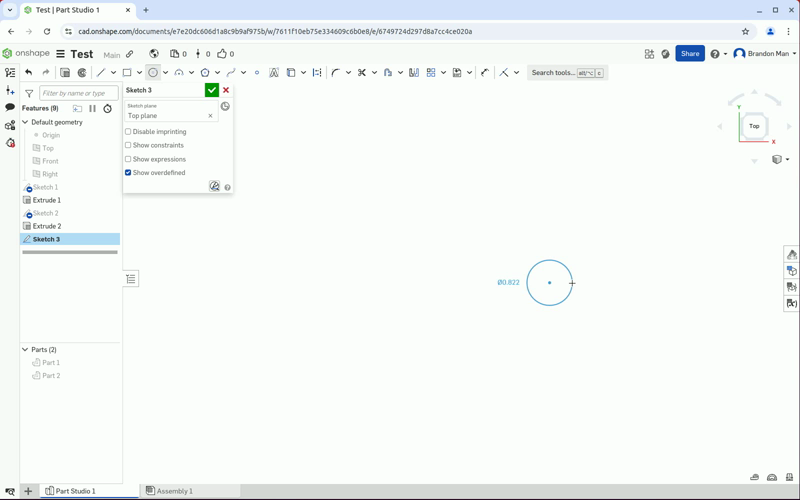
click(572, 282)
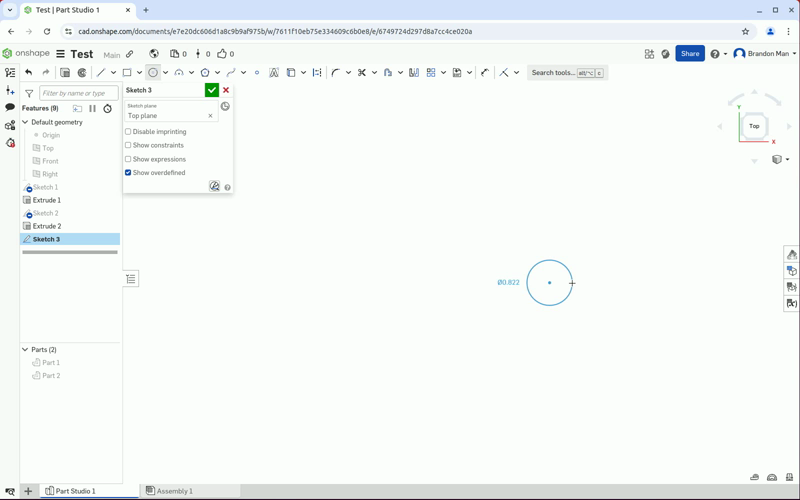
scroll(-6)
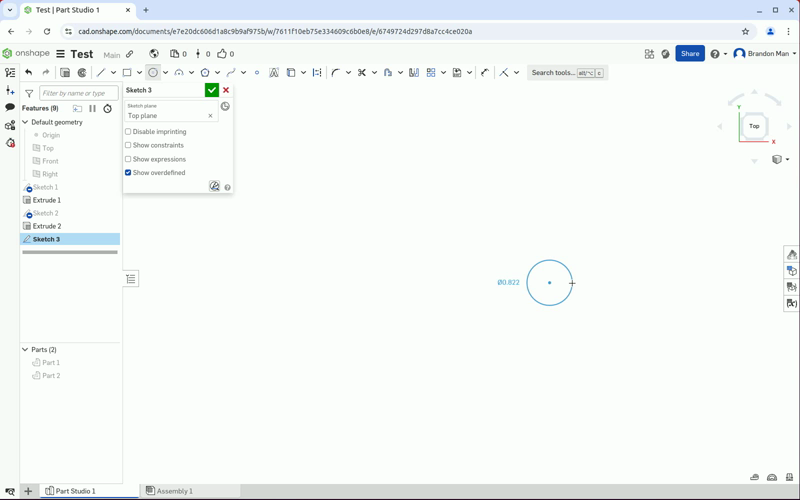
scroll(-6)
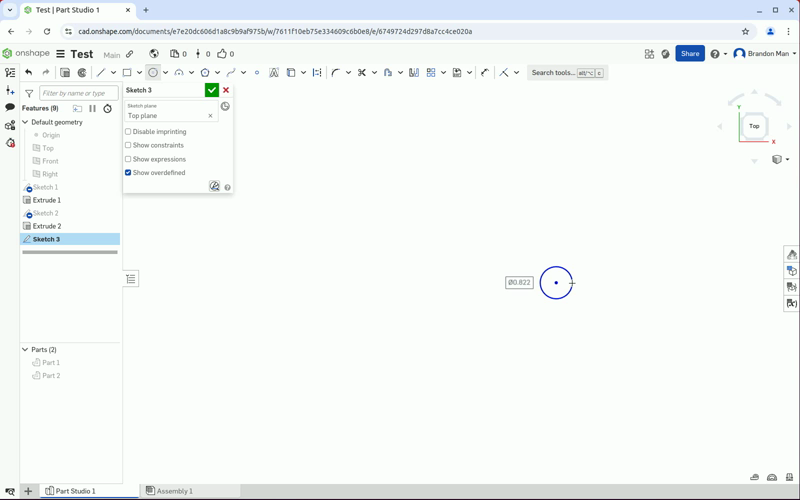
scroll(-6)
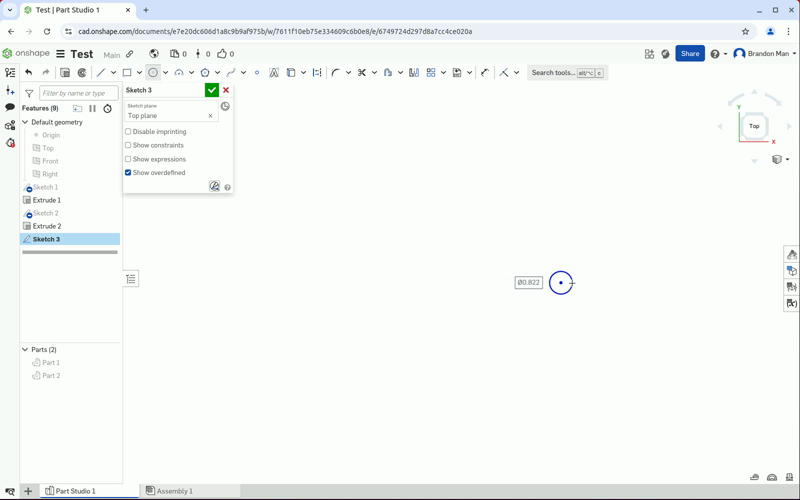
scroll(-6)
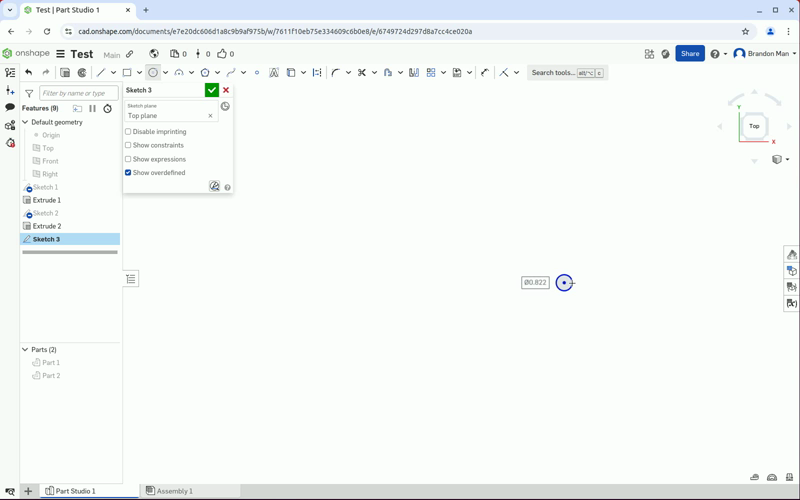
scroll(-6)
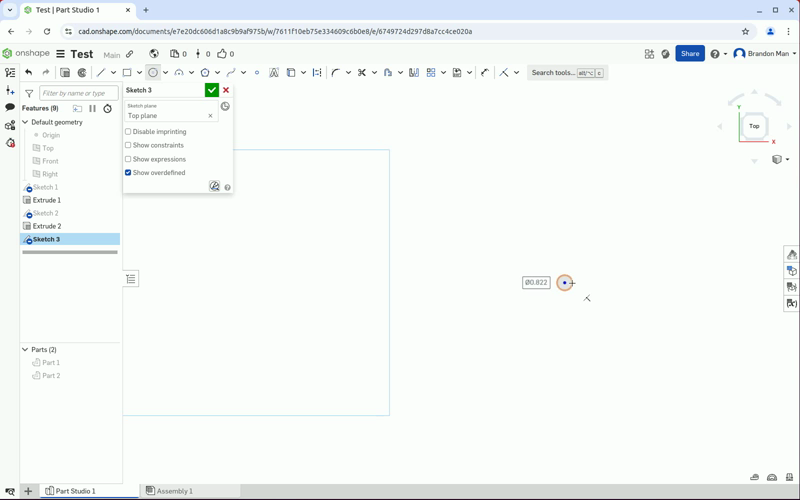
scroll(-6)
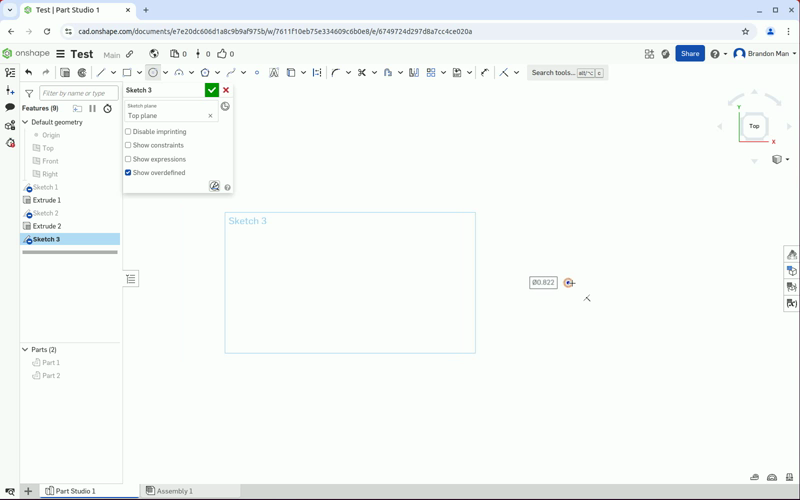
scroll(-6)
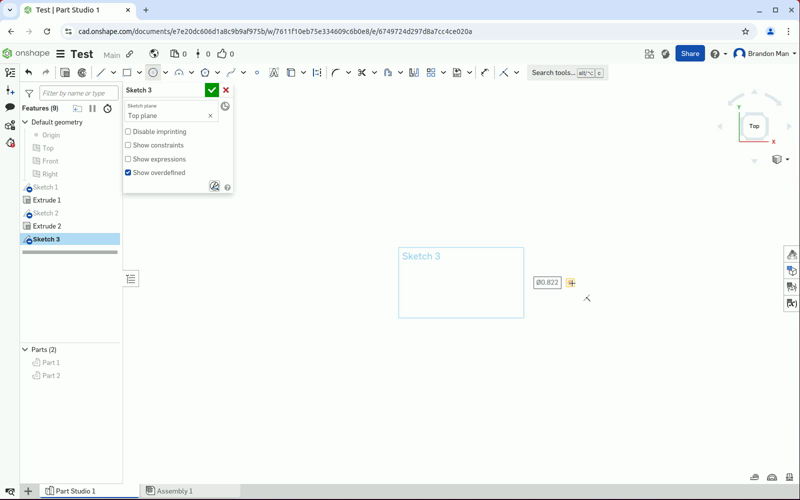
key(esc)
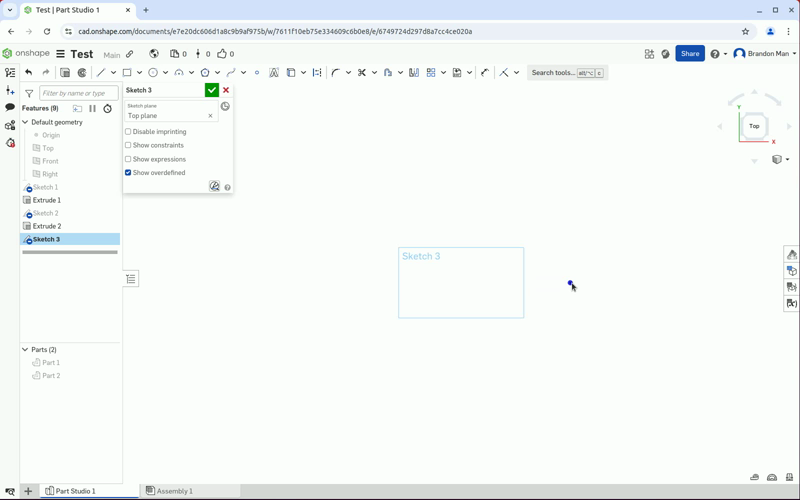
mouse_move(570, 282)
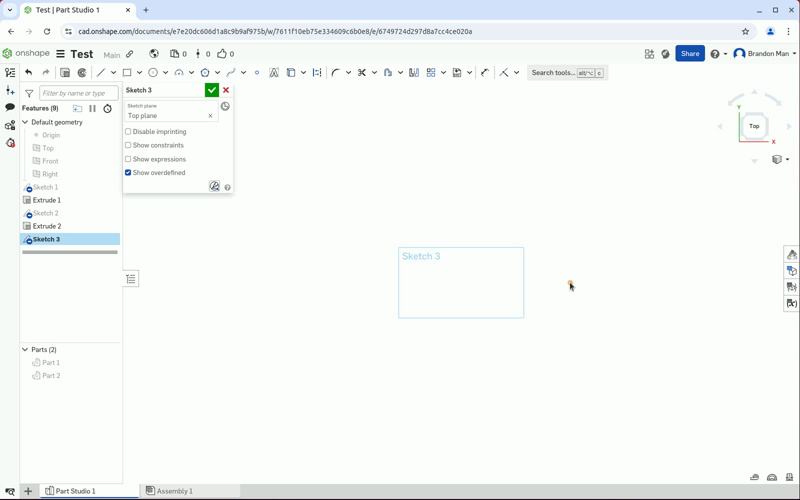
scroll(6)
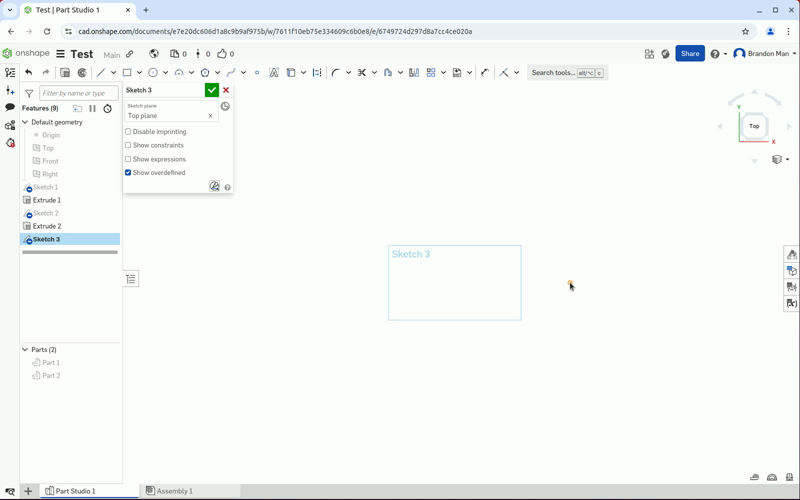
scroll(6)
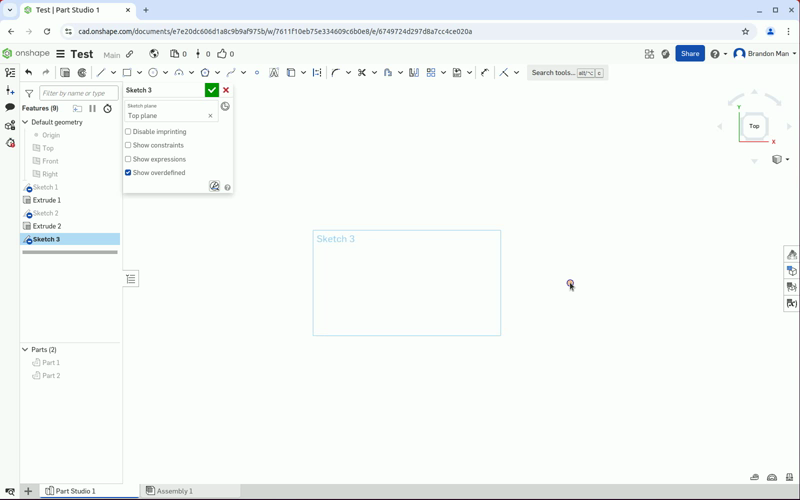
scroll(6)
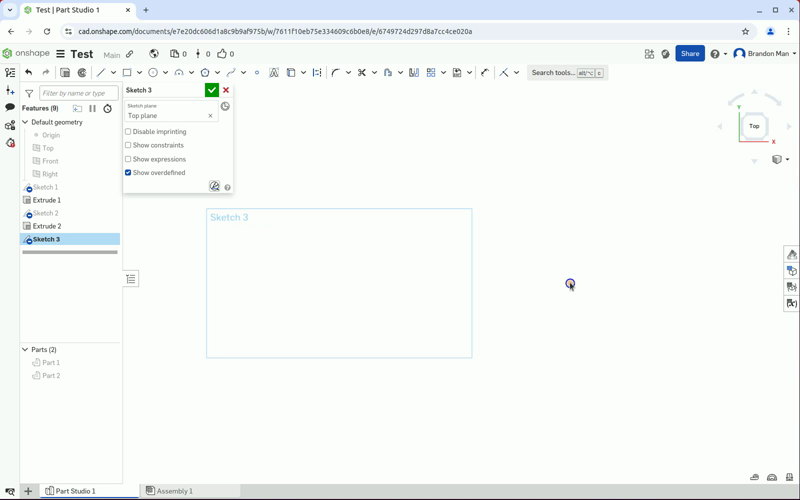
scroll(6)
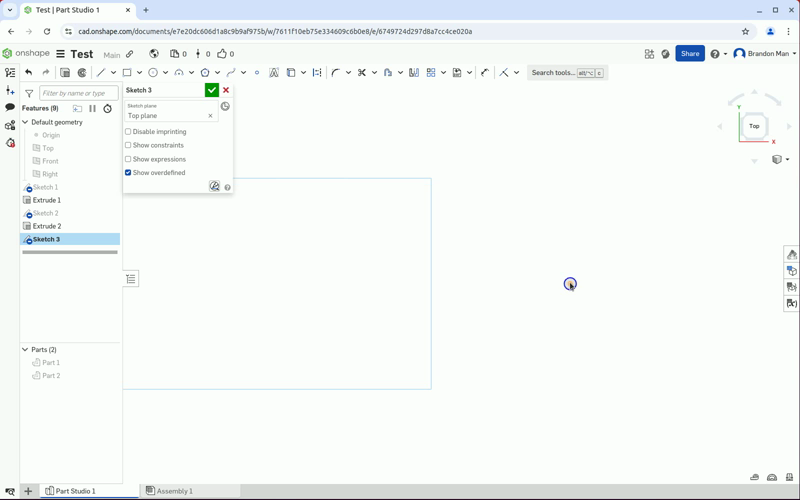
scroll(6)
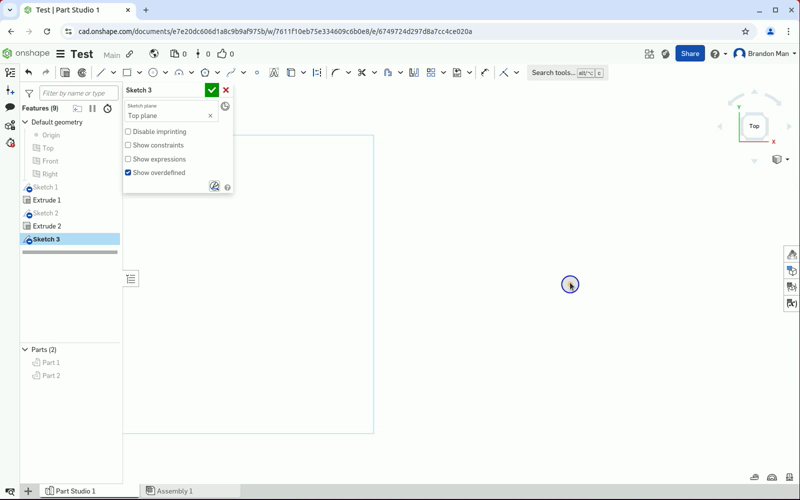
scroll(6)
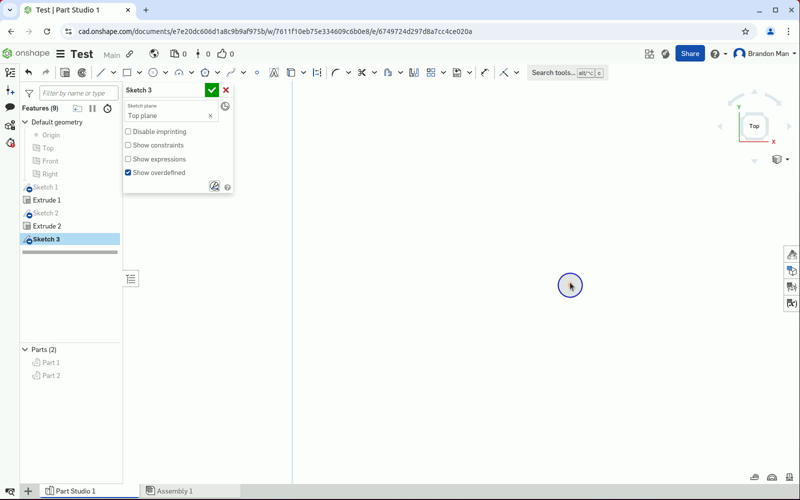
scroll(6)
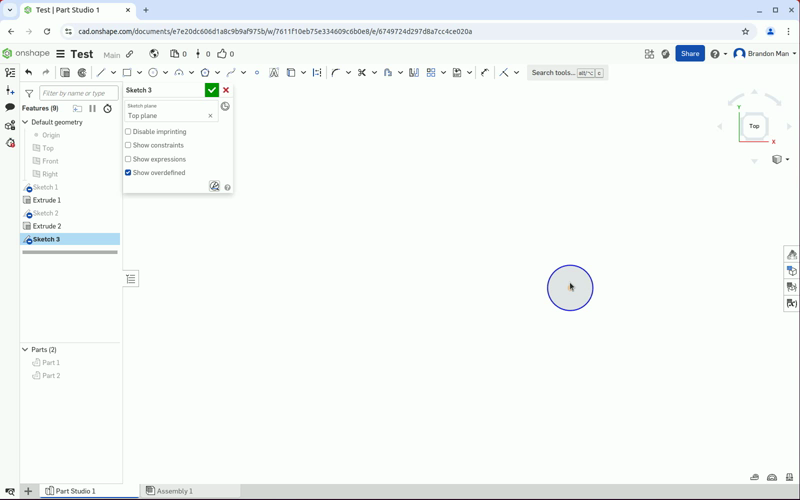
click(570, 282)
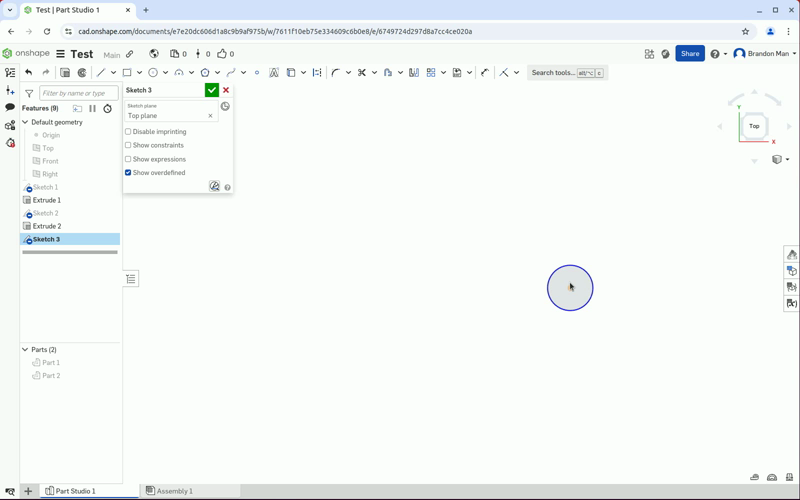
scroll(-6)
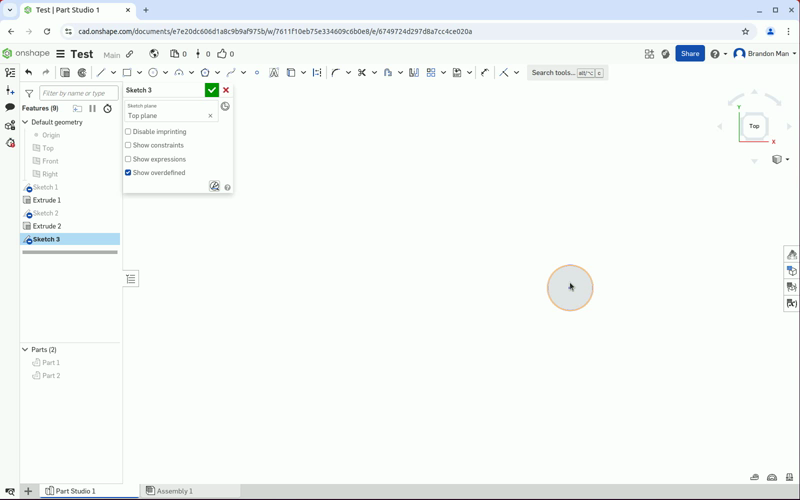
scroll(-6)
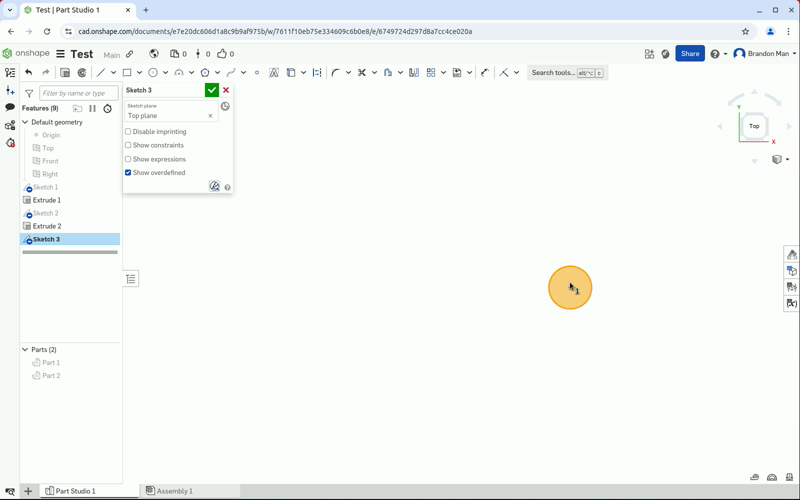
scroll(-6)
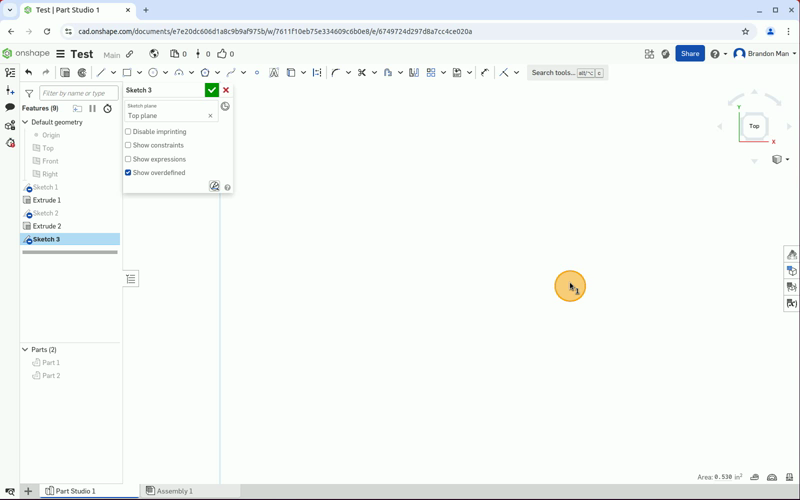
scroll(-6)
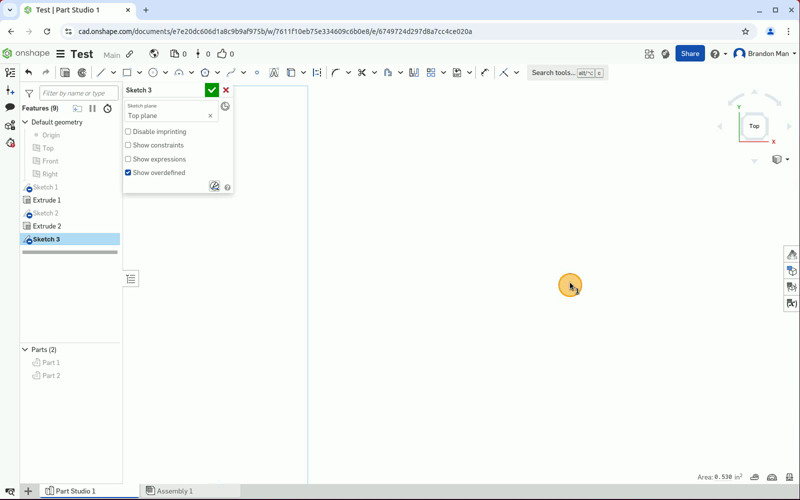
scroll(-6)
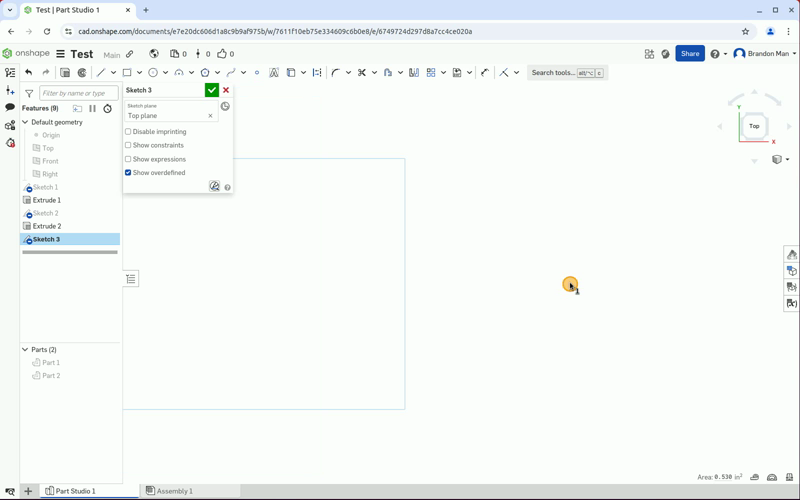
scroll(-6)
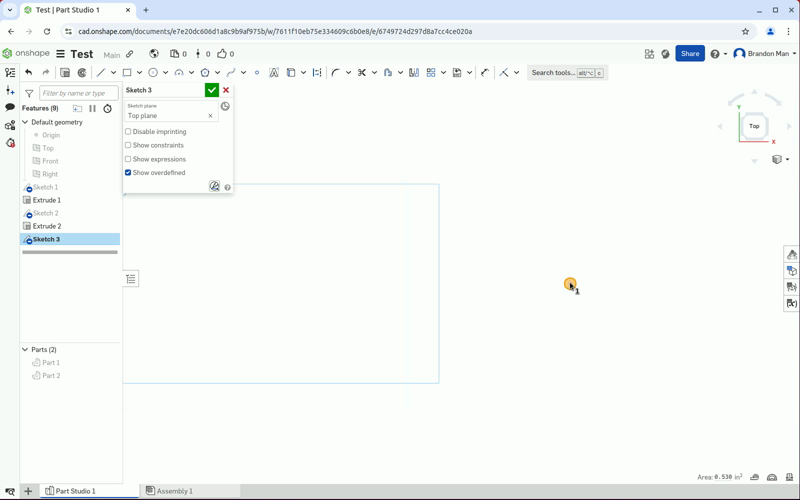
scroll(-6)
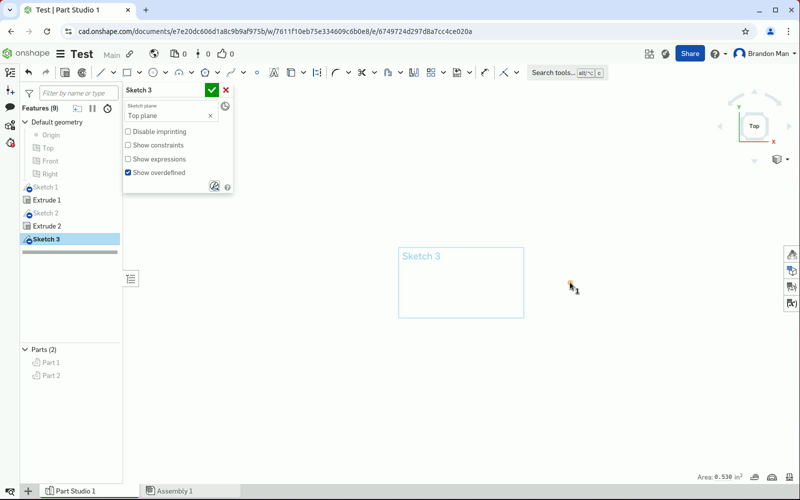
mouse_move(73, 352)
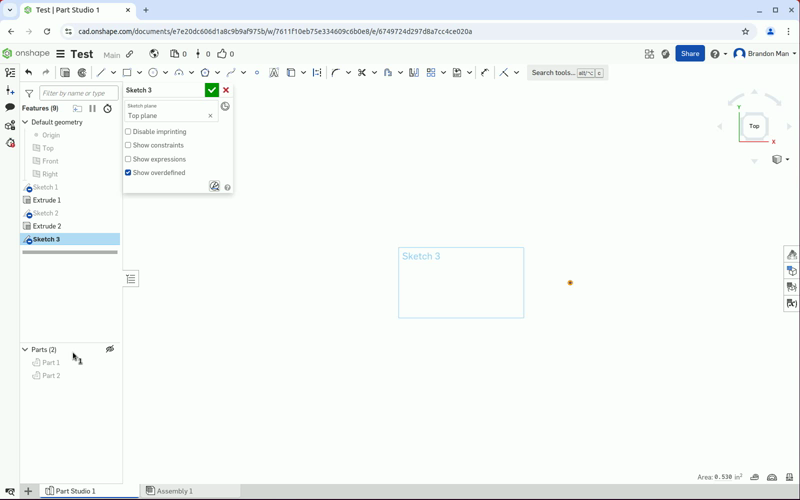
key(shift+y)
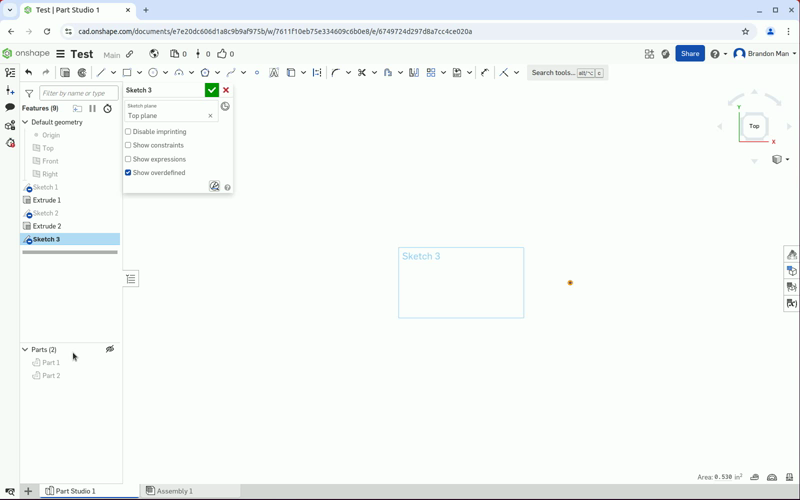
key(shift+e)
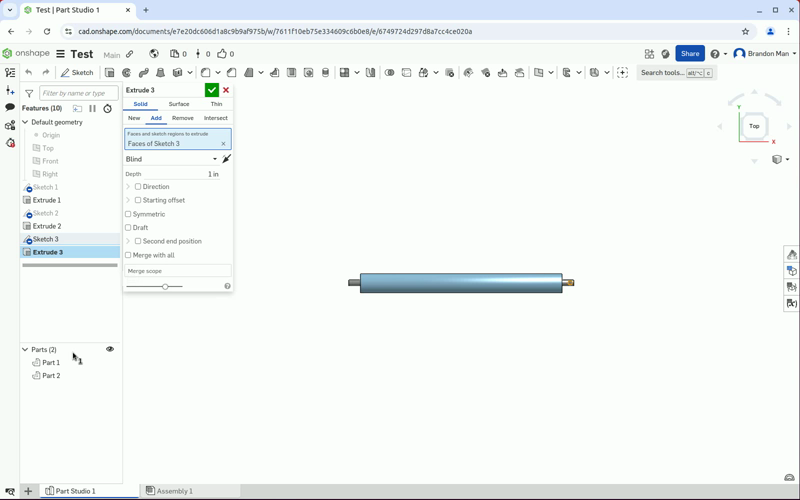
mouse_move(143, 106)
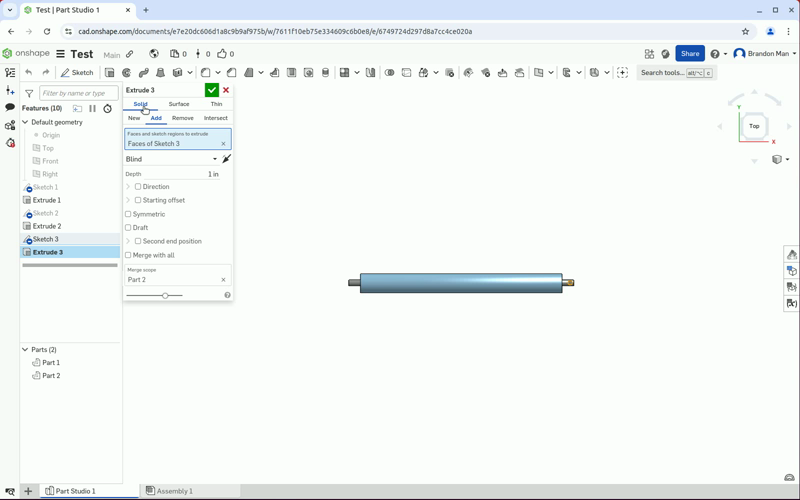
click(143, 106)
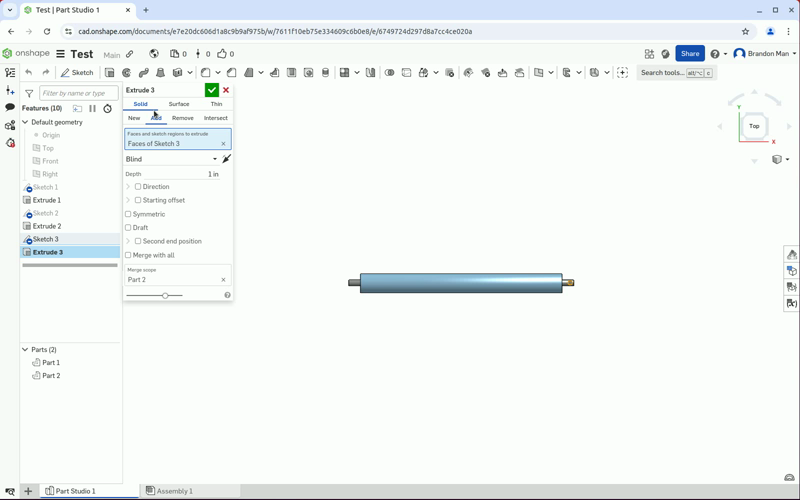
mouse_move(186, 120)
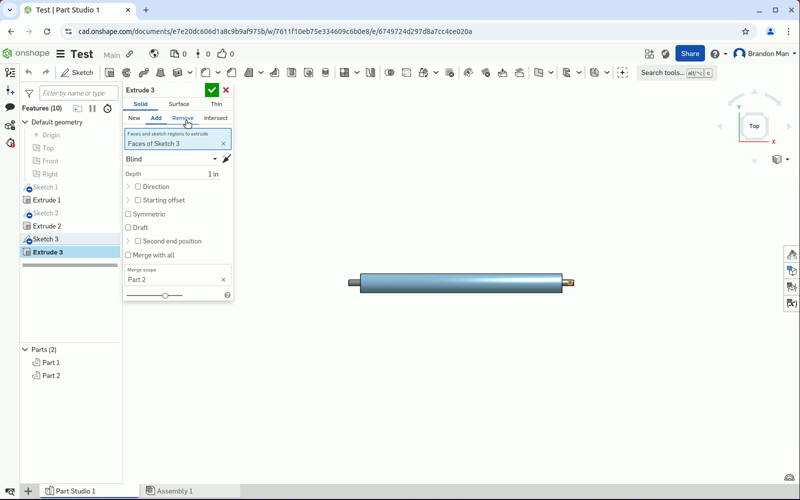
click(186, 120)
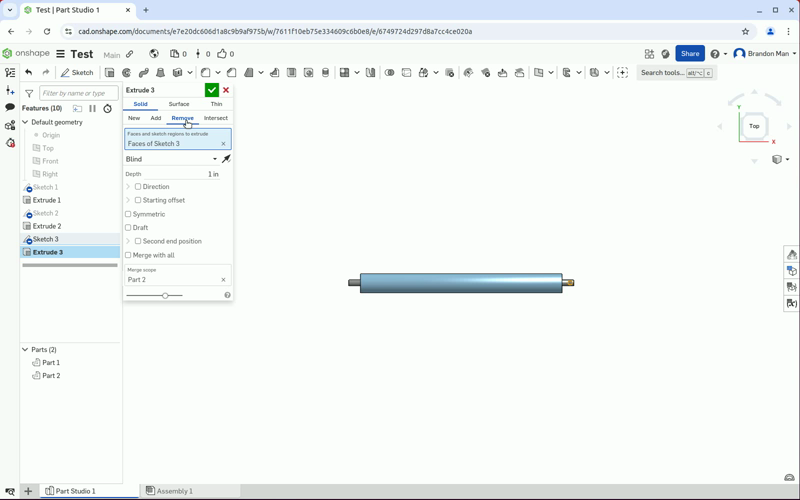
key(tab, 4)
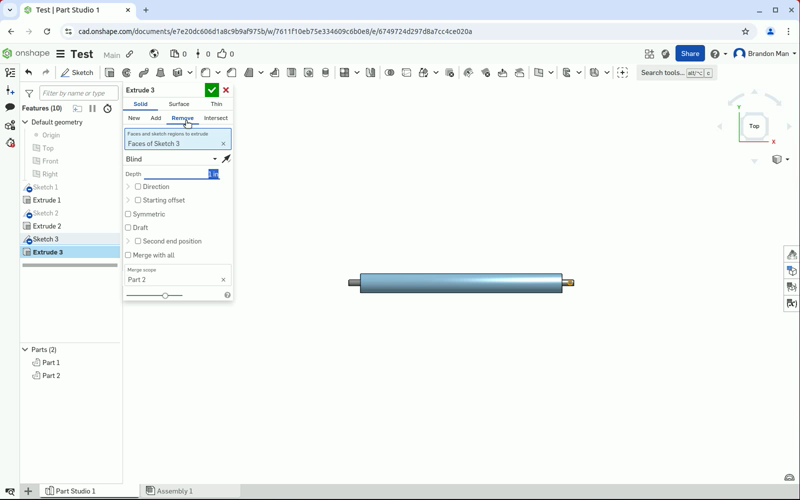
text(-0.962)
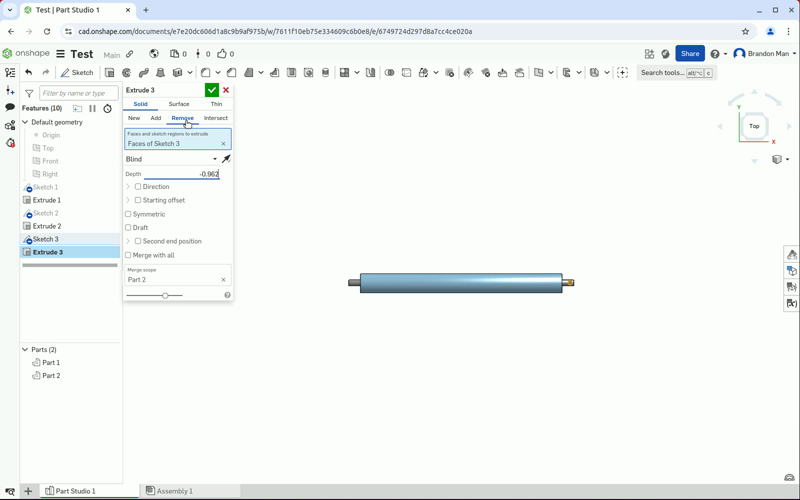
key(tab, 3)
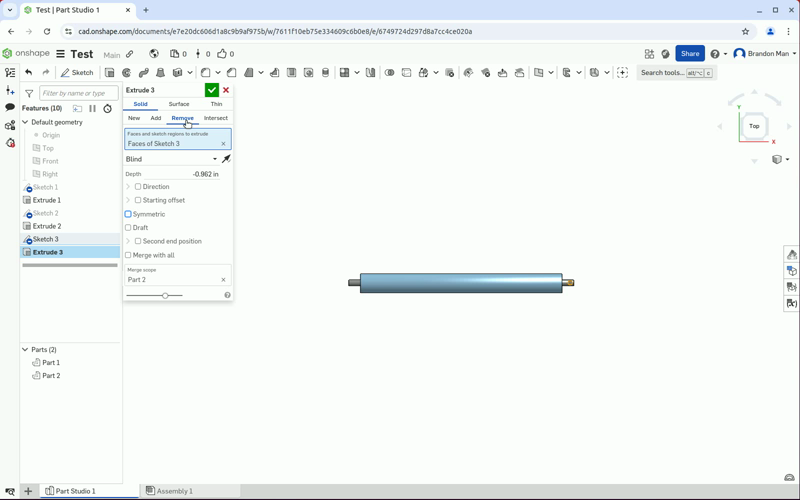
key(space)
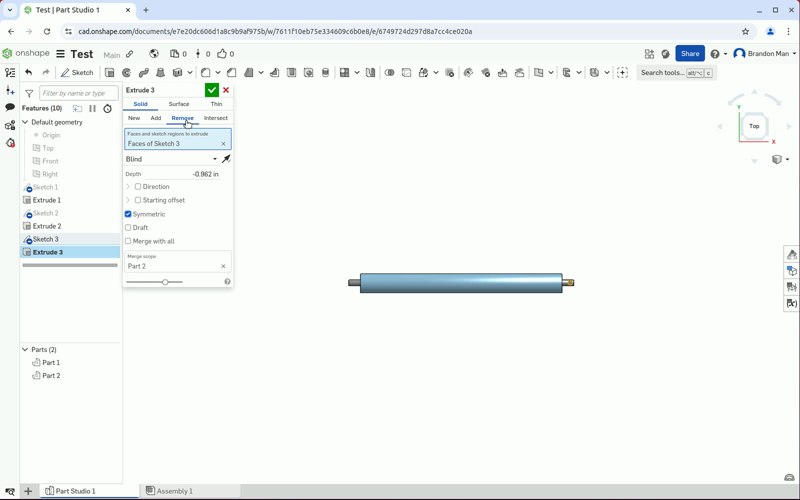
key(tab, 2)
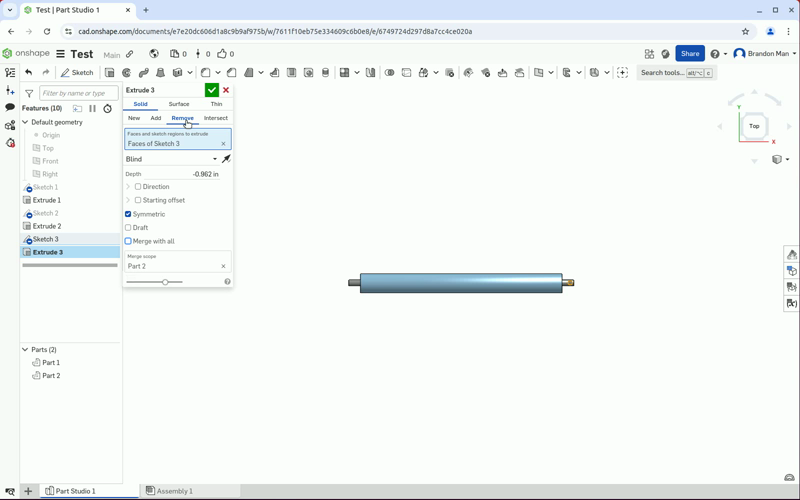
key(space)
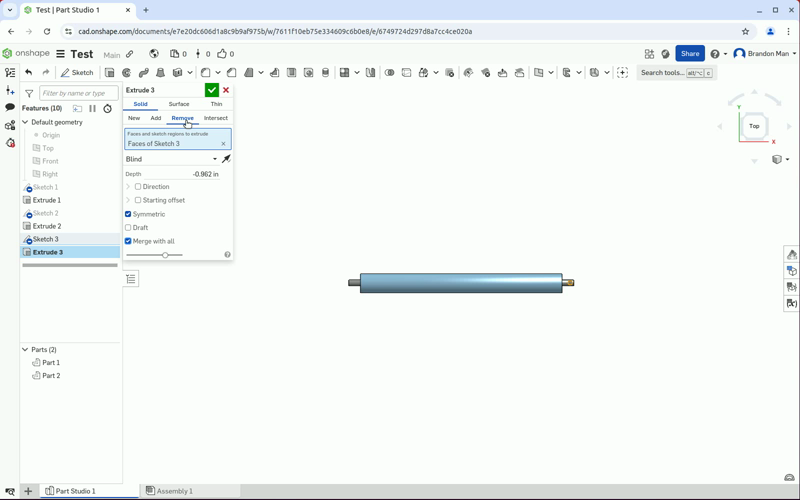
key(enter)
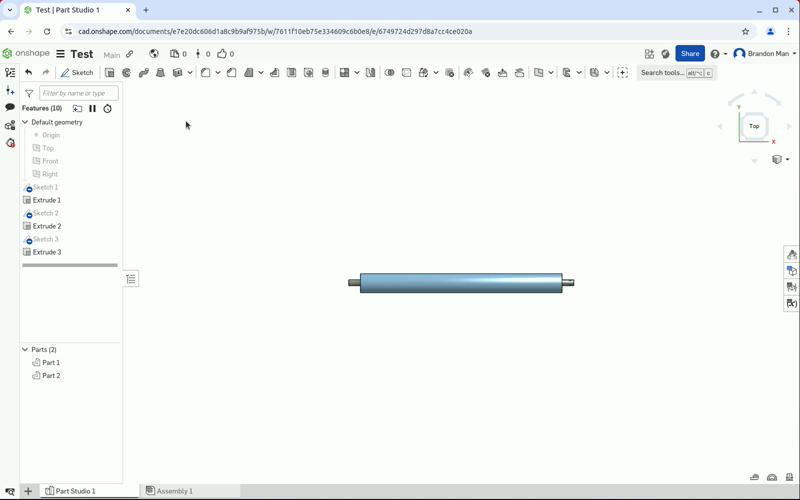
key(shift+h)
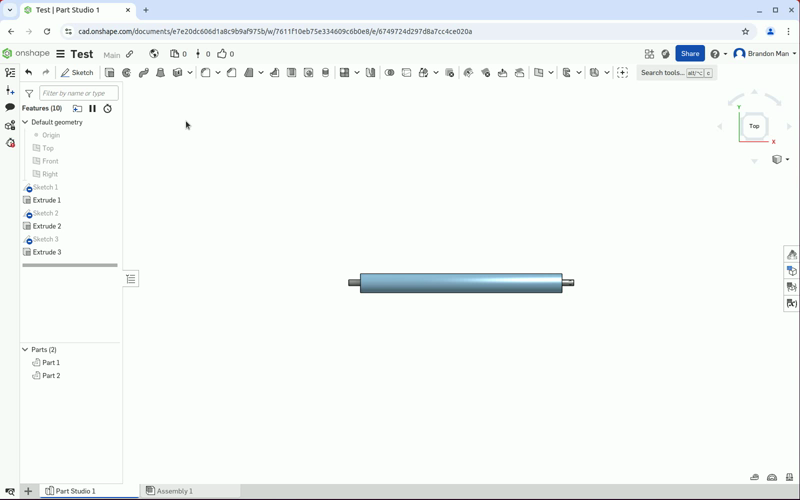
key(shift+h)
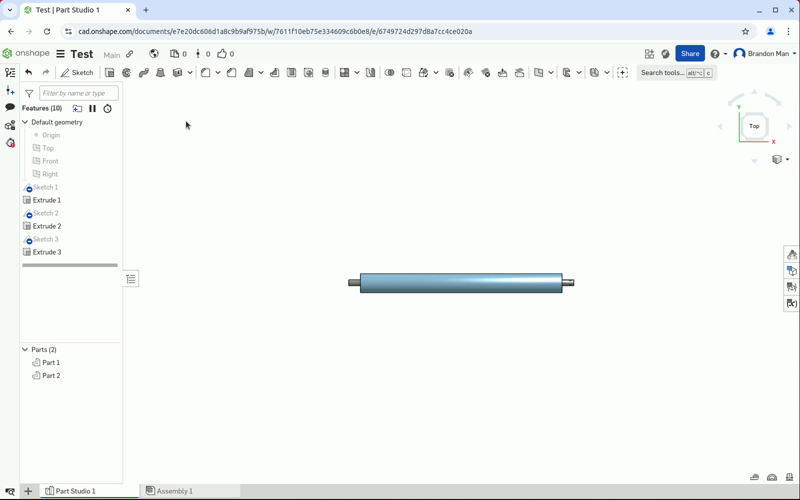
mouse_move(73, 189)
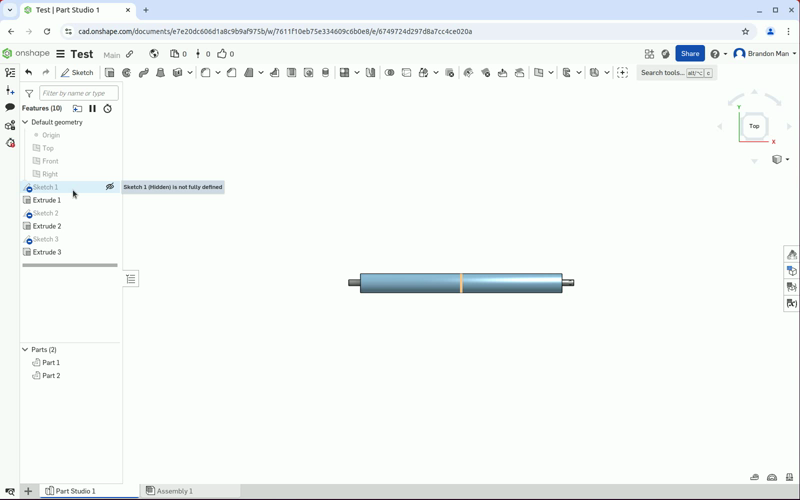
click(73, 189)
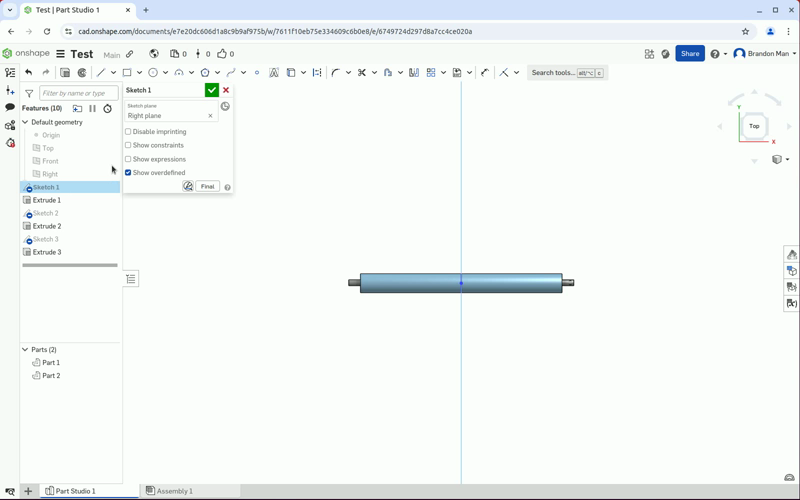
mouse_move(229, 92)
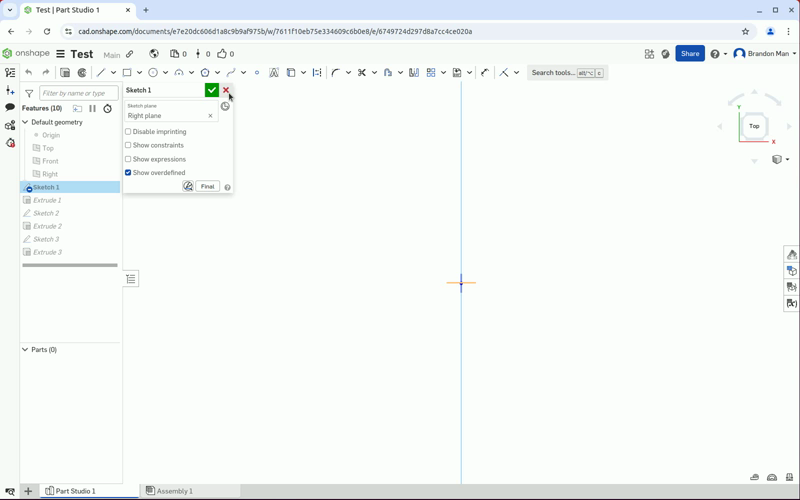
click(229, 92)
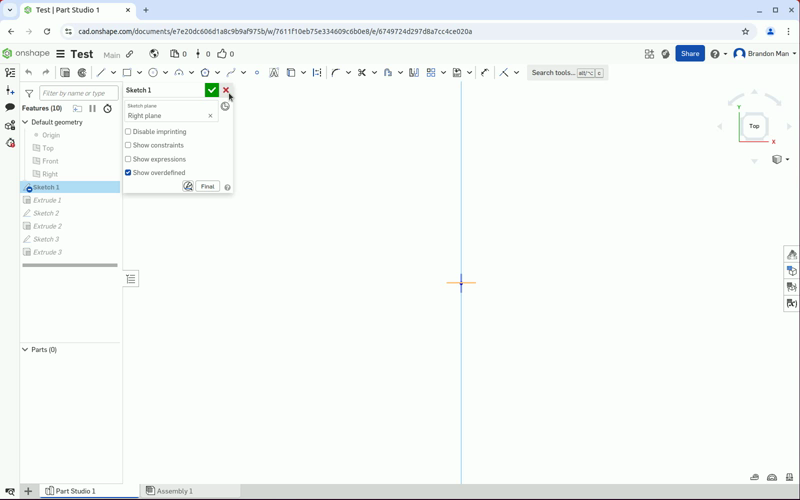
key(shift+s)
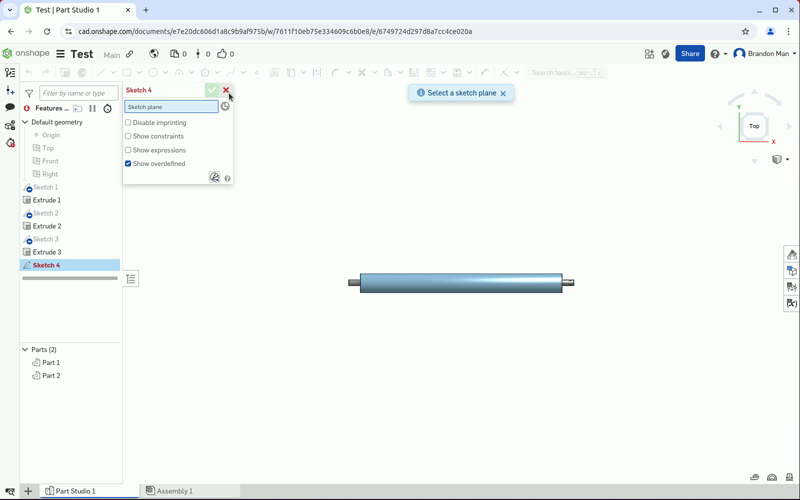
mouse_move(73, 150)
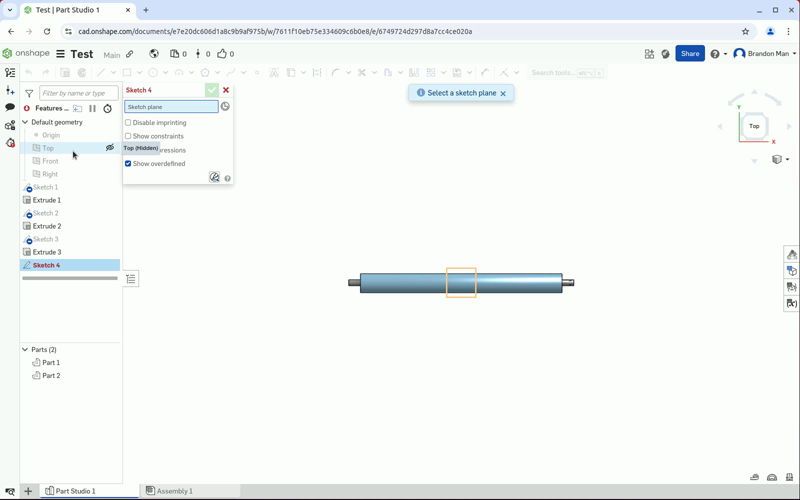
click(73, 150)
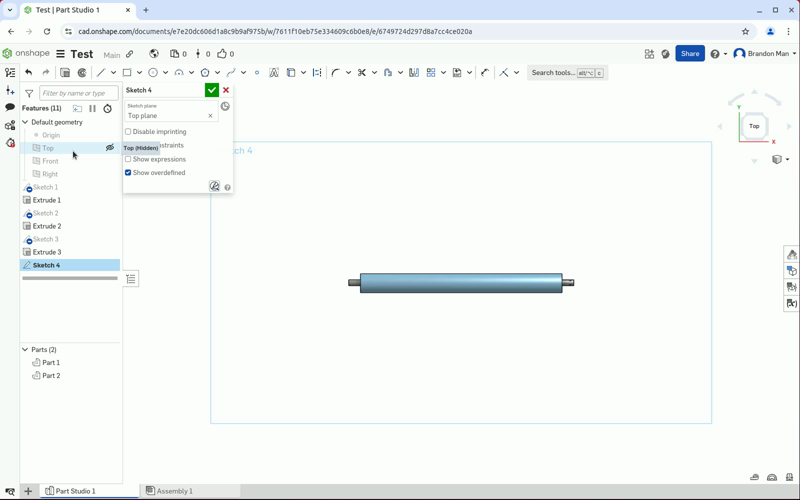
mouse_move(73, 352)
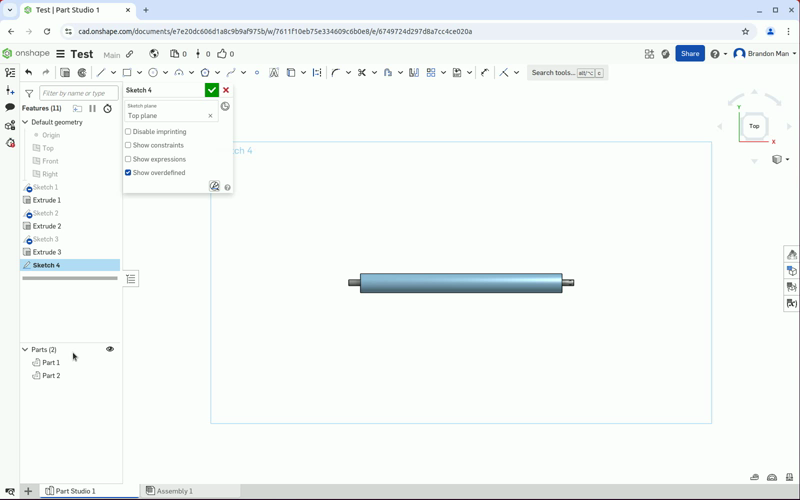
key(y)
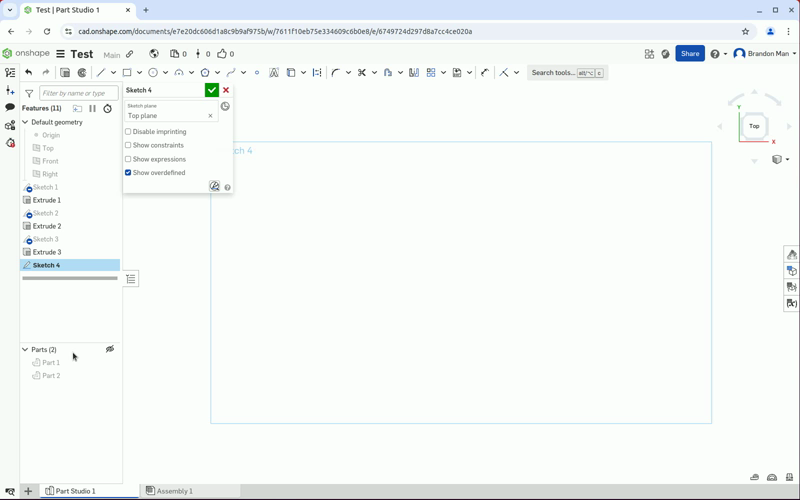
key(c)
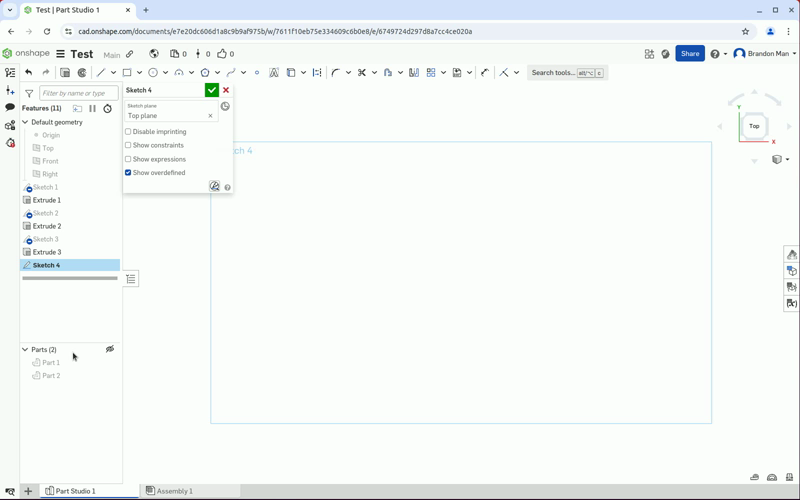
key_down(shift)
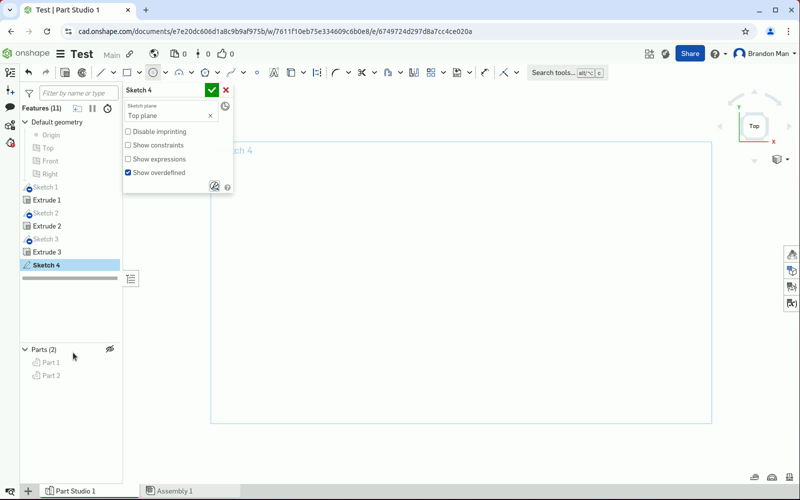
mouse_move(352, 282)
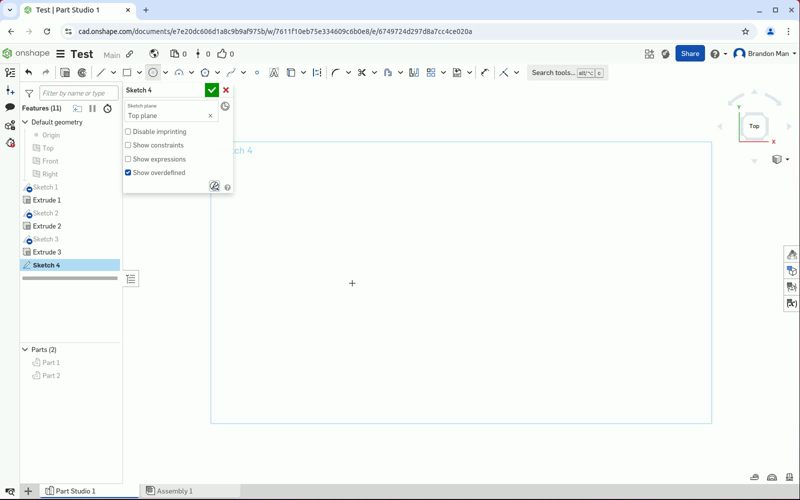
click(352, 282)
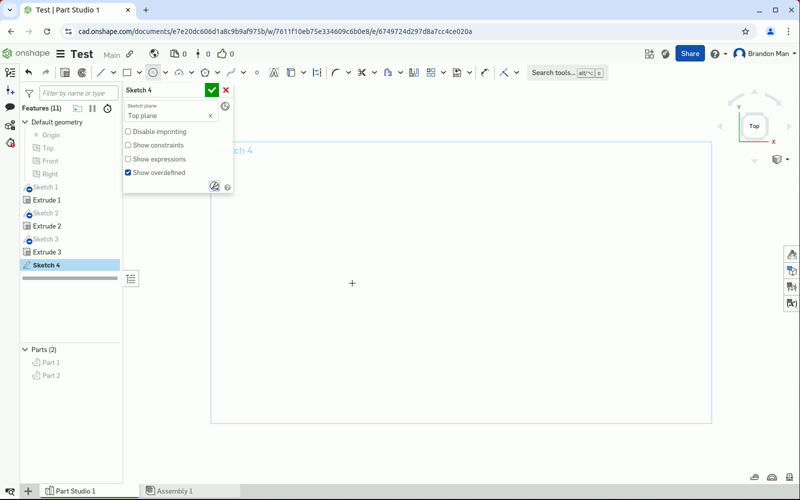
key_up(shift)
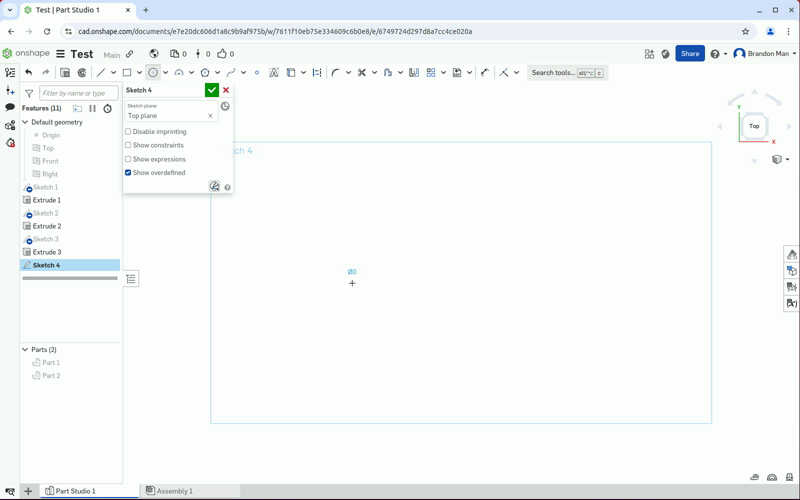
mouse_move(354, 282)
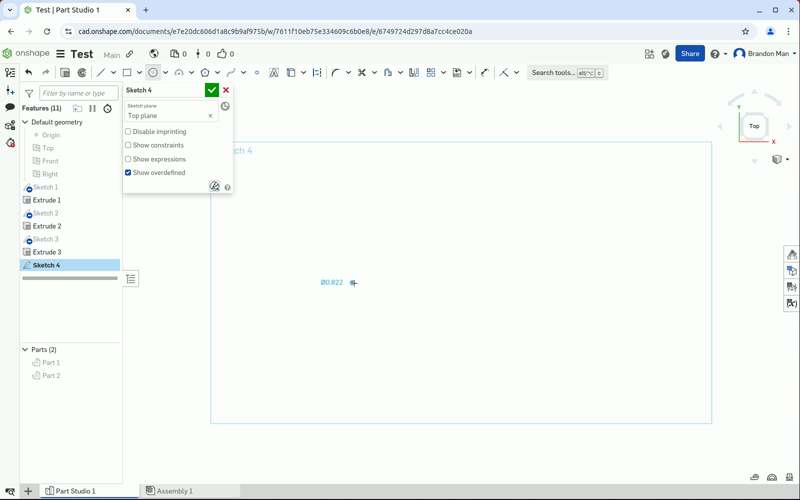
scroll(6)
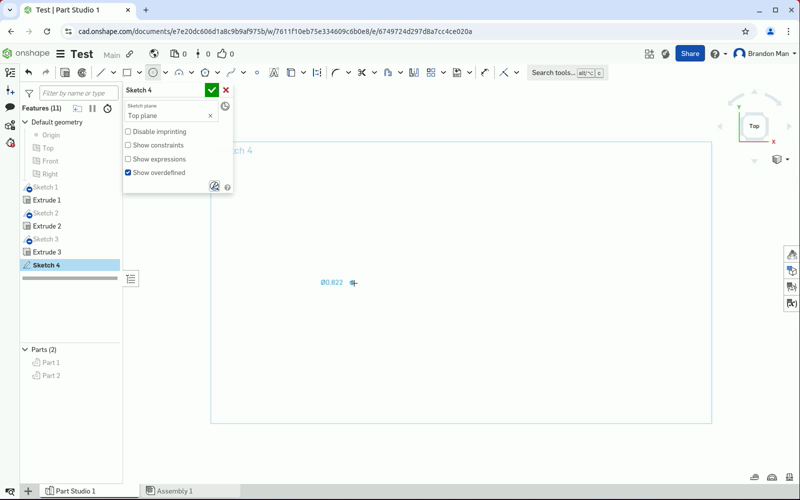
scroll(6)
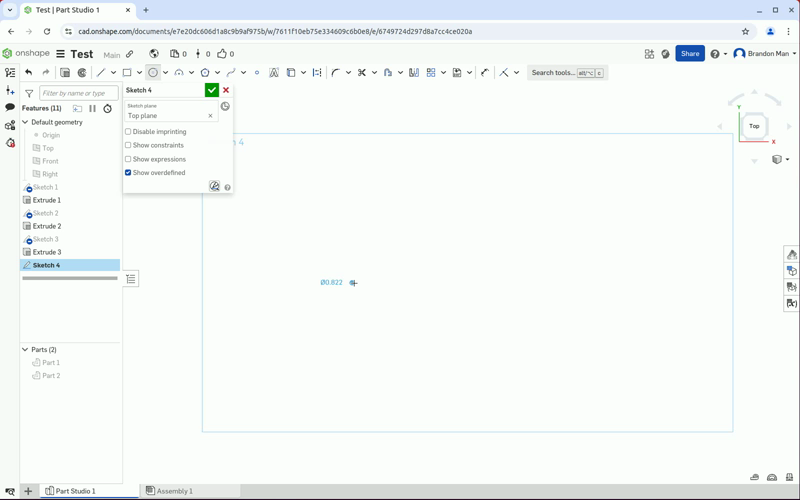
scroll(6)
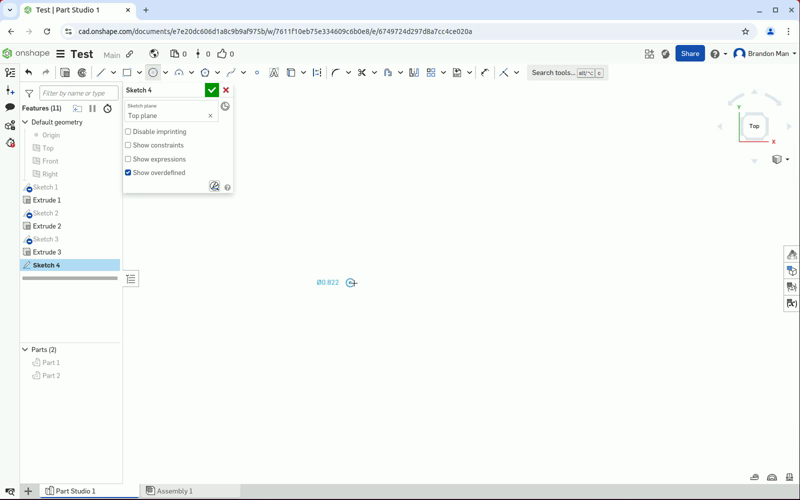
scroll(6)
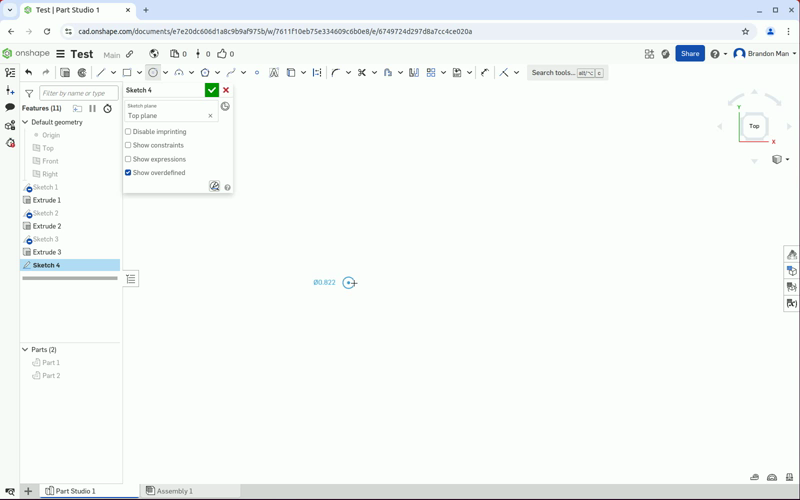
scroll(6)
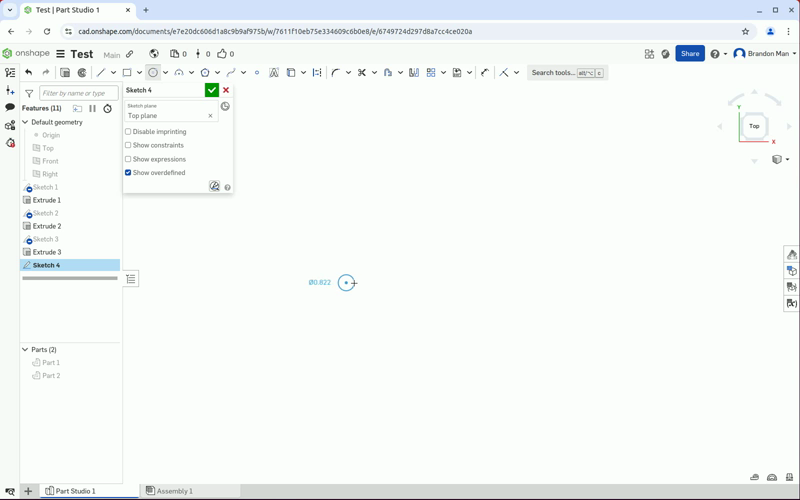
scroll(6)
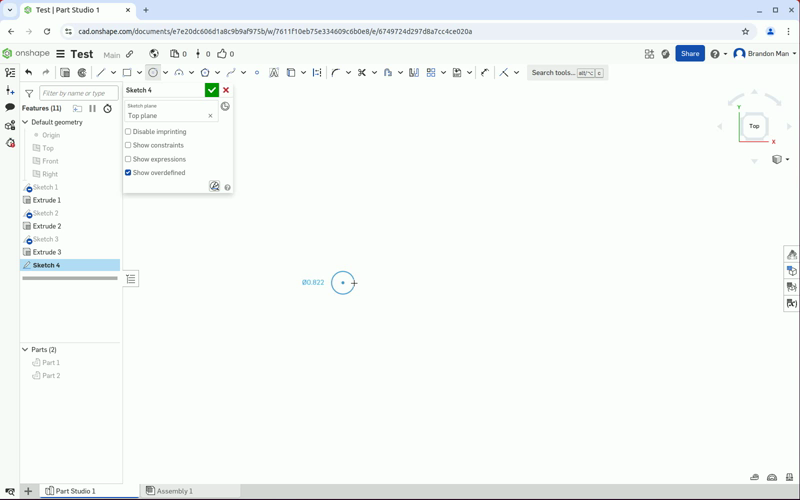
scroll(6)
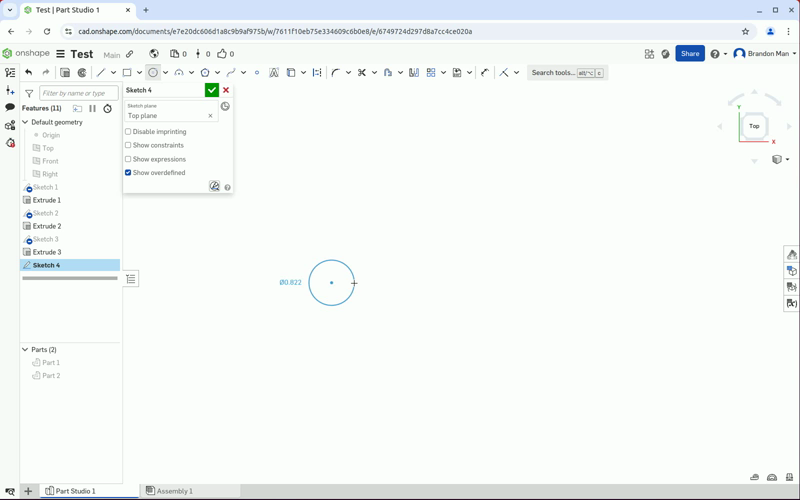
click(354, 282)
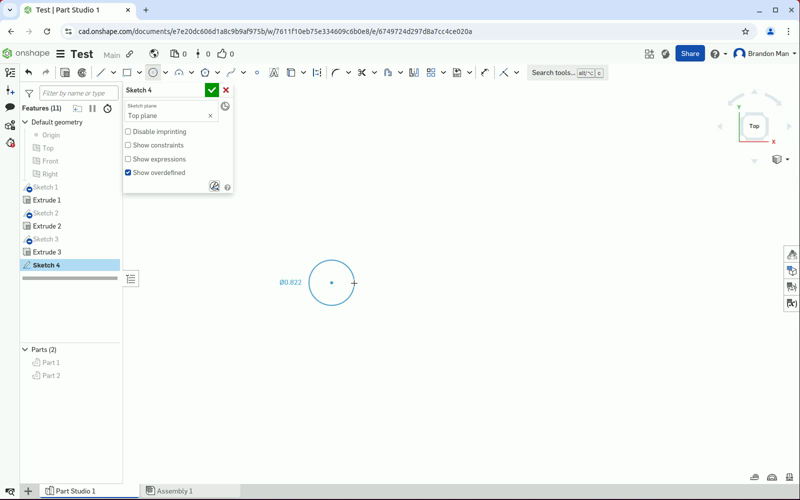
scroll(-6)
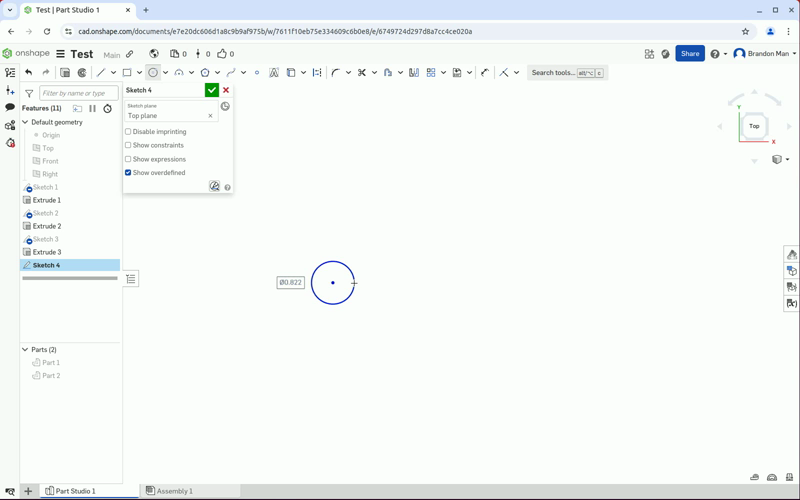
scroll(-6)
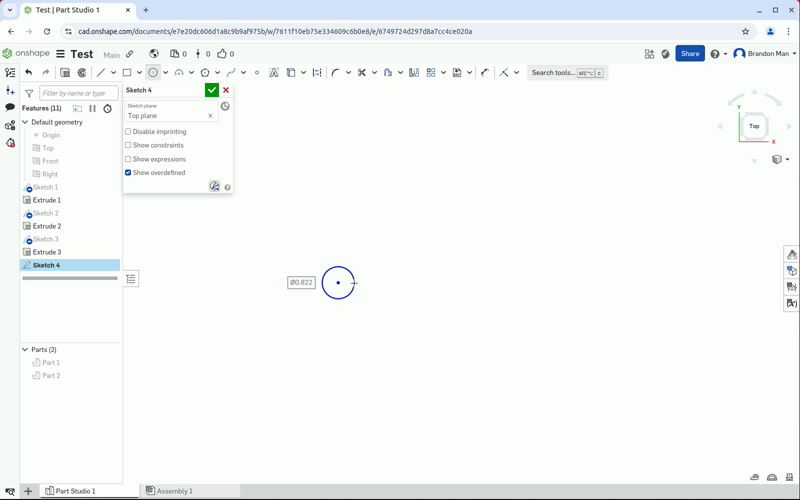
scroll(-6)
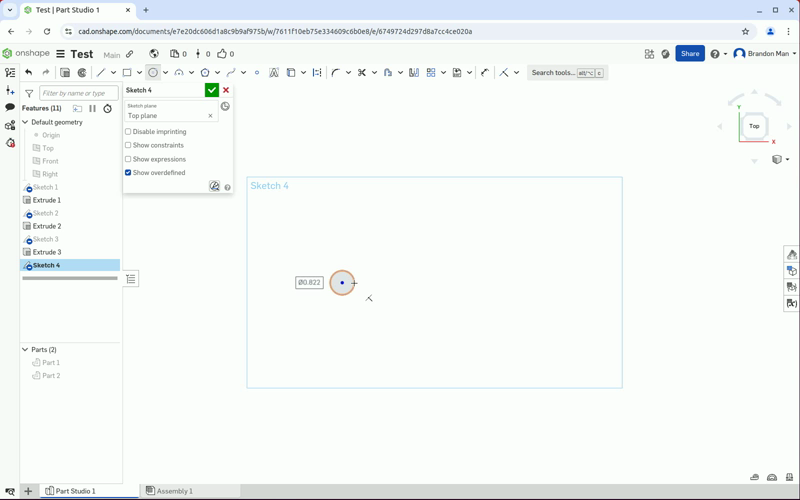
scroll(-6)
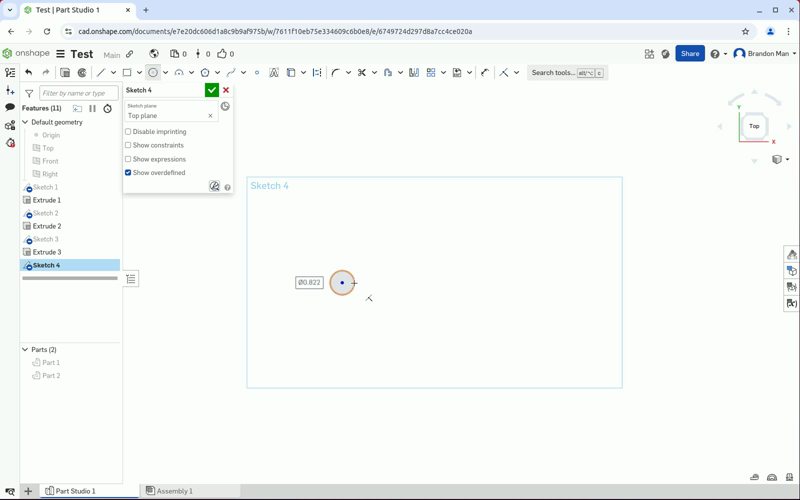
scroll(-6)
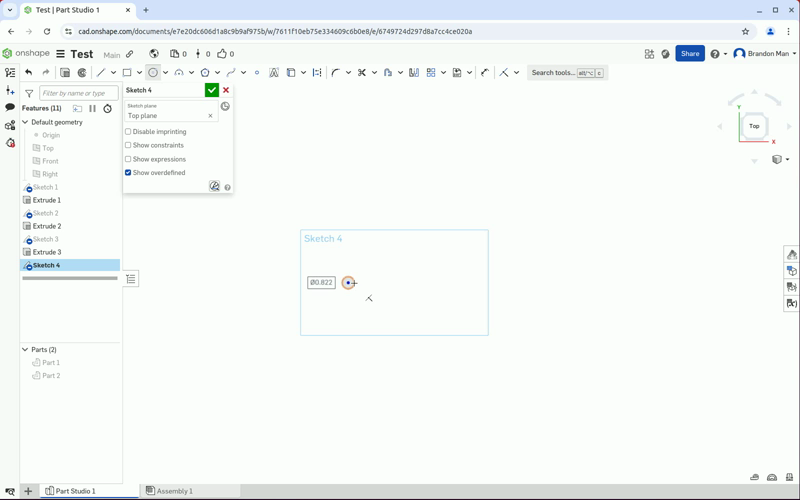
scroll(-6)
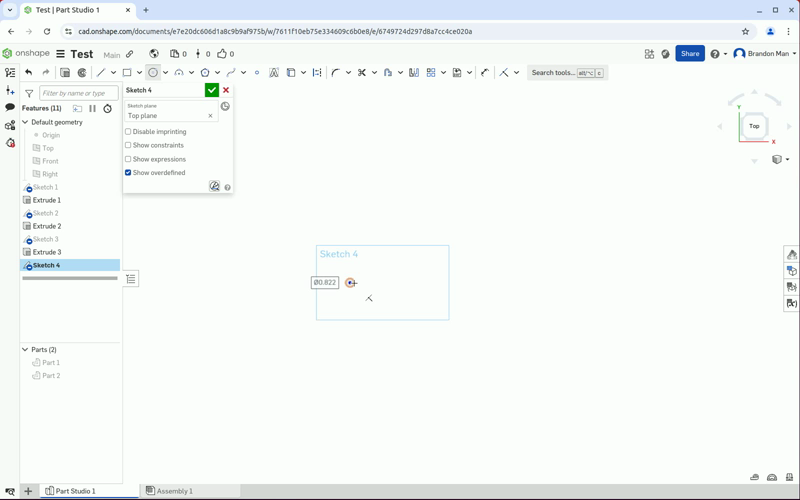
scroll(-6)
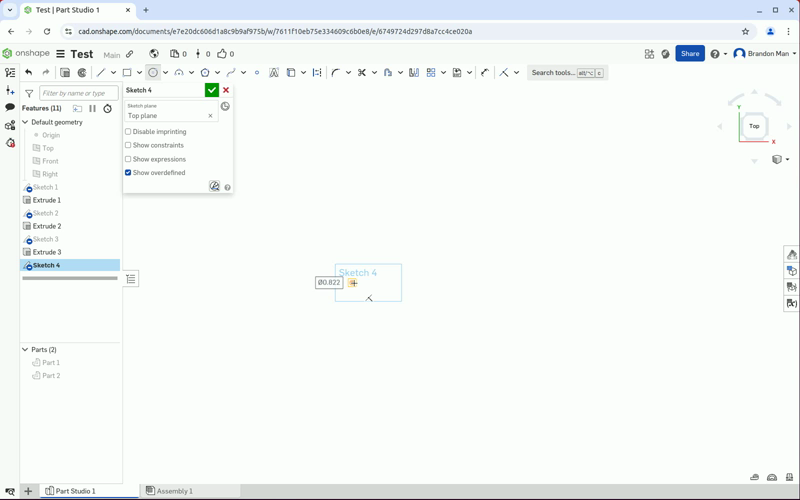
key(esc)
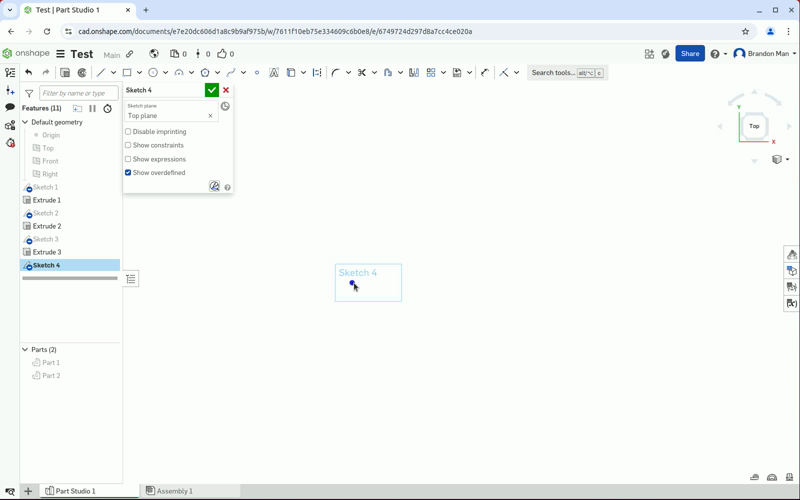
mouse_move(351, 283)
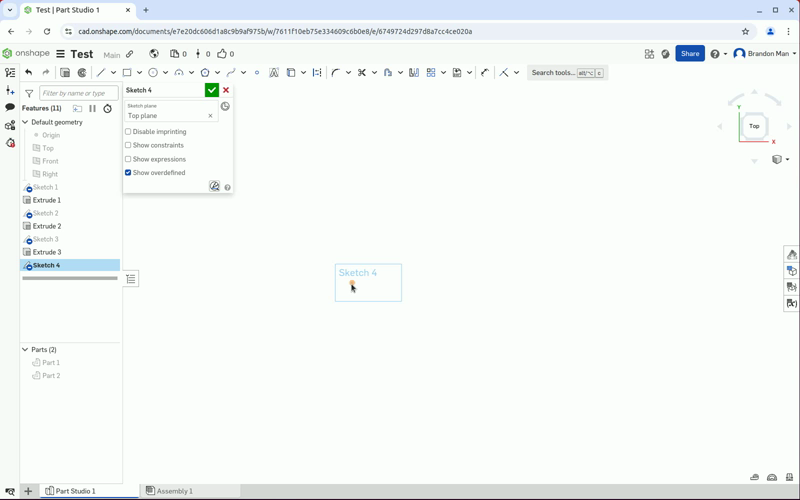
scroll(6)
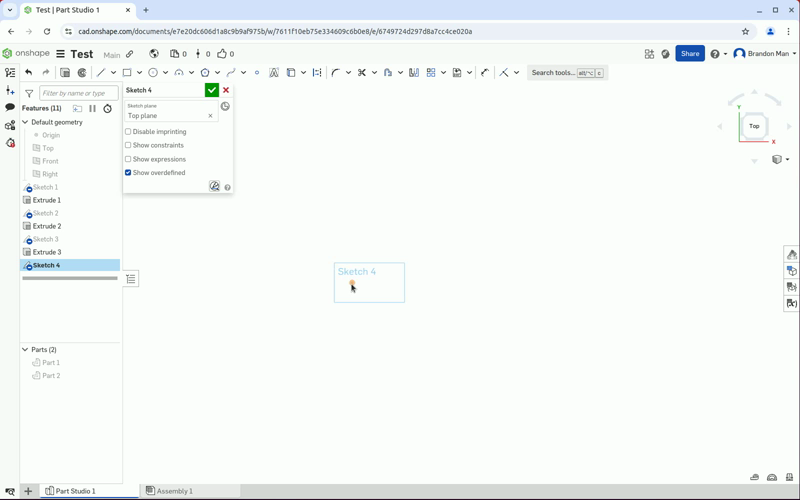
scroll(6)
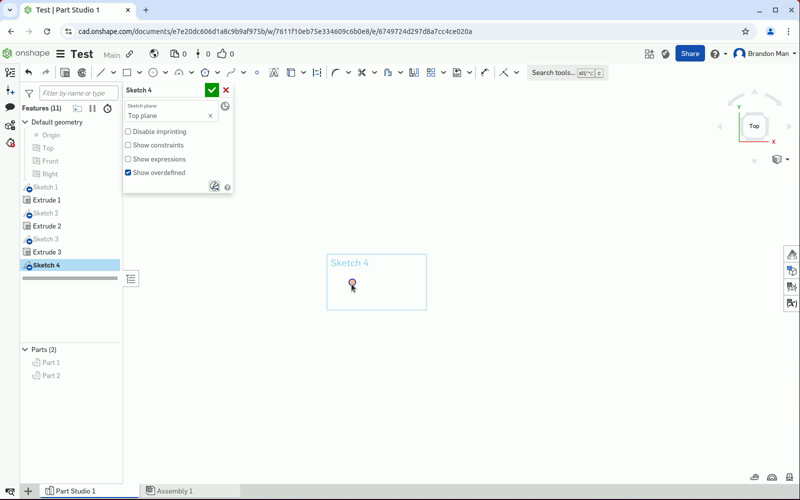
scroll(6)
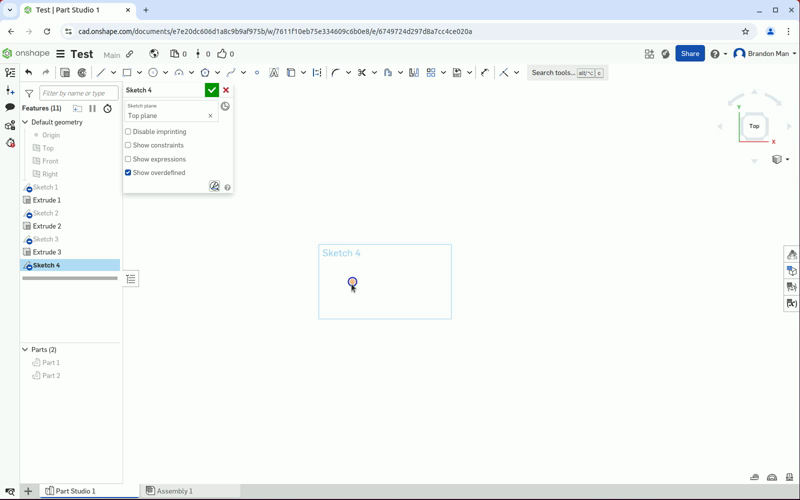
scroll(6)
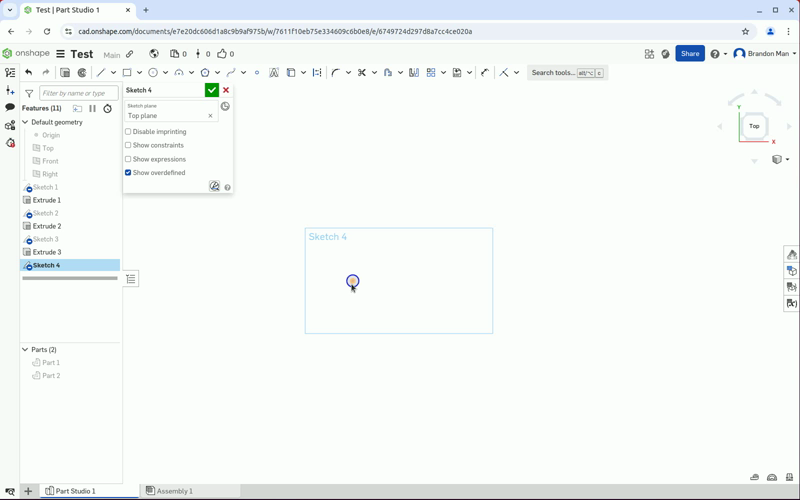
scroll(6)
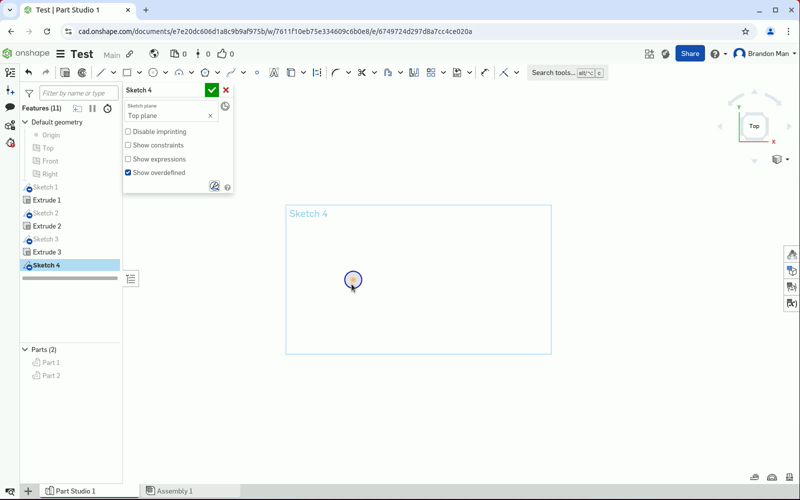
scroll(6)
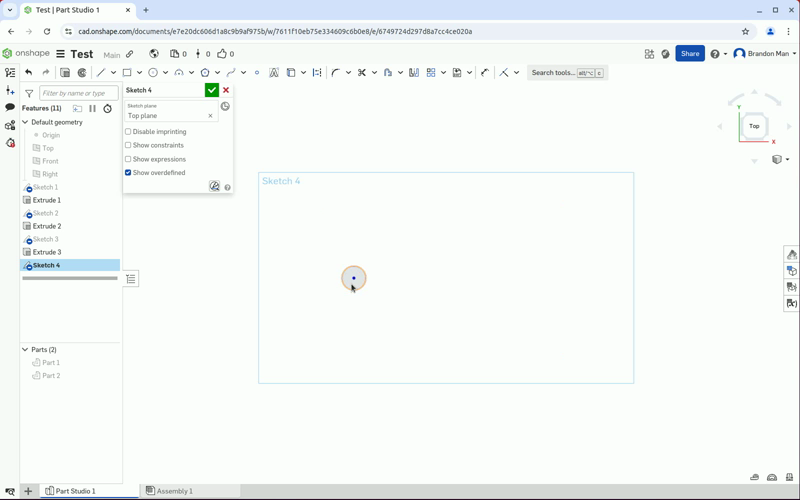
scroll(6)
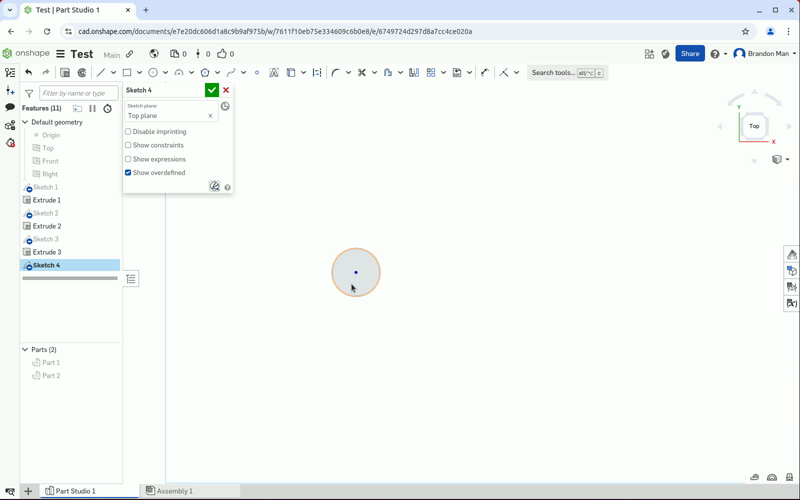
click(351, 283)
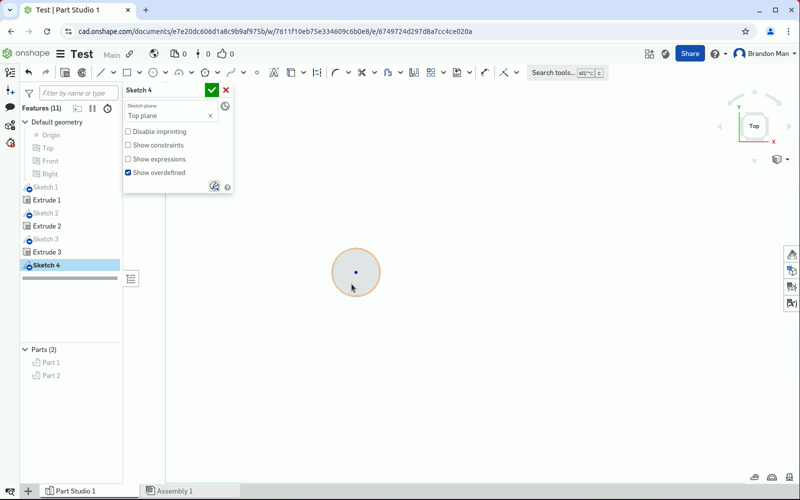
scroll(-6)
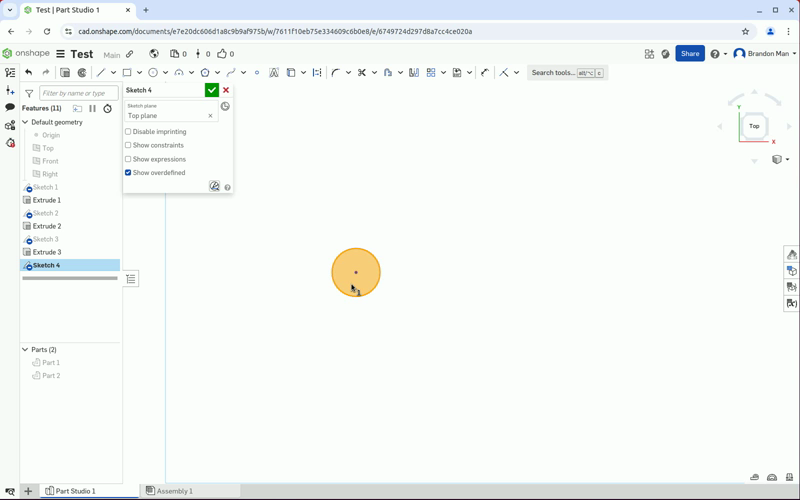
scroll(-6)
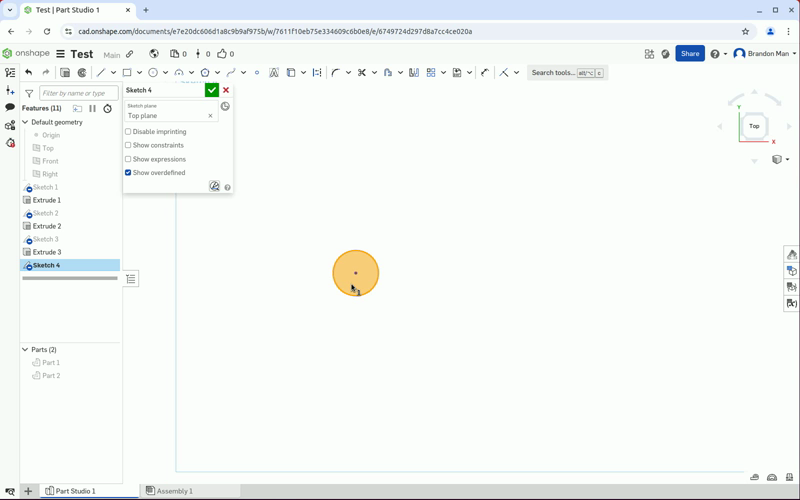
scroll(-6)
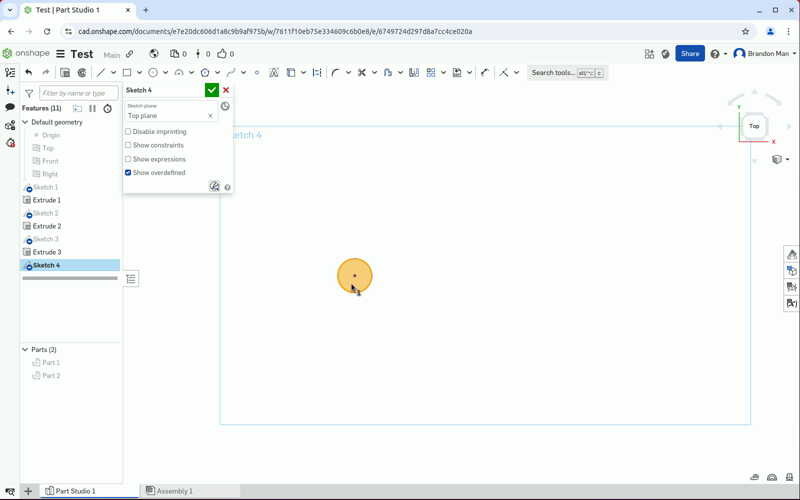
scroll(-6)
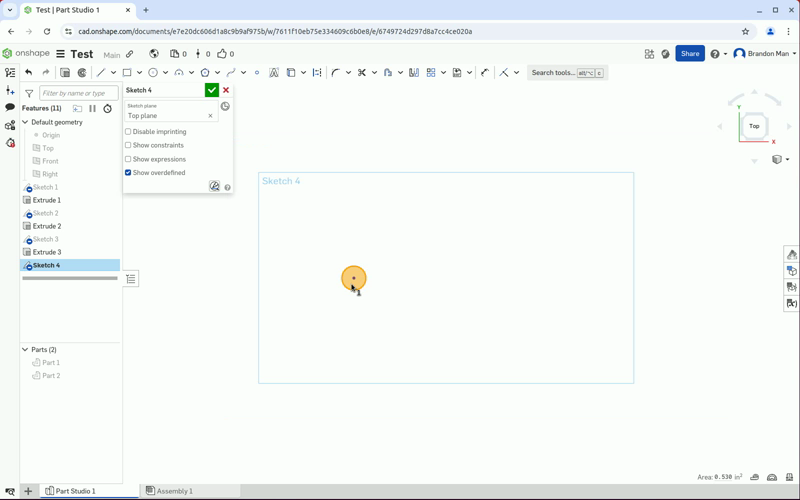
scroll(-6)
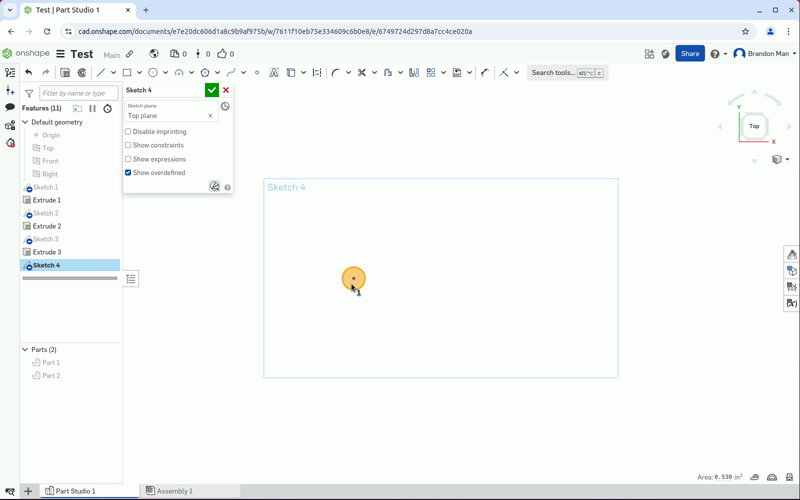
scroll(-6)
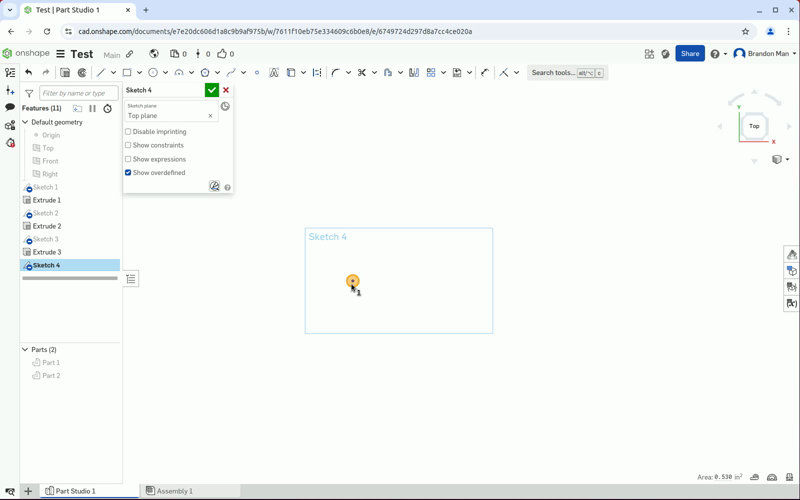
scroll(-6)
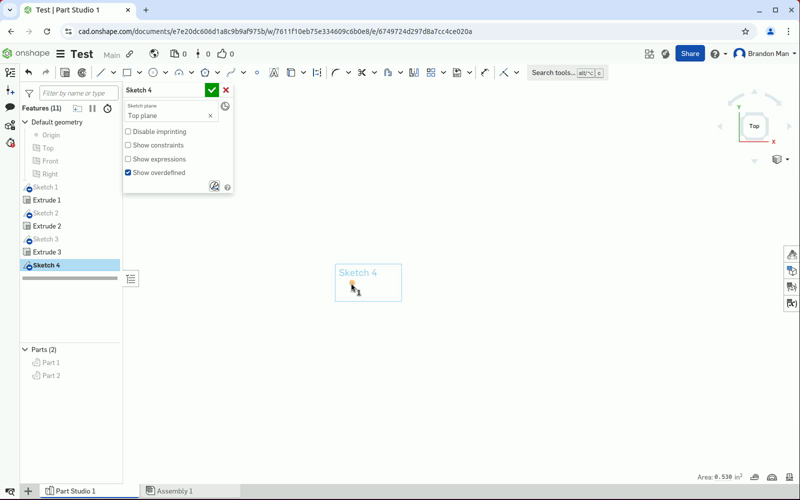
mouse_move(73, 352)
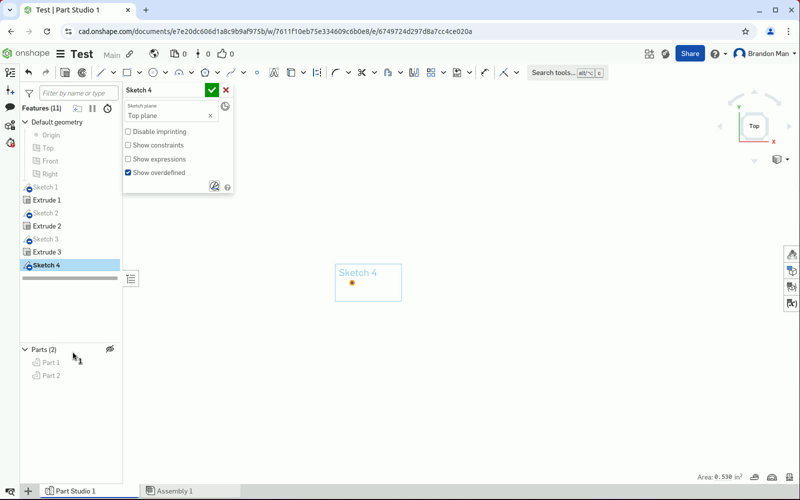
key(shift+y)
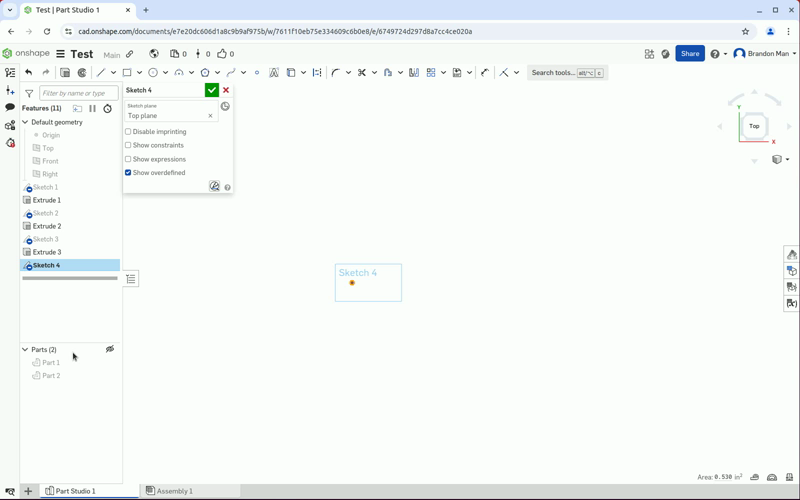
key(shift+e)
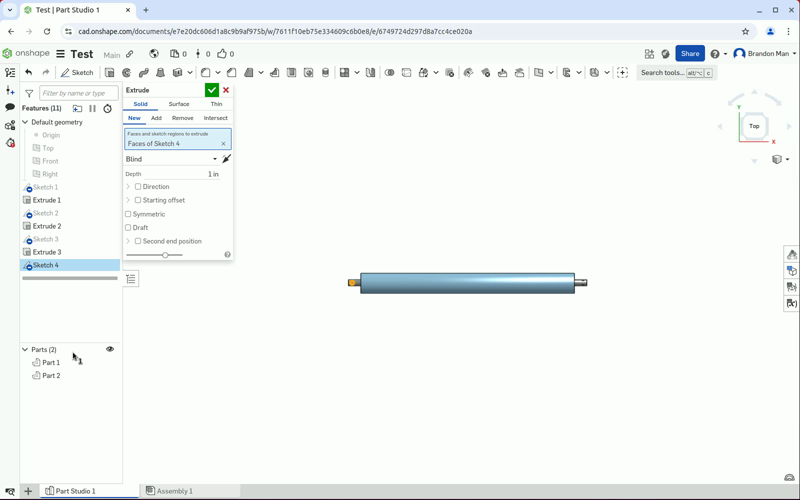
mouse_move(143, 106)
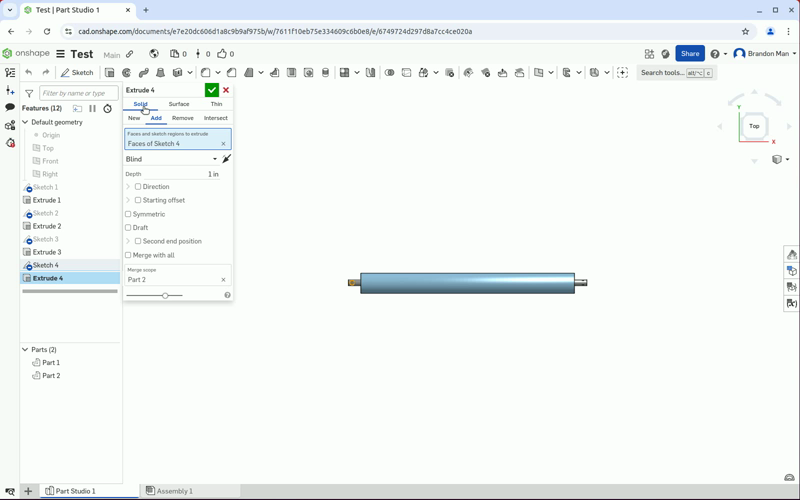
click(143, 106)
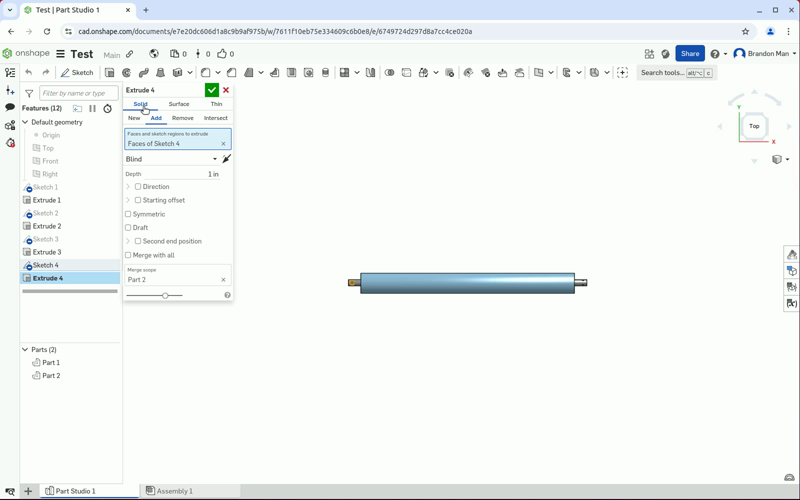
mouse_move(186, 120)
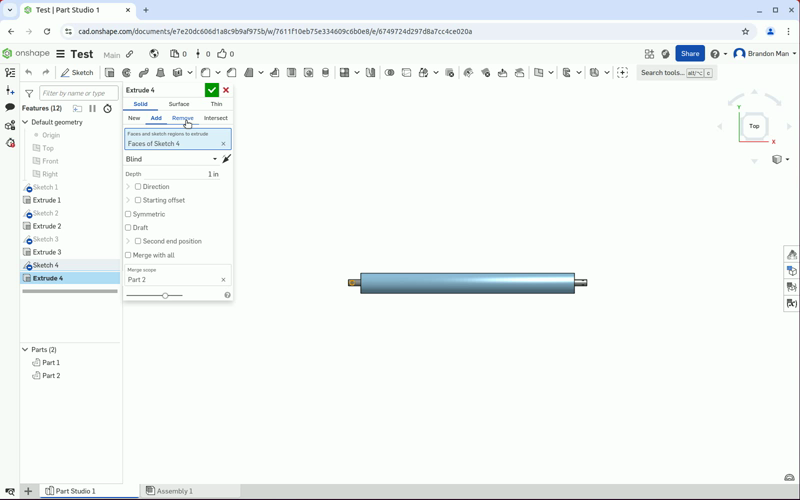
click(186, 120)
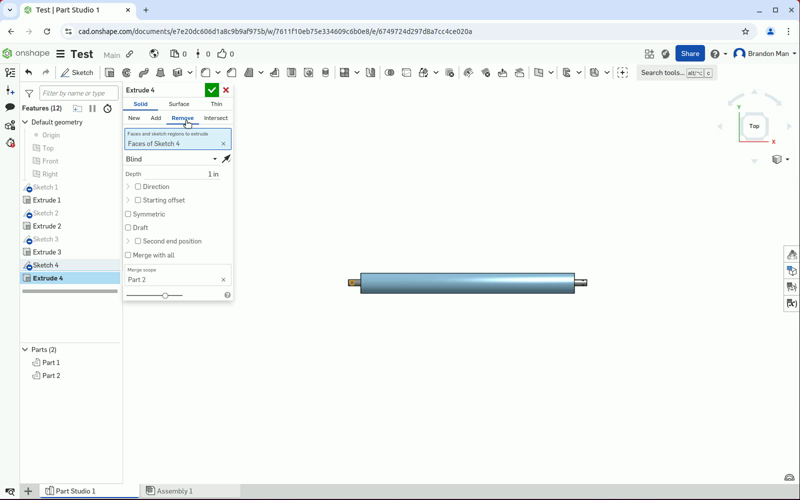
key(tab, 4)
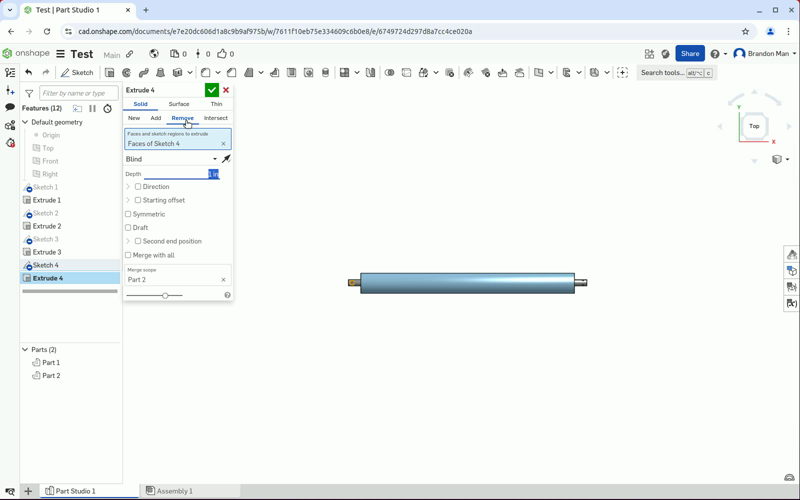
text(-0.962)
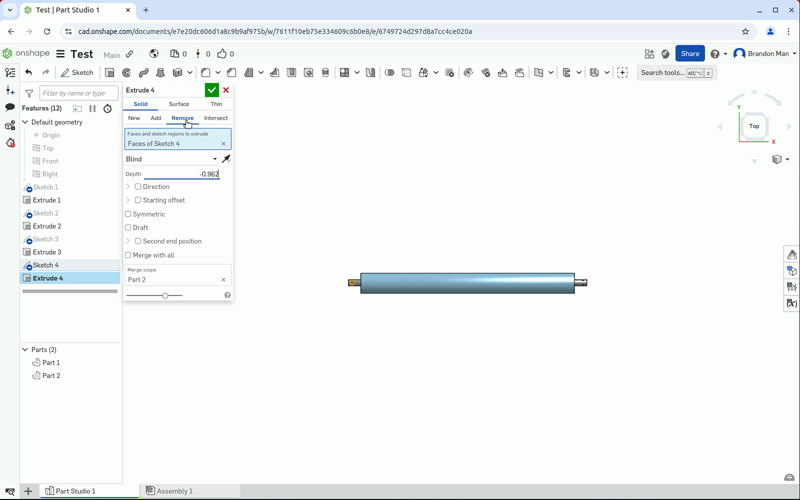
key(tab, 3)
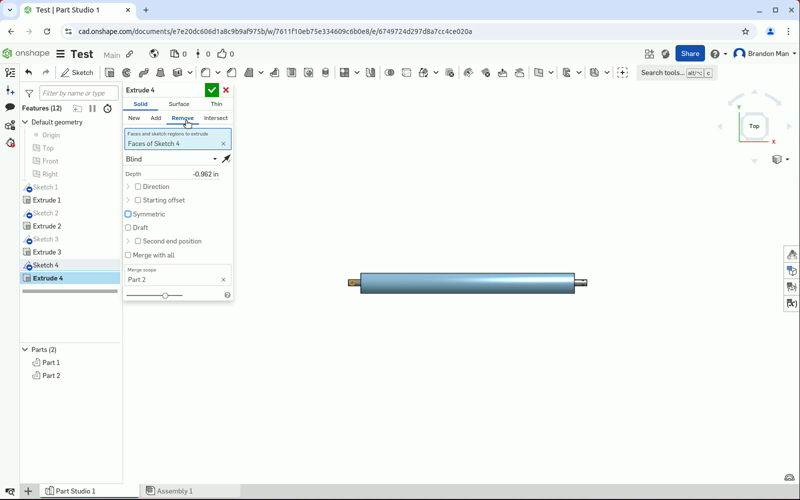
key(space)
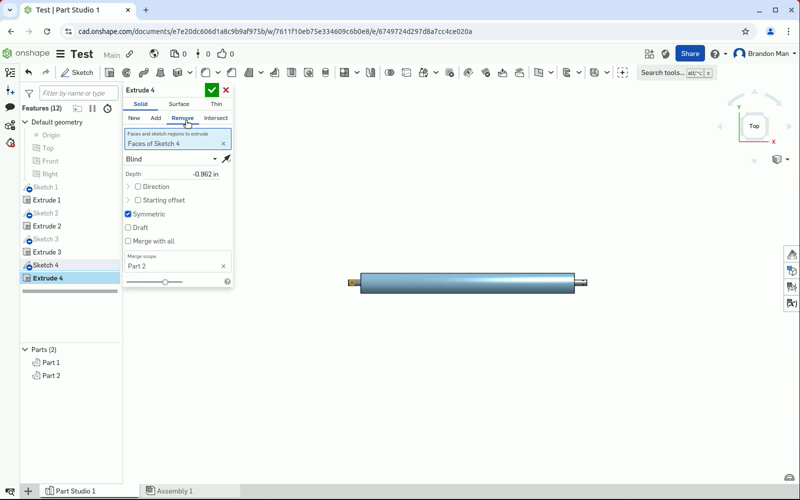
key(tab, 2)
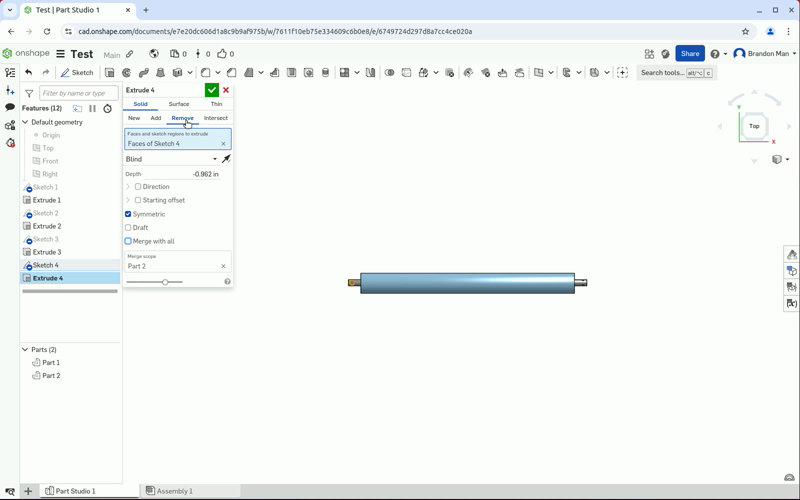
key(space)
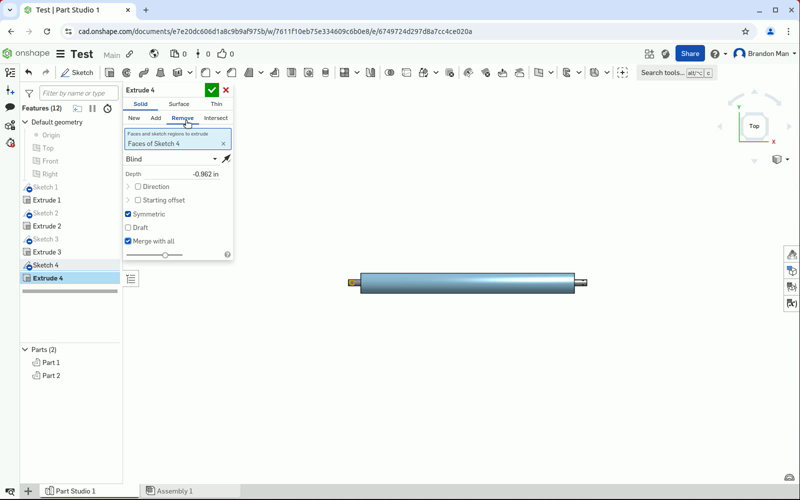
key(enter)
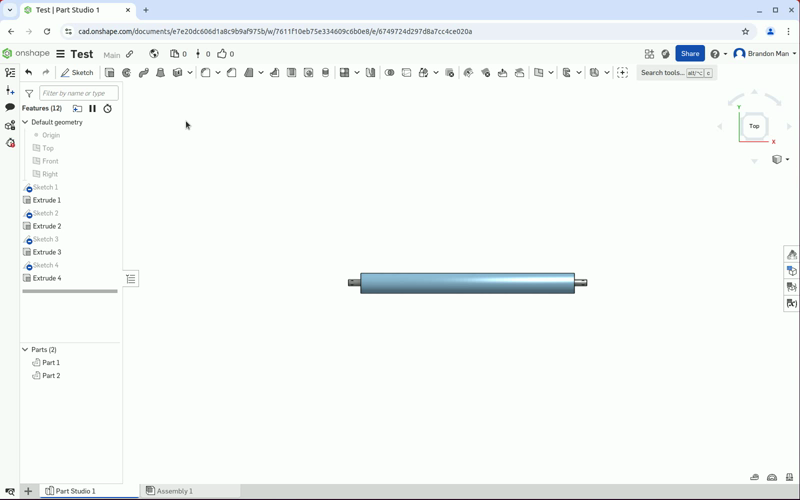
key(shift+h)
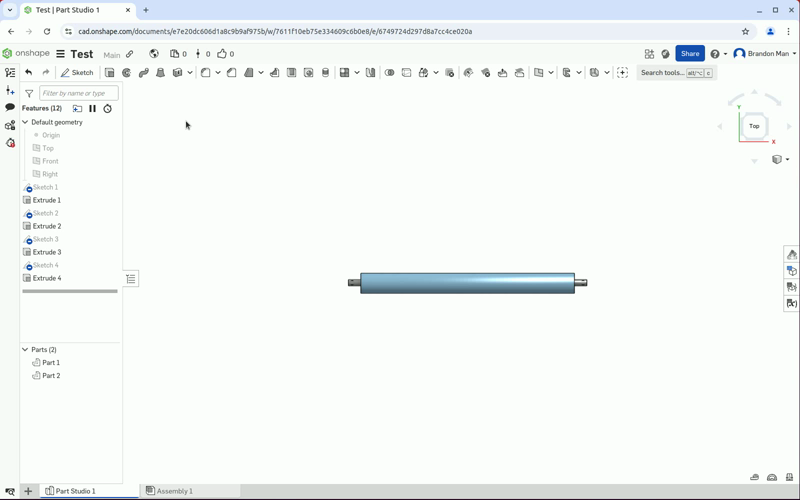
key(shift+h)
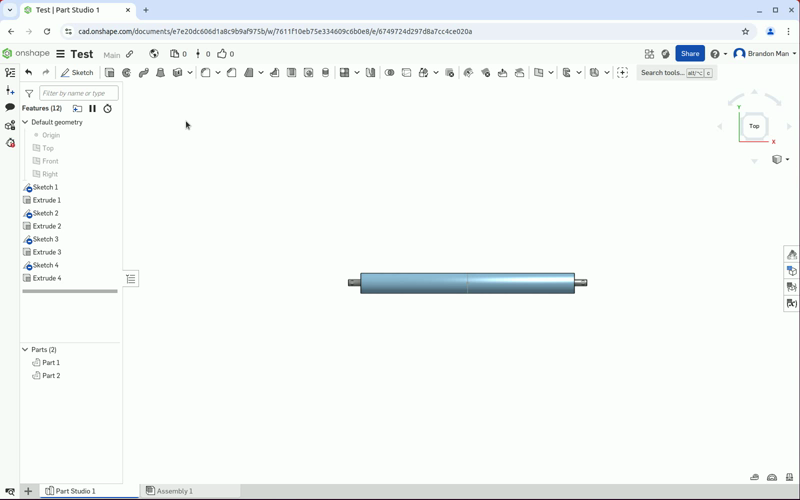
key(shift+7)
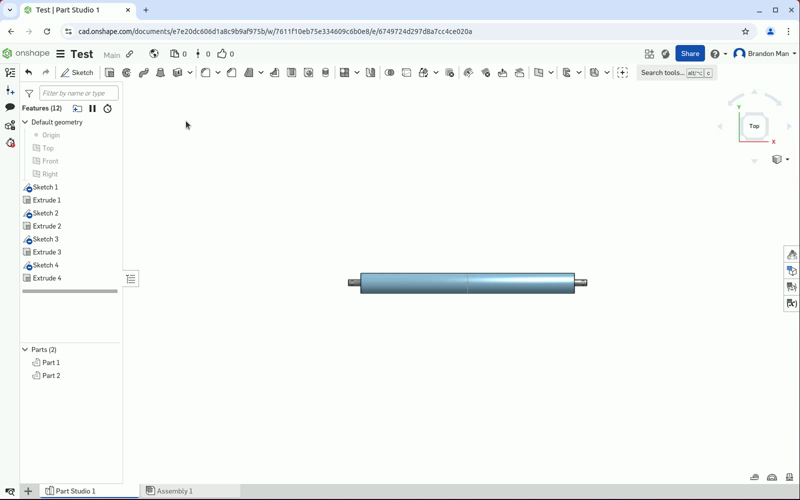
key(up, 3)
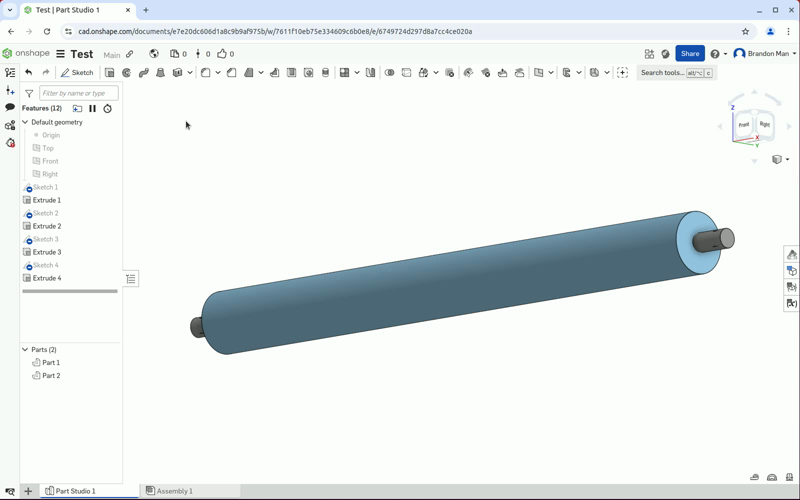
key(left, 3)
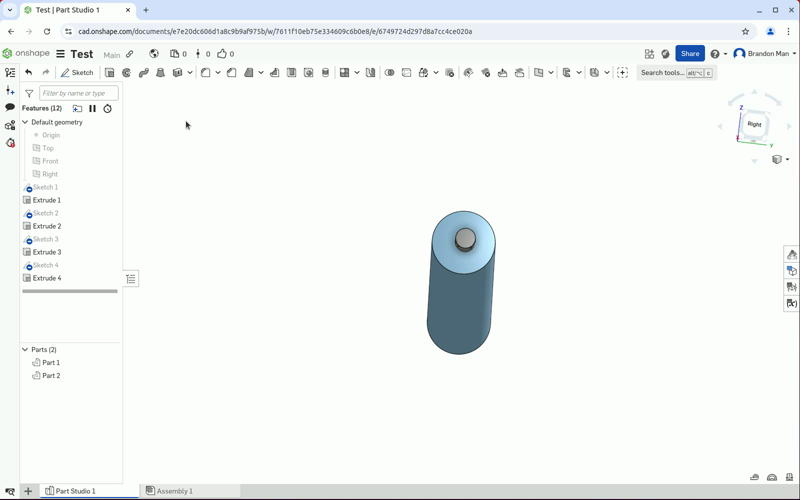
key(right, 3)
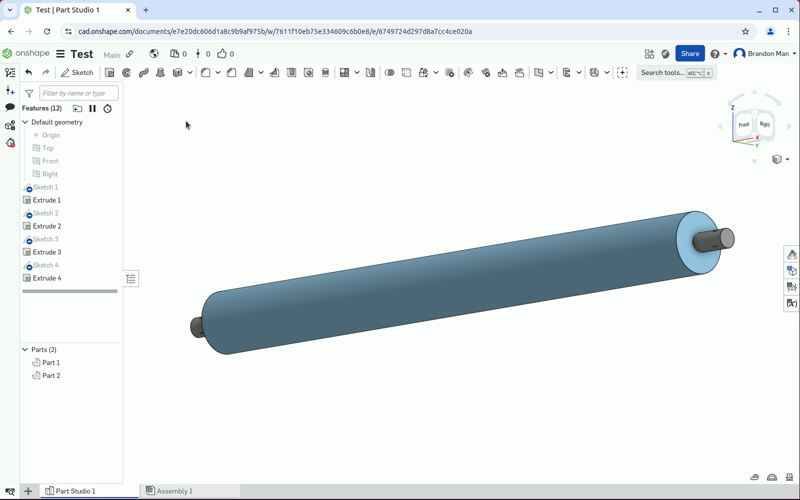
key(down, 3)
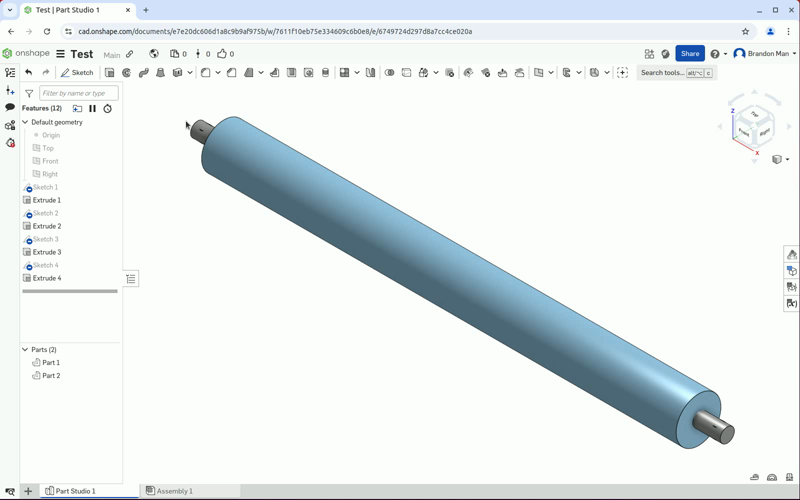
mouse_move(73, 189)
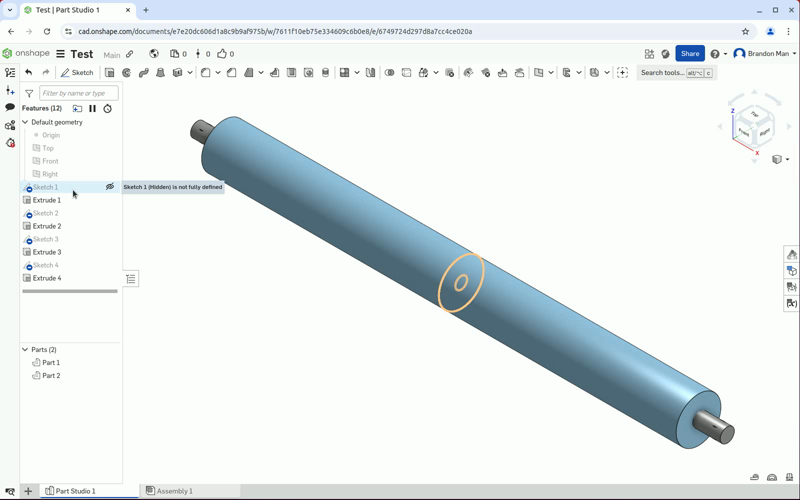
click(73, 189)